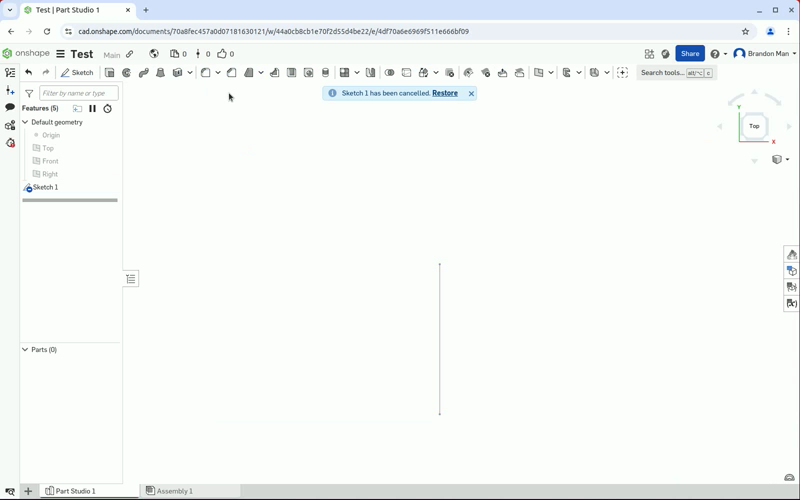
key(shift+h)
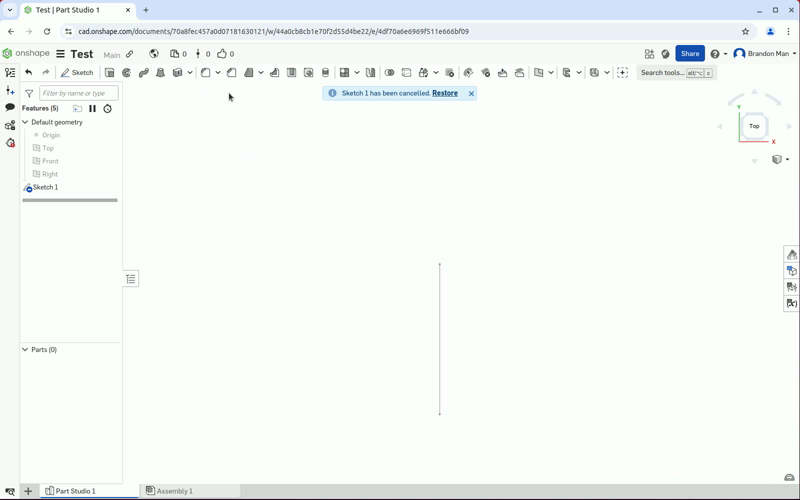
key(shift+s)
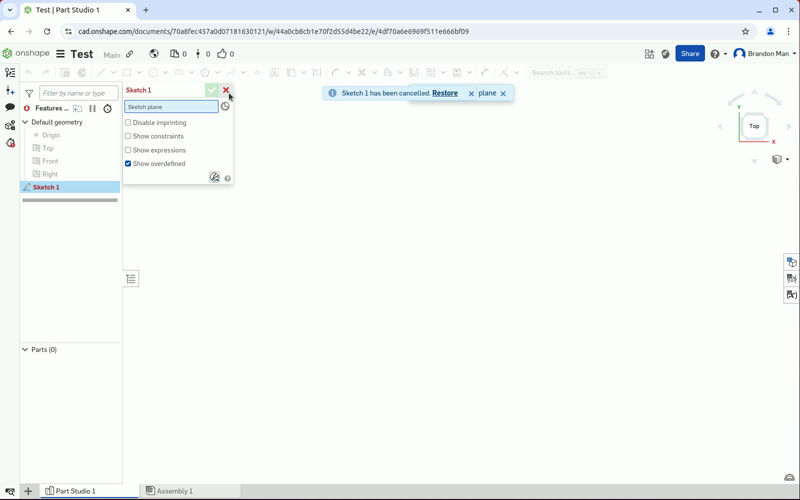
mouse_move(73, 150)
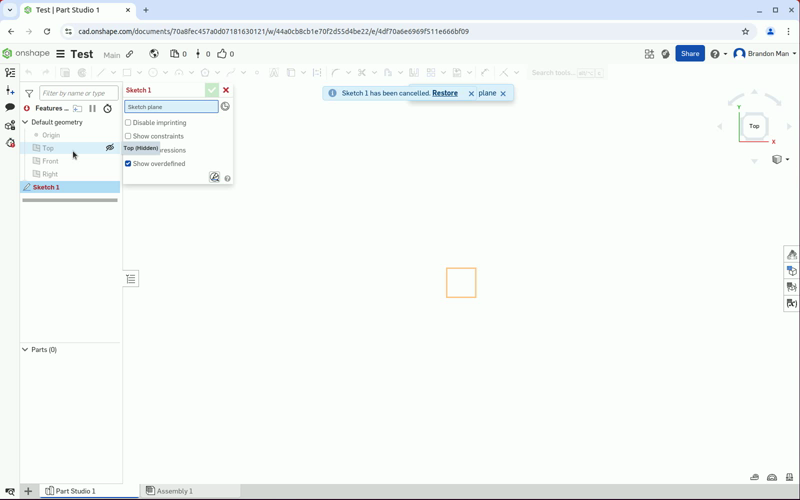
click(73, 150)
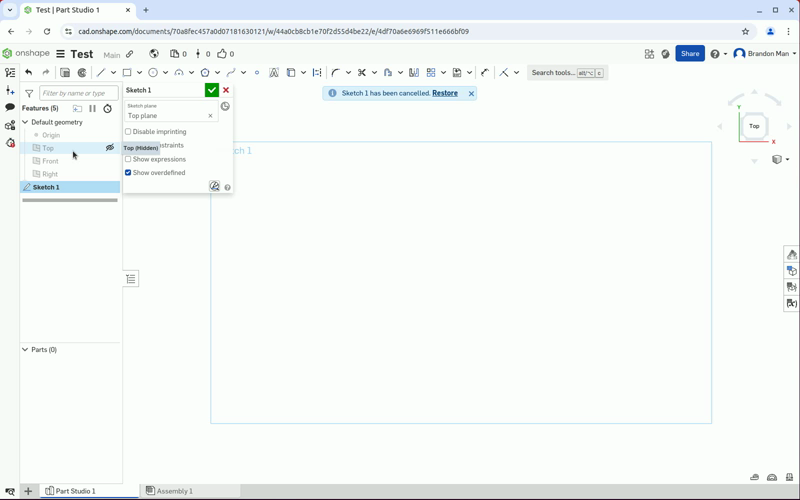
mouse_move(73, 352)
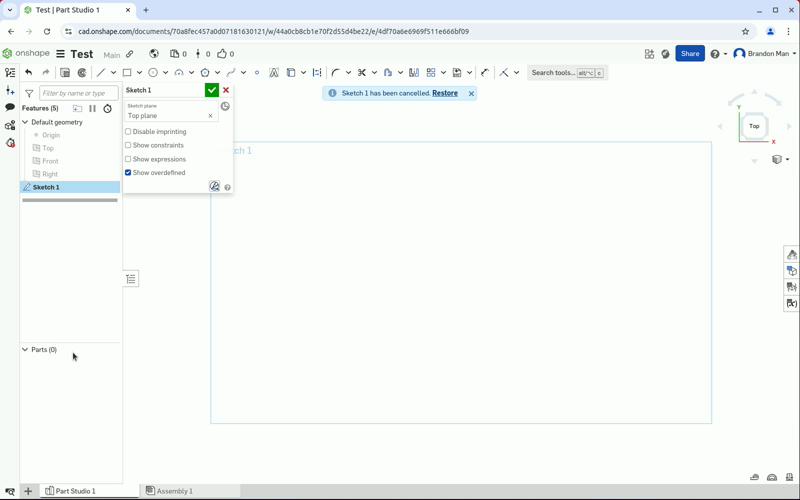
key(y)
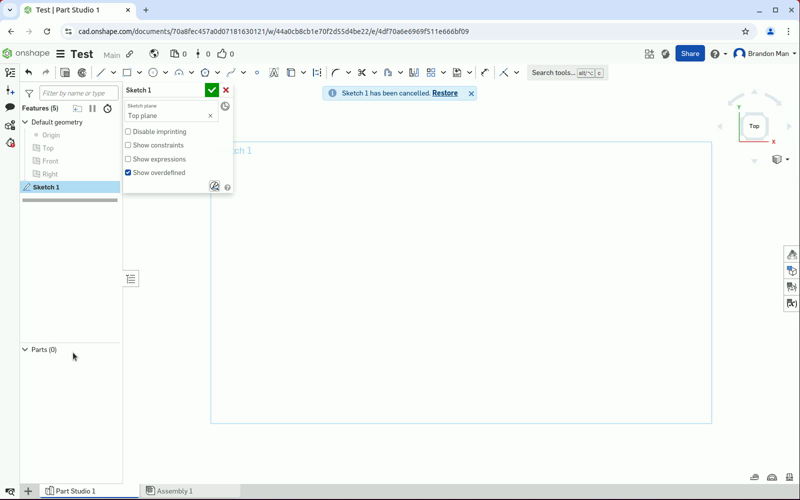
key(l)
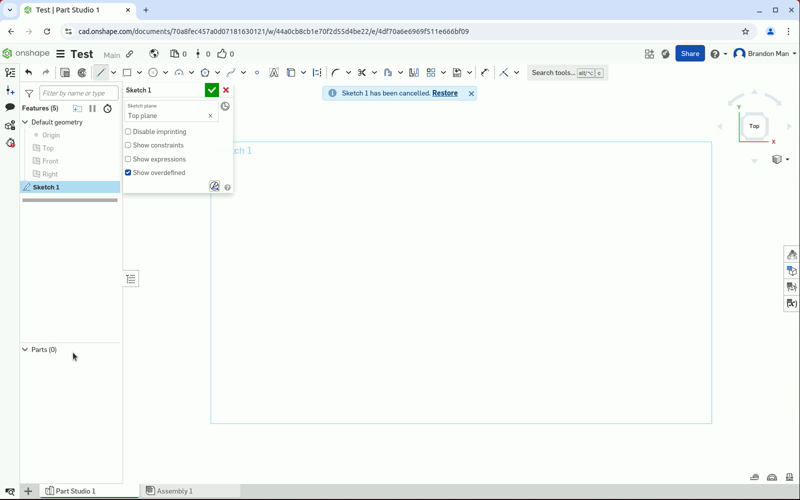
key_down(shift)
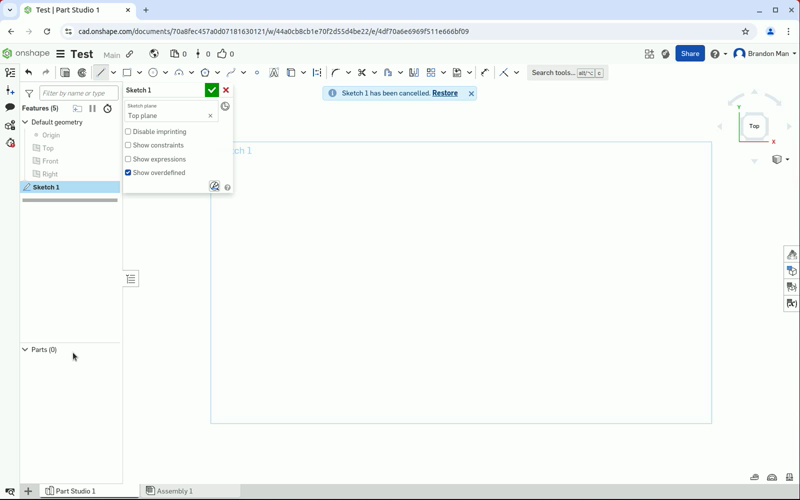
mouse_move(385, 282)
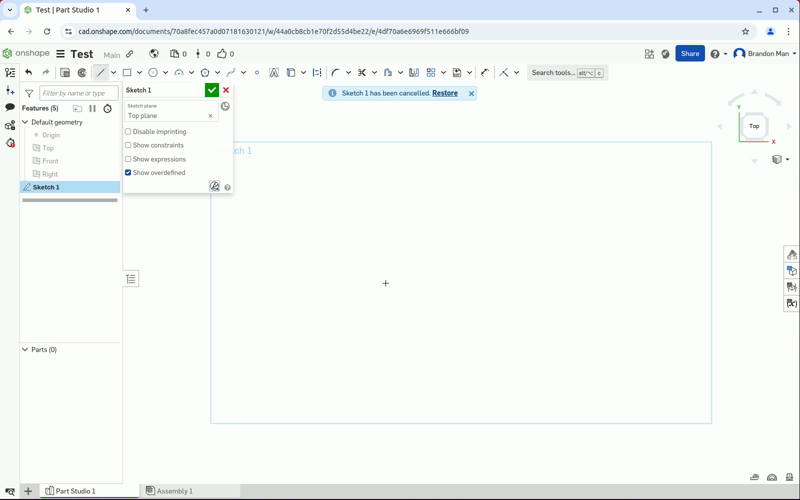
click(385, 282)
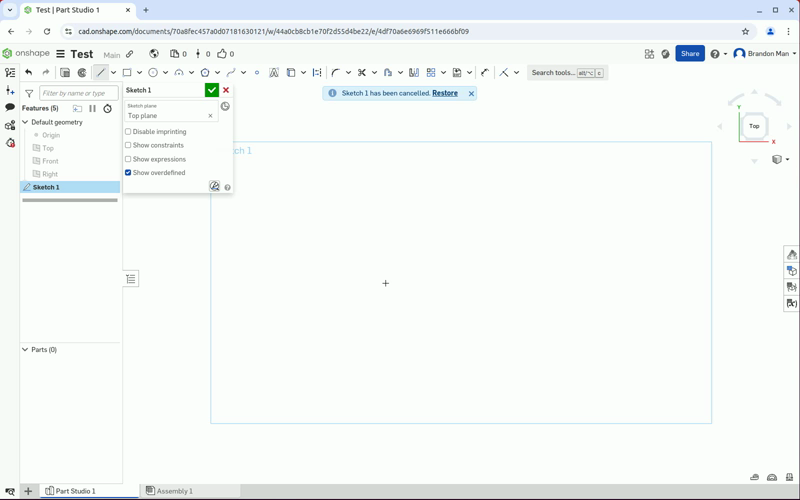
key_up(shift)
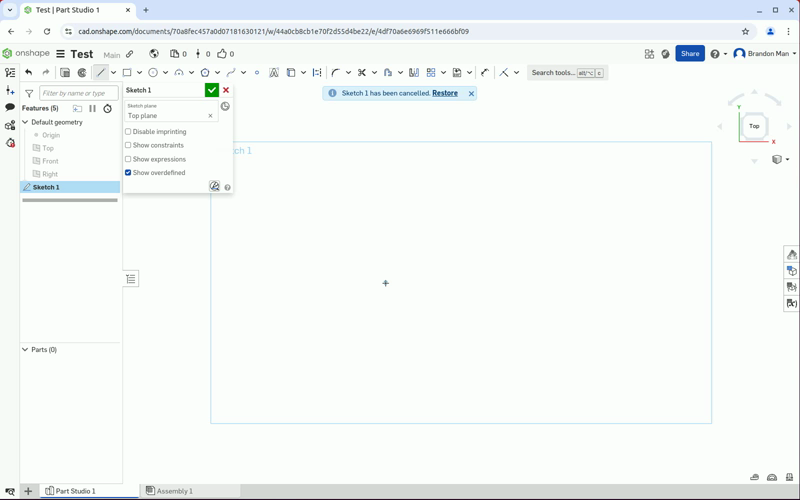
key_down(shift)
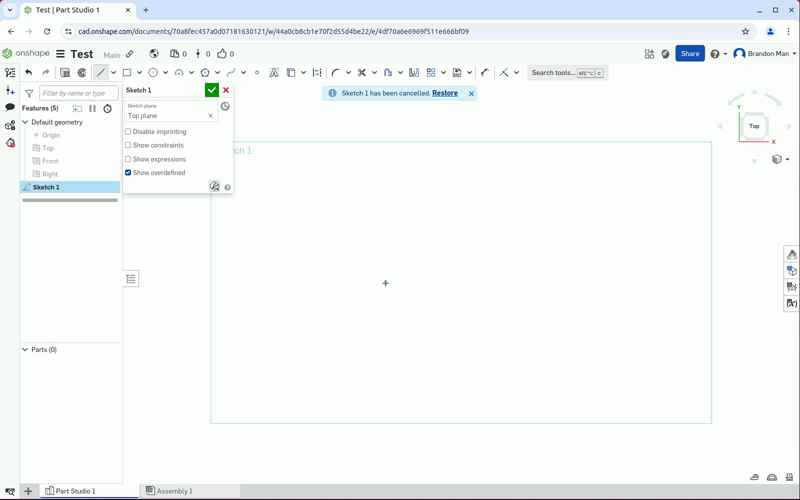
mouse_move(460, 282)
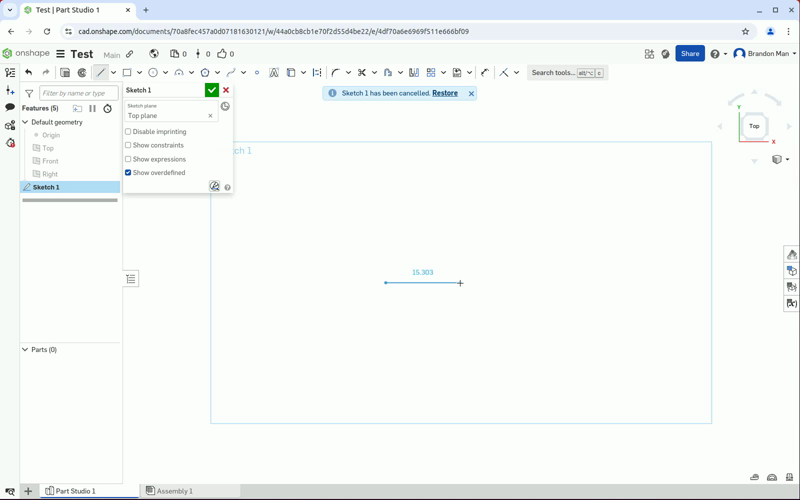
click(460, 282)
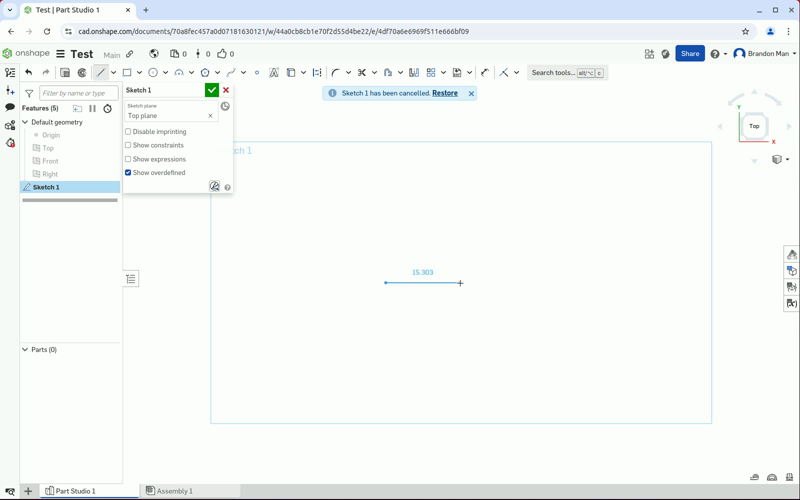
key_up(shift)
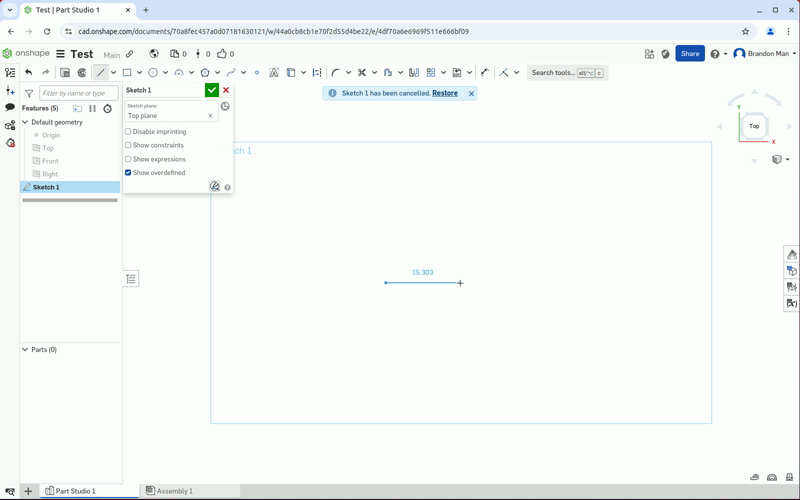
key_down(shift)
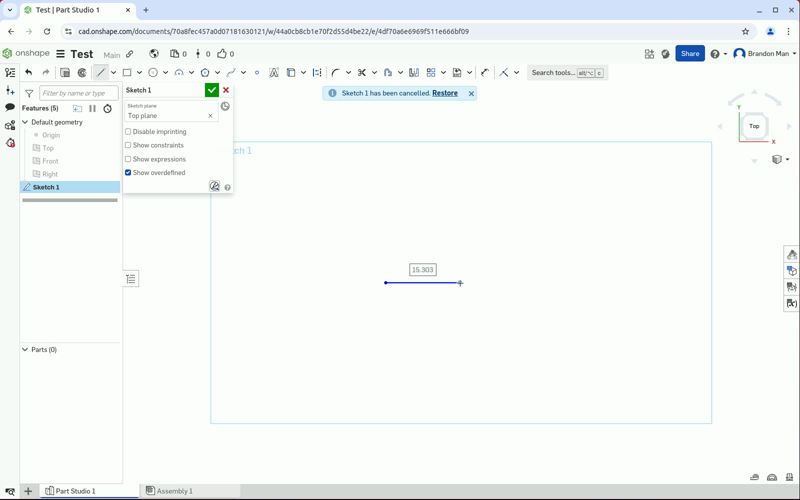
mouse_move(460, 208)
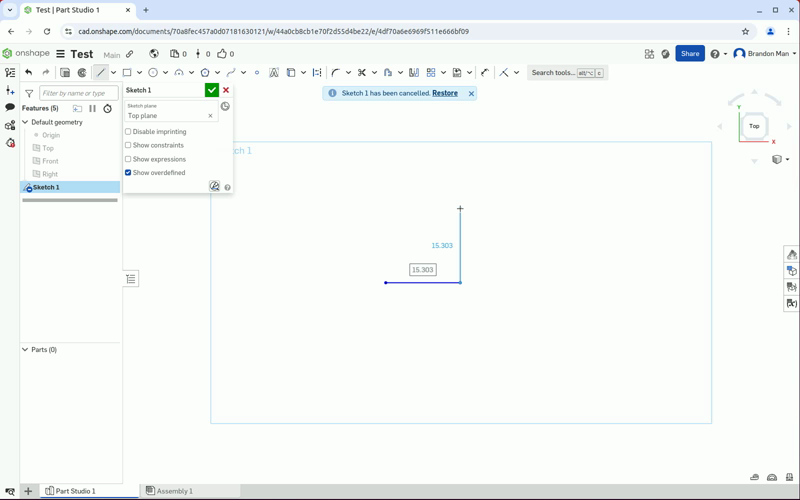
click(460, 208)
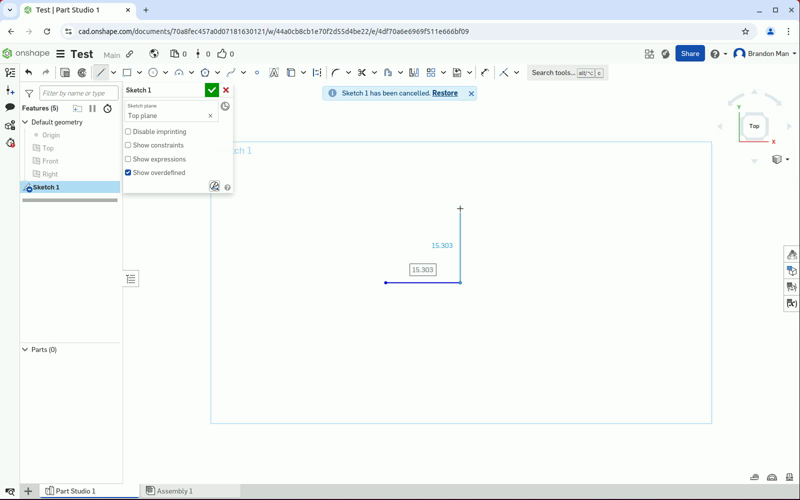
key_up(shift)
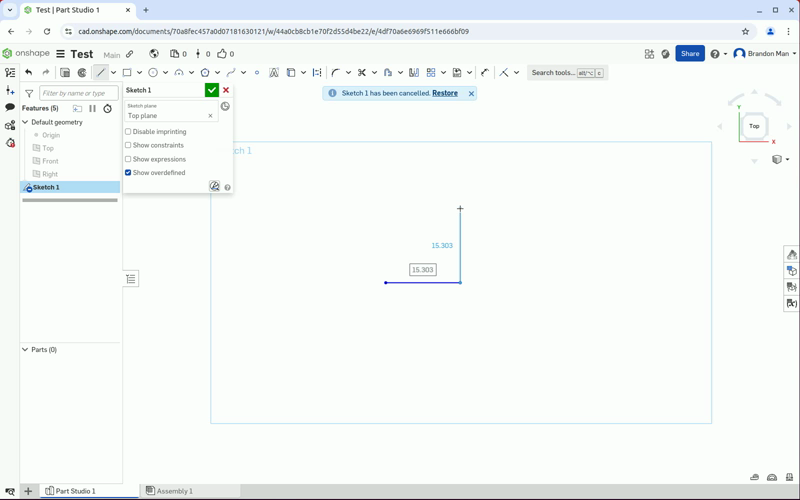
key_down(shift)
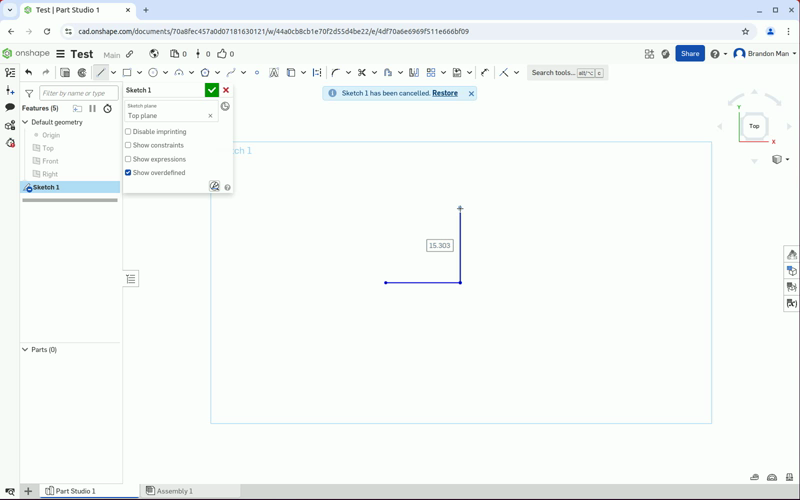
mouse_move(490, 208)
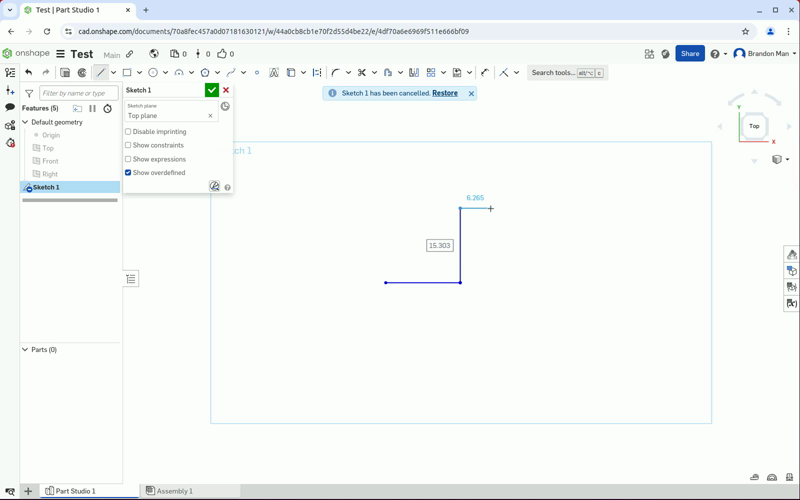
mouse_move(460, 170)
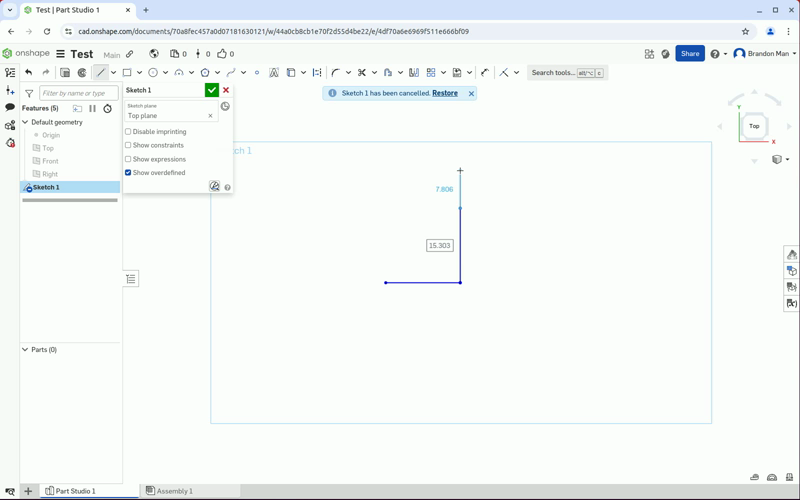
click(460, 170)
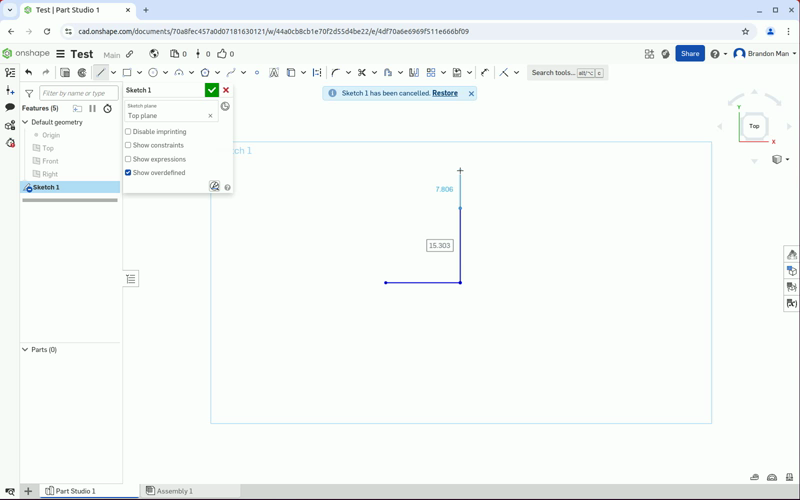
key_up(shift)
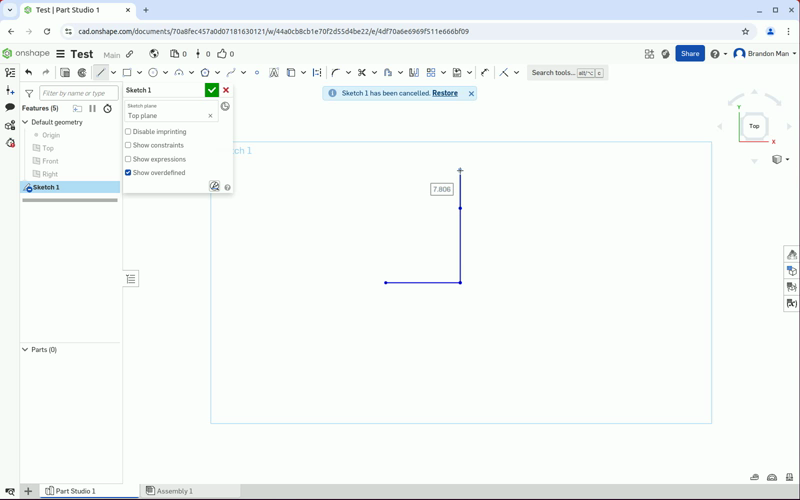
key_down(shift)
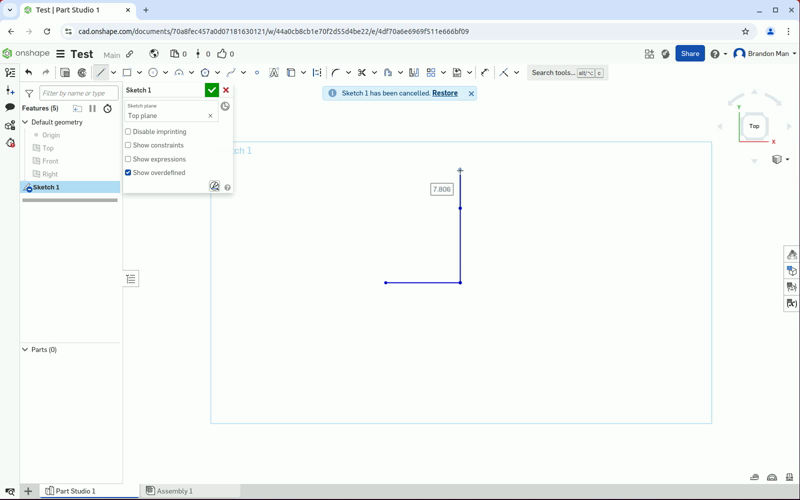
mouse_move(490, 170)
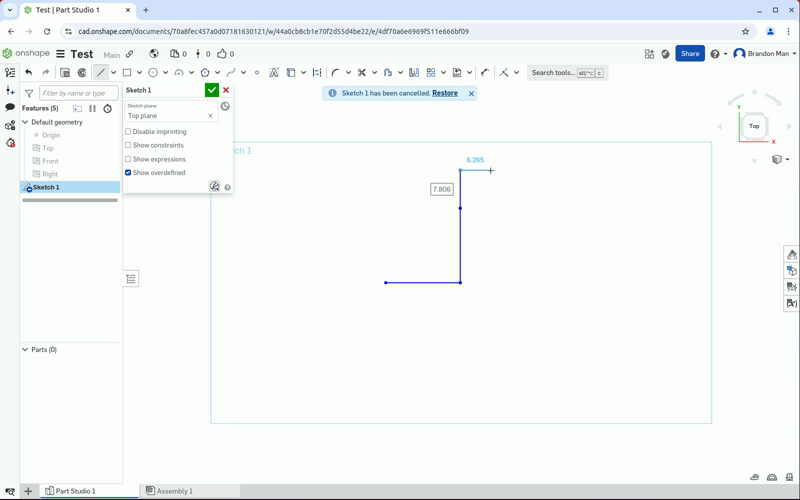
mouse_move(423, 170)
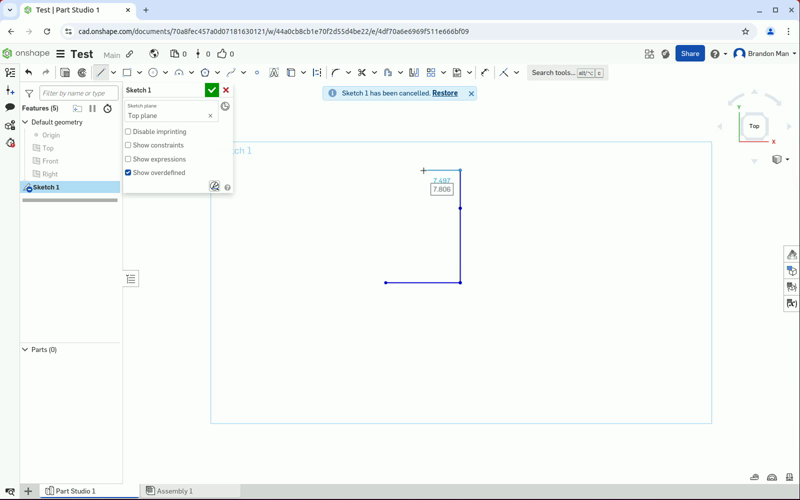
click(423, 170)
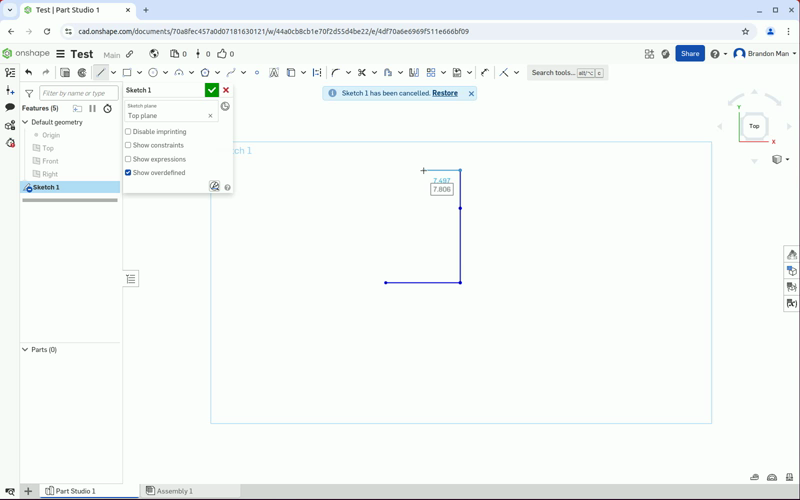
key_up(shift)
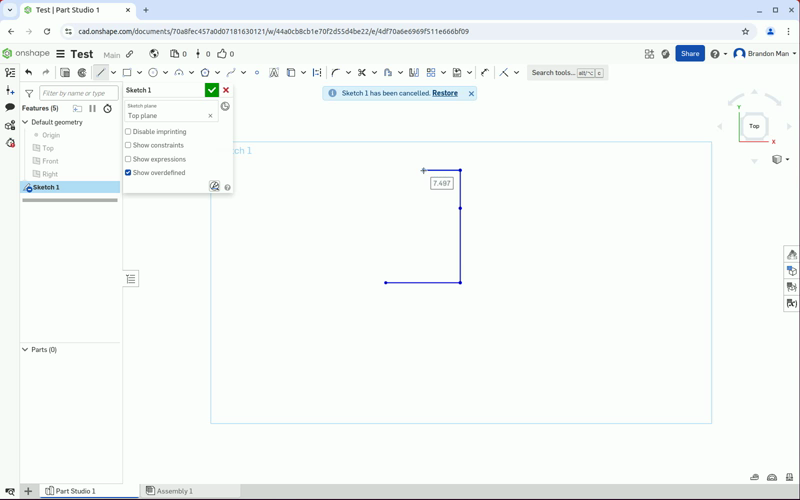
key_down(shift)
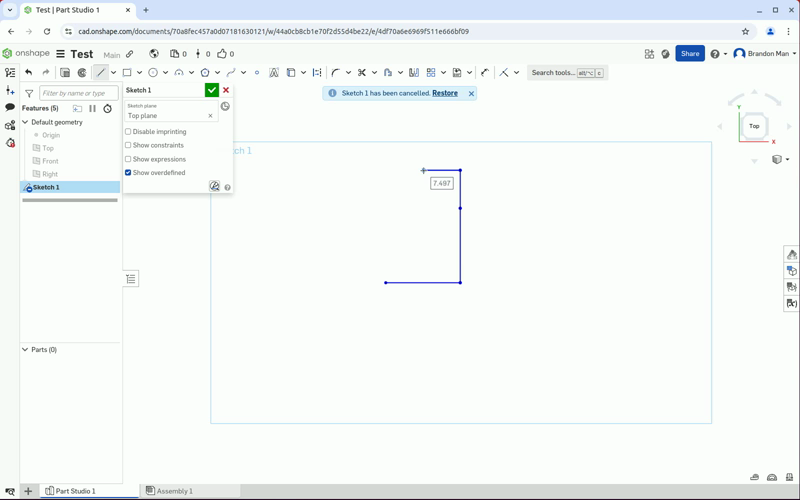
mouse_move(453, 170)
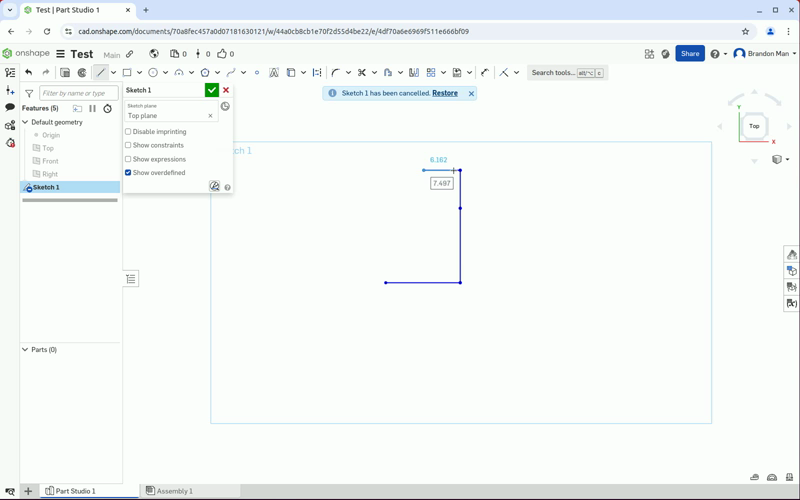
mouse_move(385, 170)
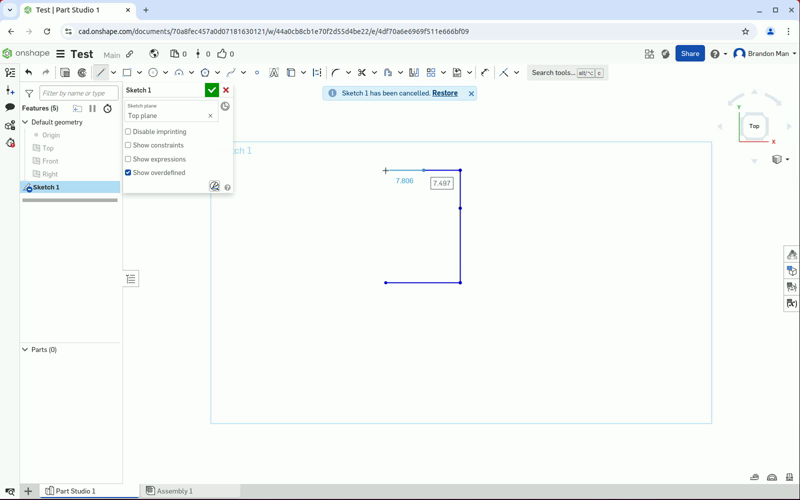
click(385, 170)
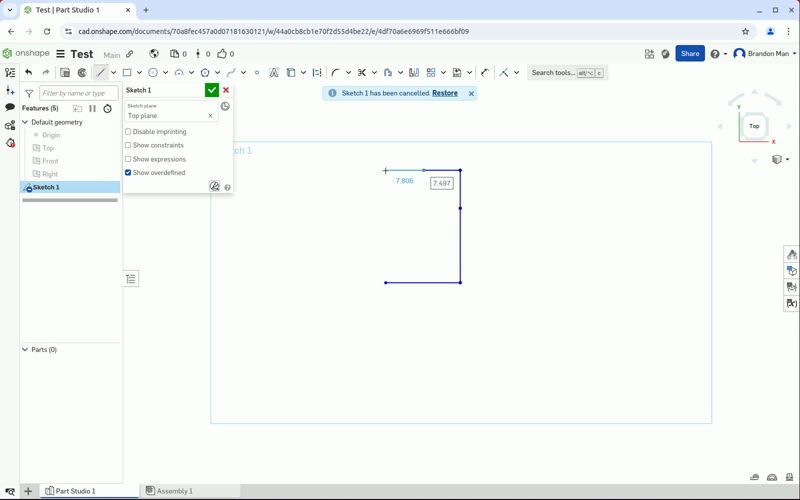
key_up(shift)
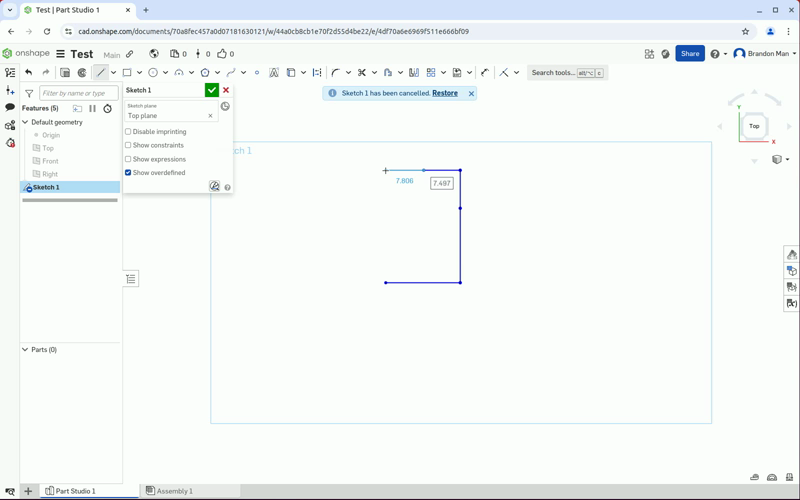
key_down(shift)
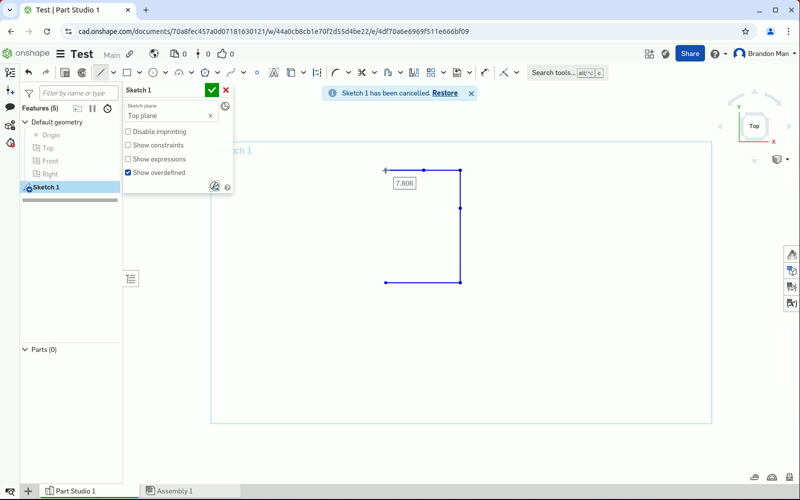
mouse_move(385, 282)
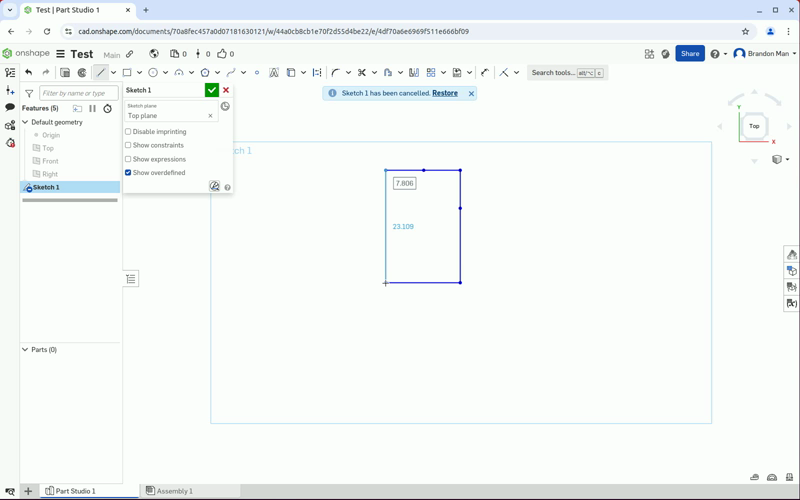
key_up(shift)
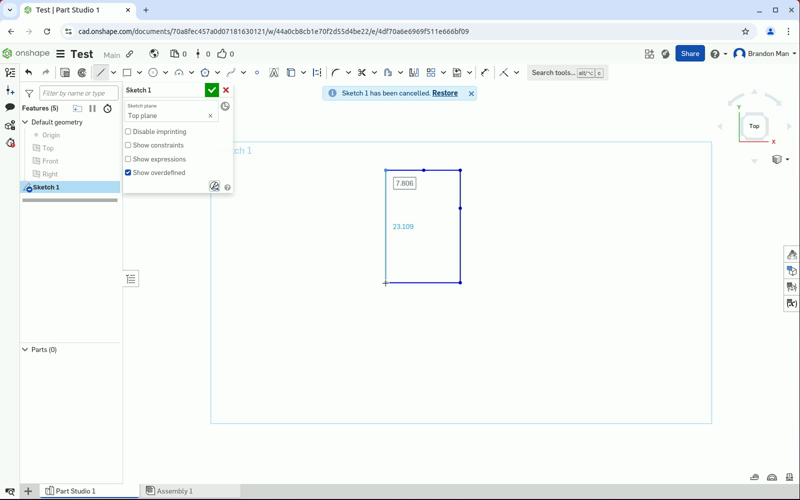
click(385, 282)
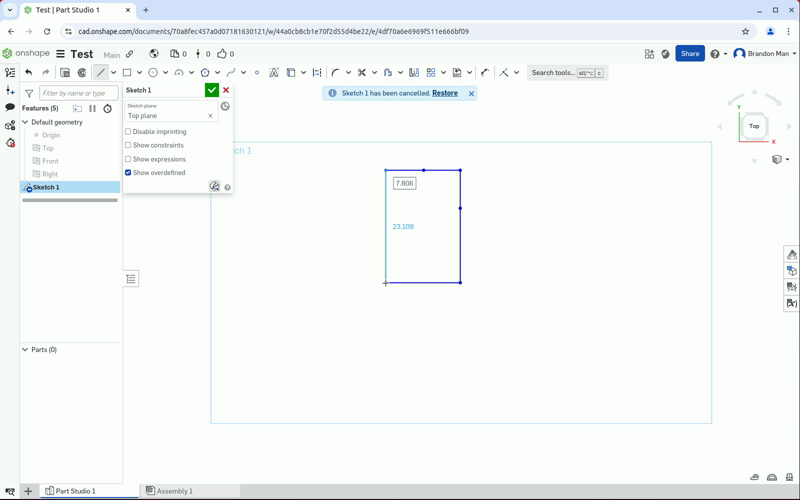
key(esc)
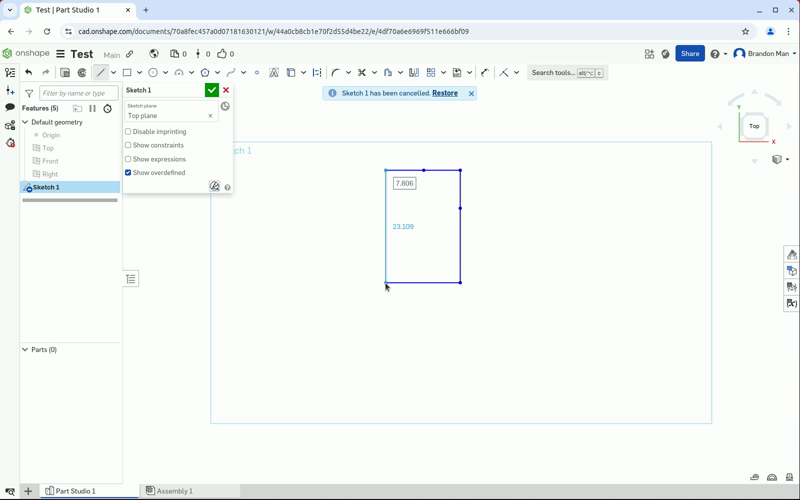
key(c)
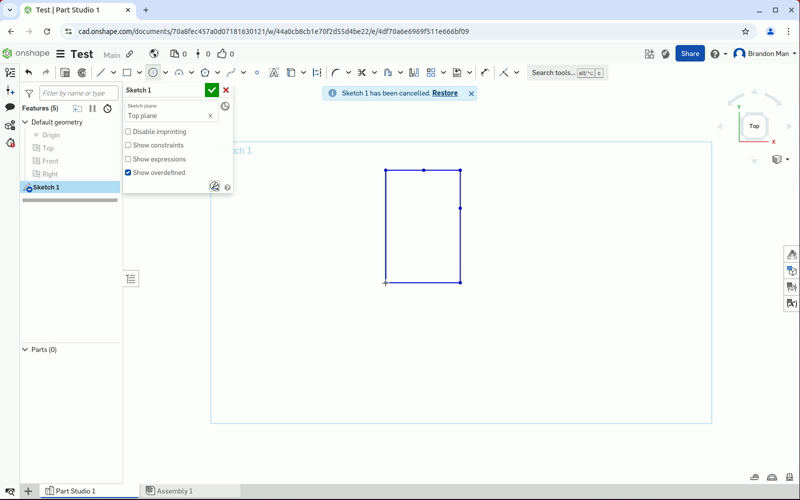
key_down(shift)
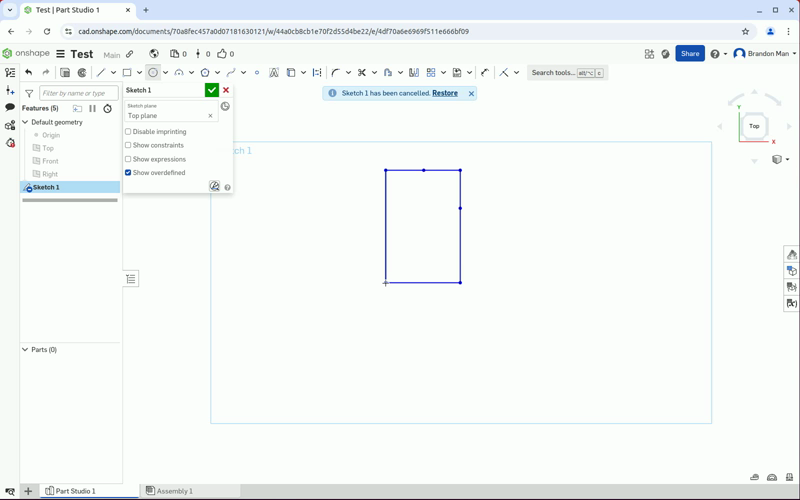
mouse_move(423, 226)
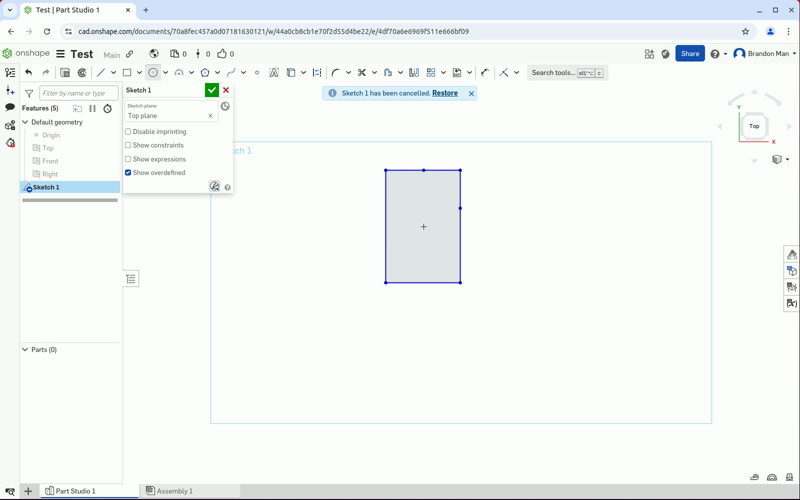
click(423, 226)
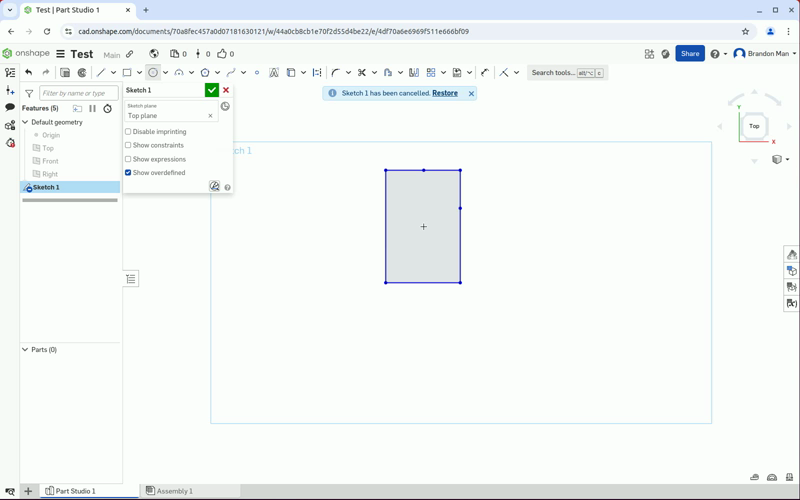
key_up(shift)
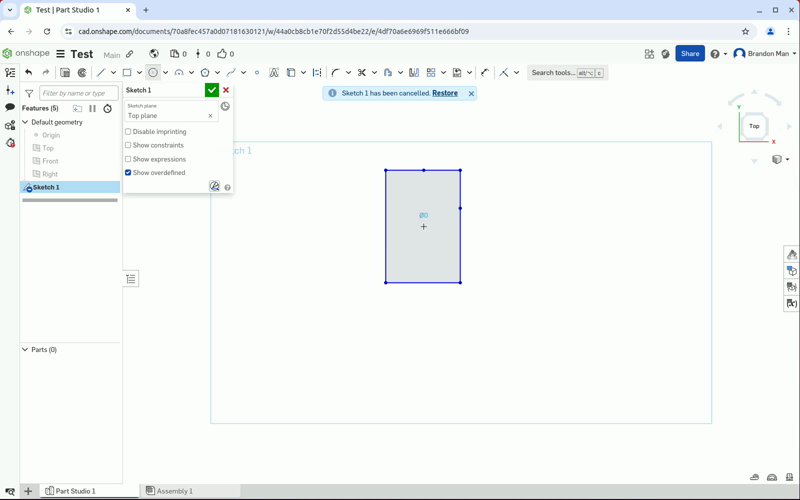
mouse_move(442, 226)
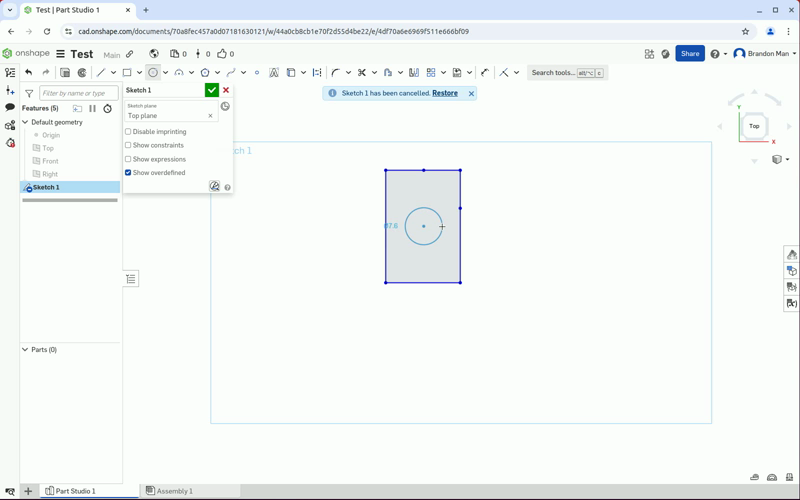
click(442, 226)
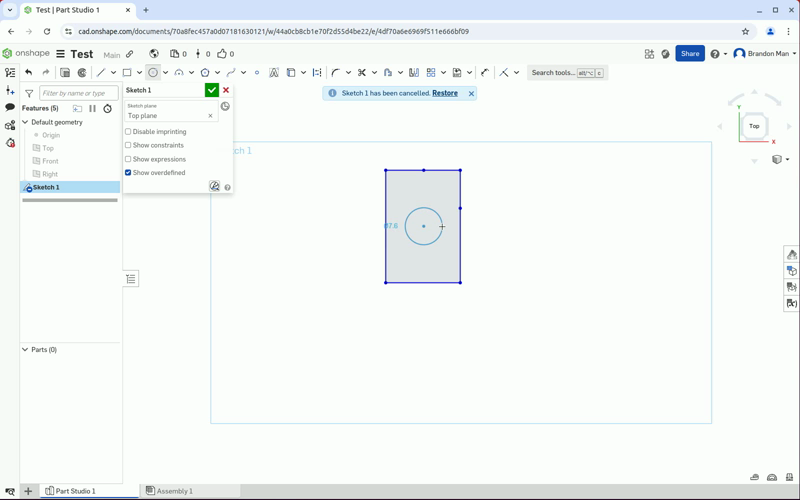
key(esc)
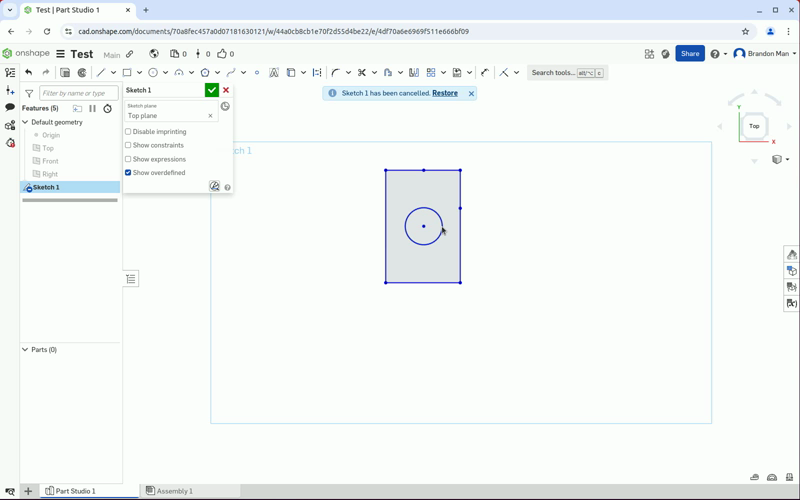
mouse_move(427, 270)
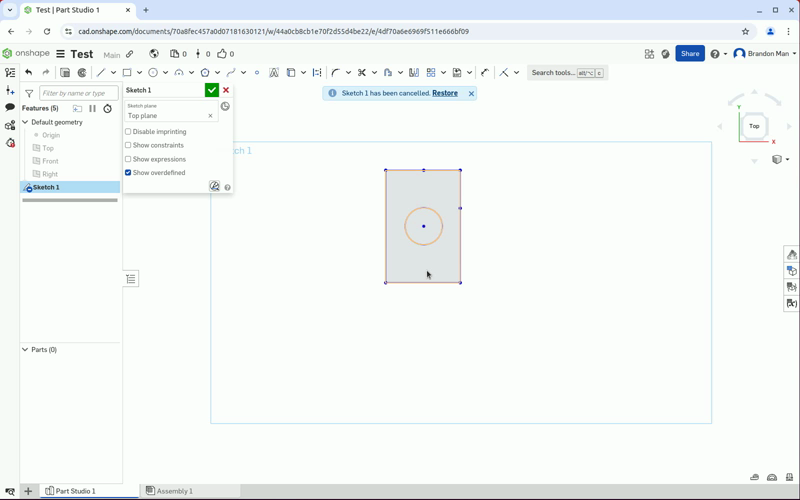
click(427, 270)
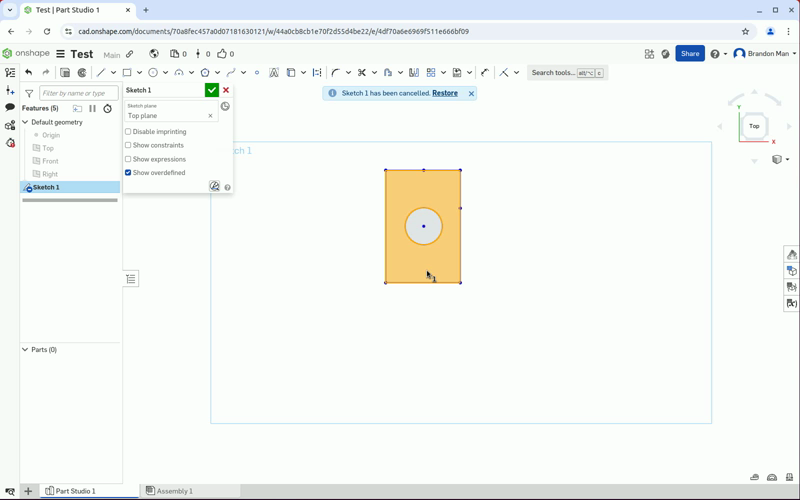
mouse_move(73, 352)
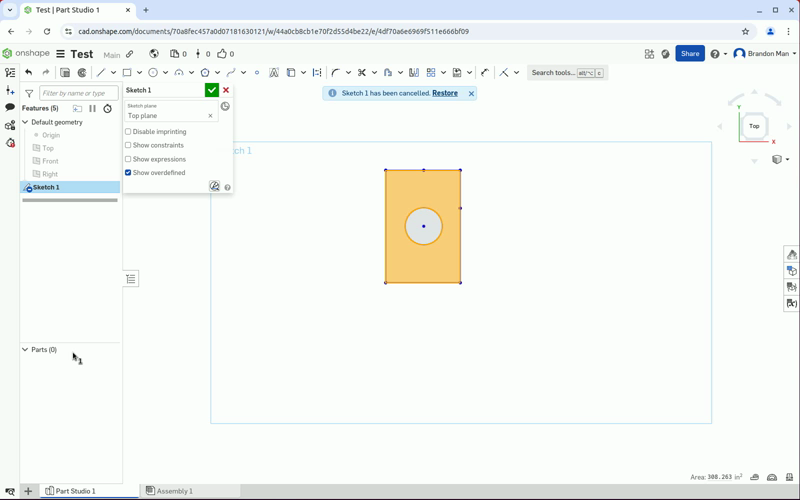
key(shift+y)
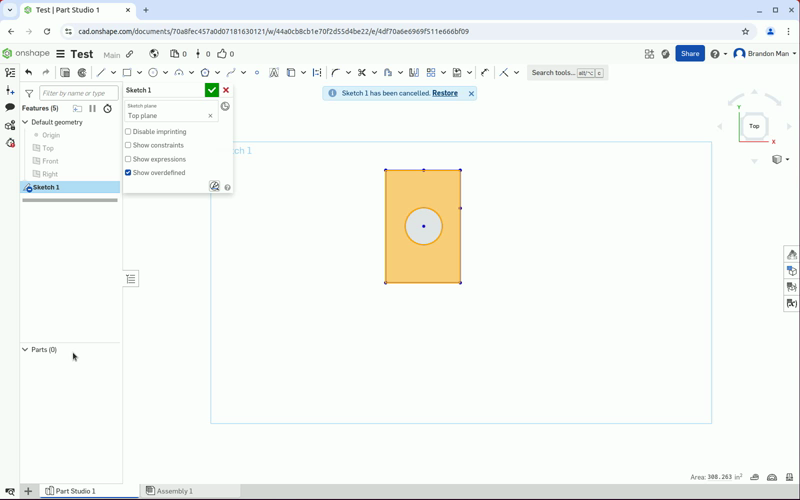
key(shift+e)
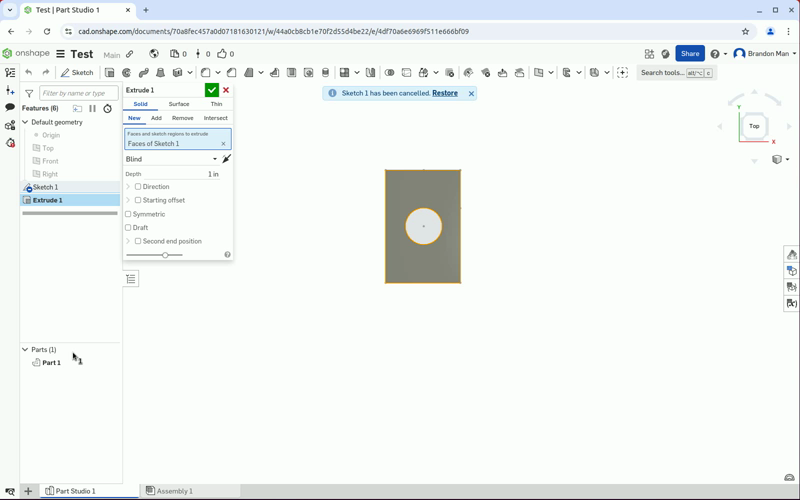
mouse_move(143, 106)
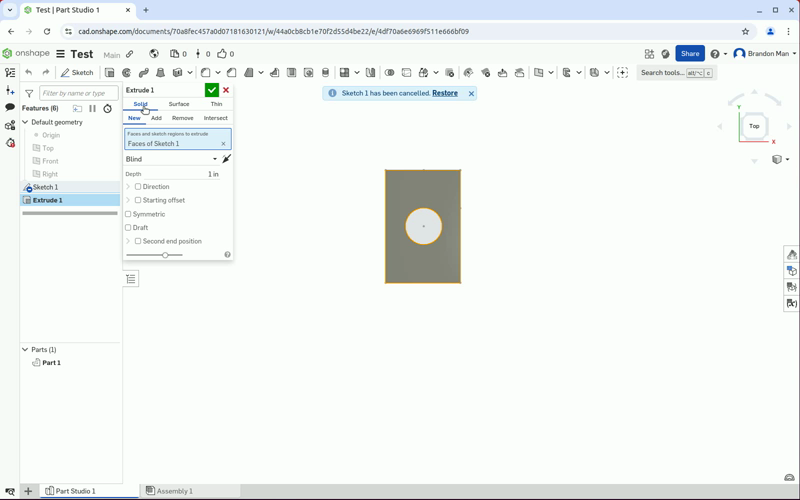
click(143, 106)
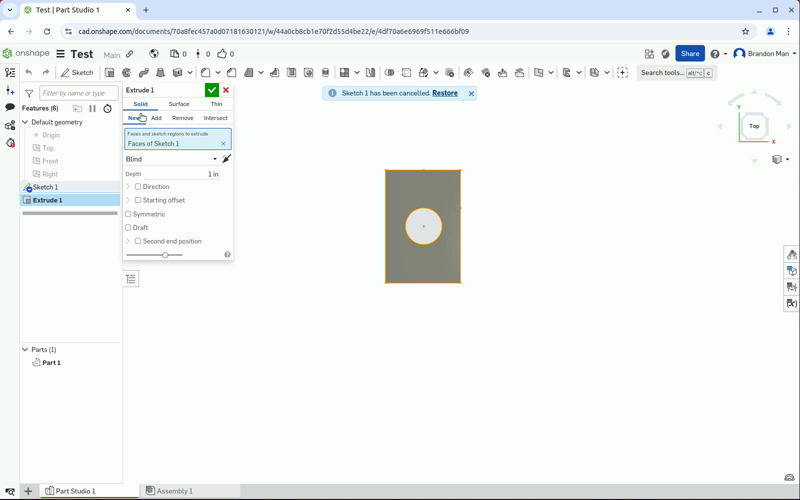
mouse_move(137, 120)
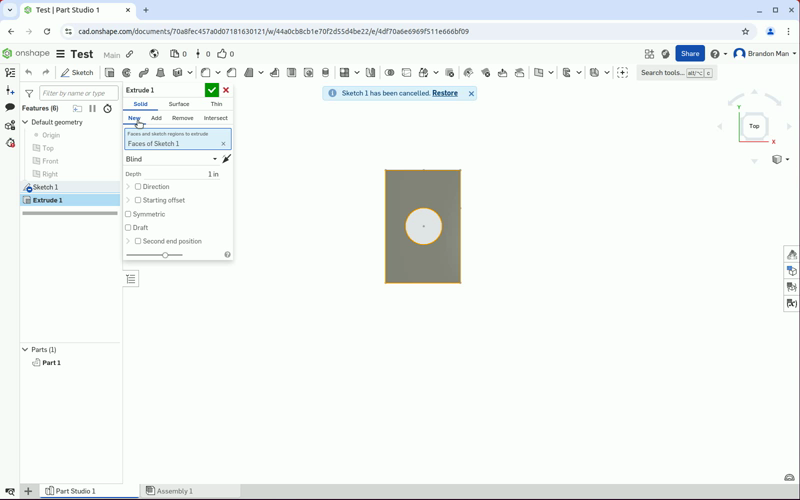
click(137, 120)
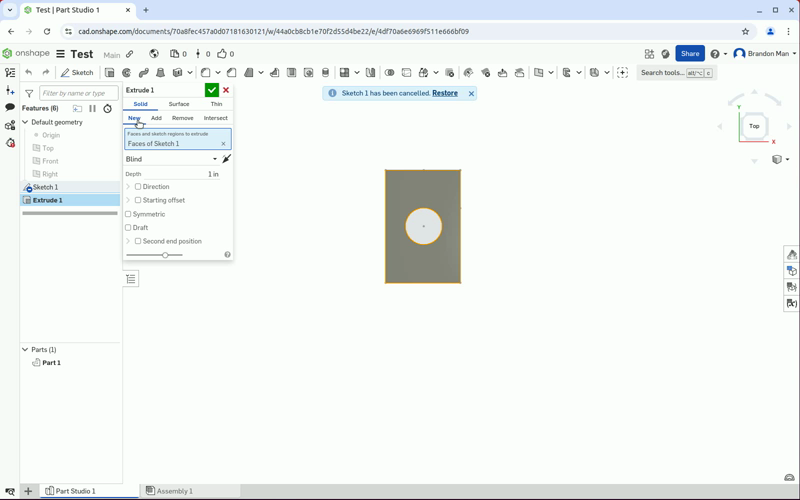
key(tab, 4)
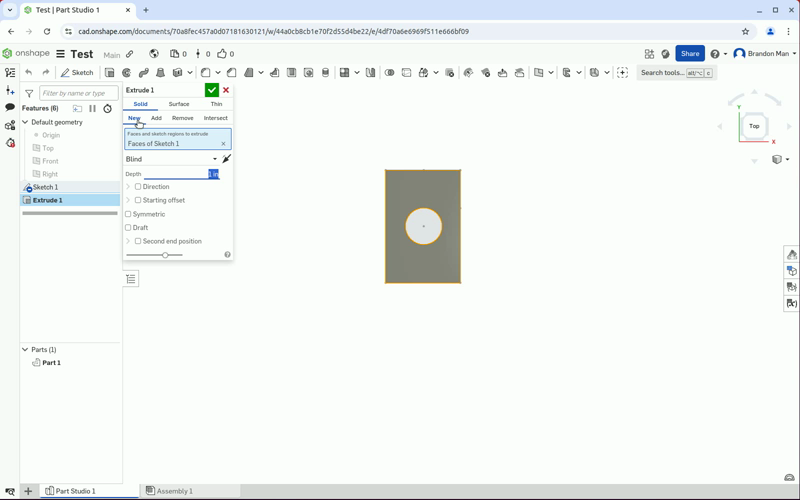
text(7.703)
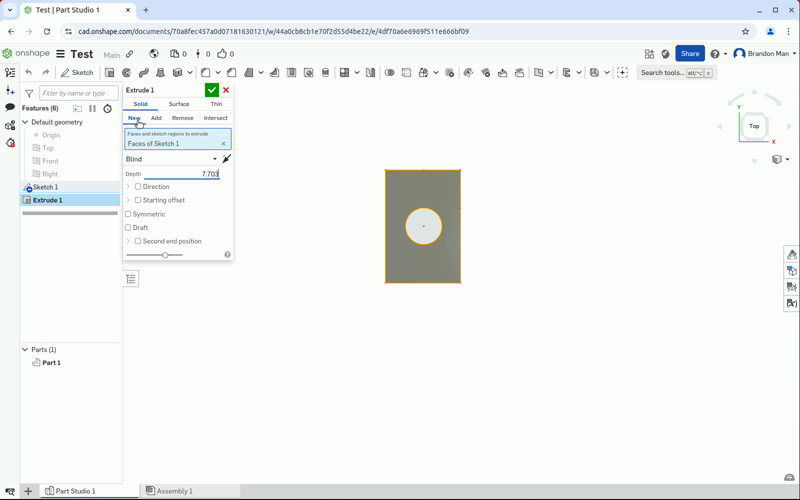
key(enter)
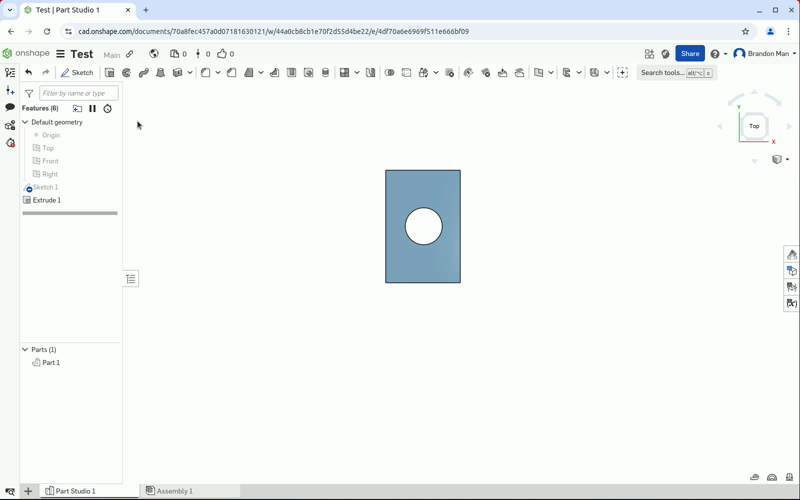
key(shift+h)
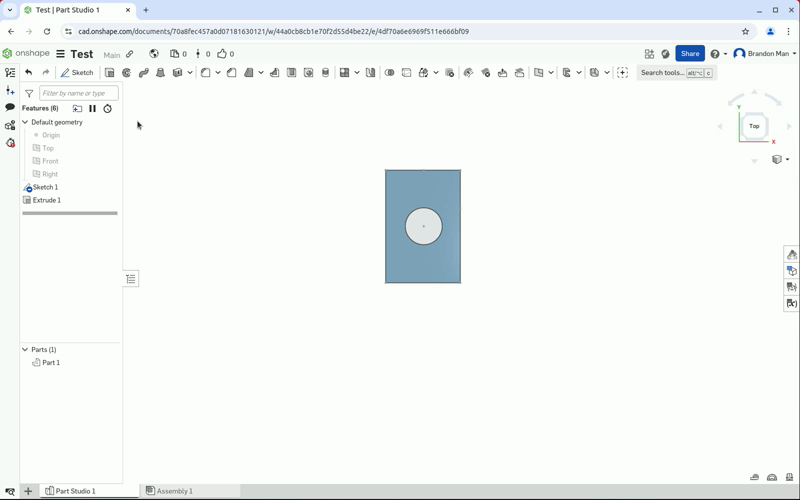
key(shift+h)
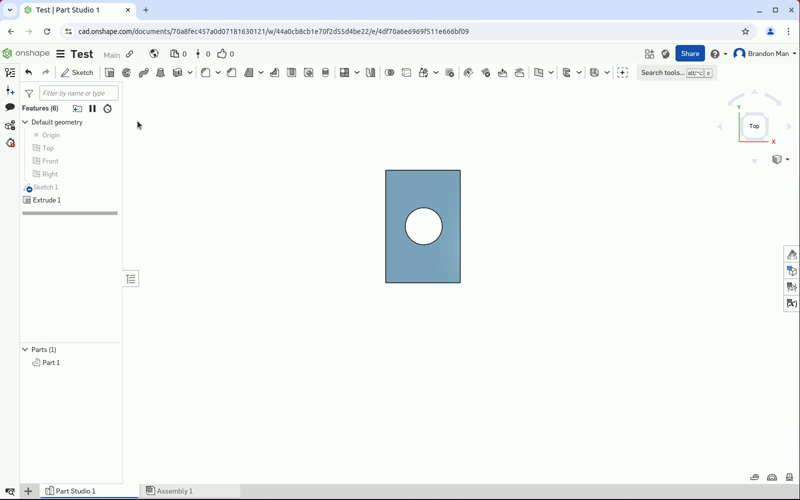
mouse_move(73, 189)
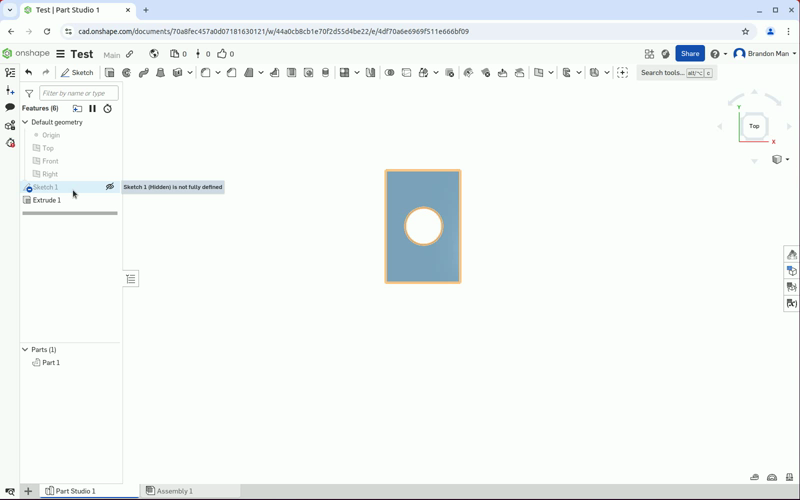
click(73, 189)
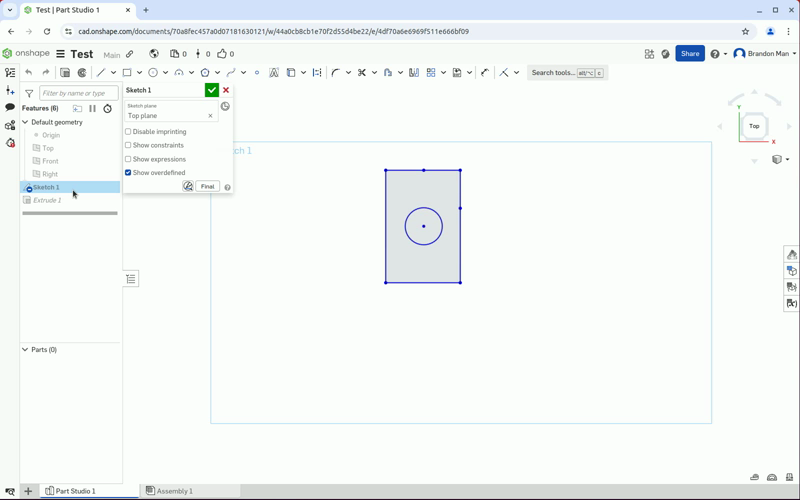
mouse_move(229, 92)
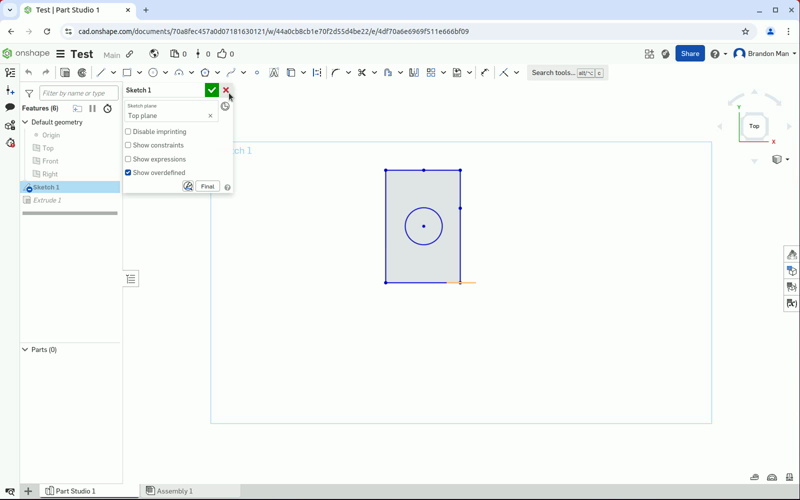
click(229, 92)
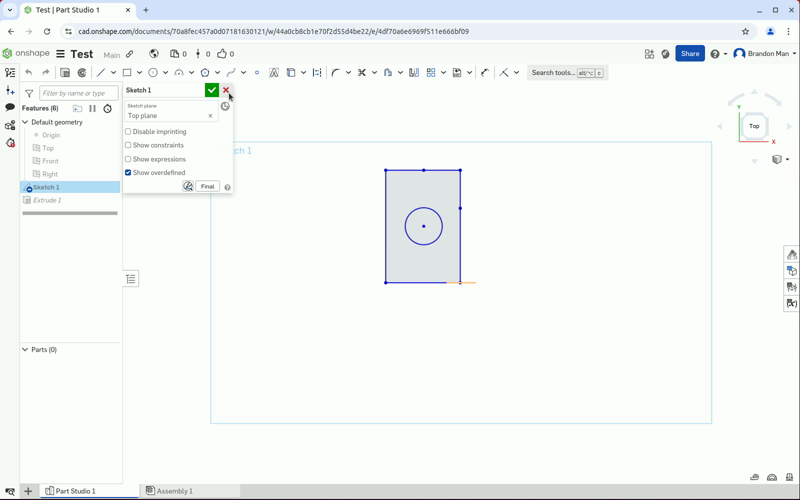
key(shift+s)
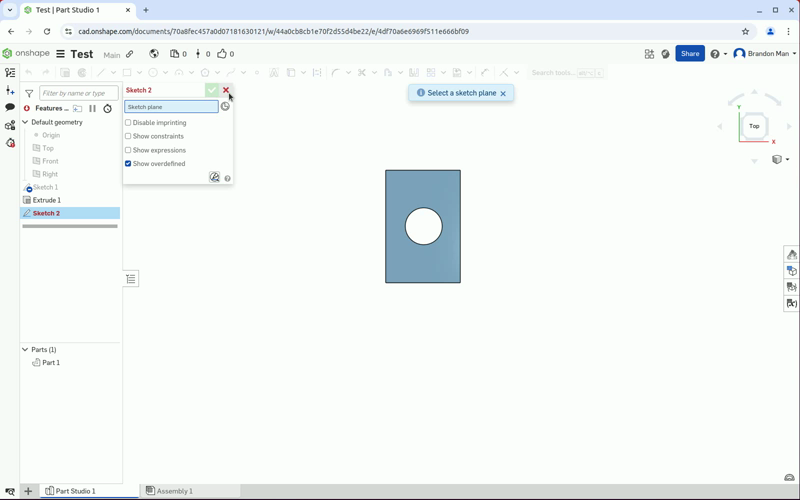
mouse_move(73, 150)
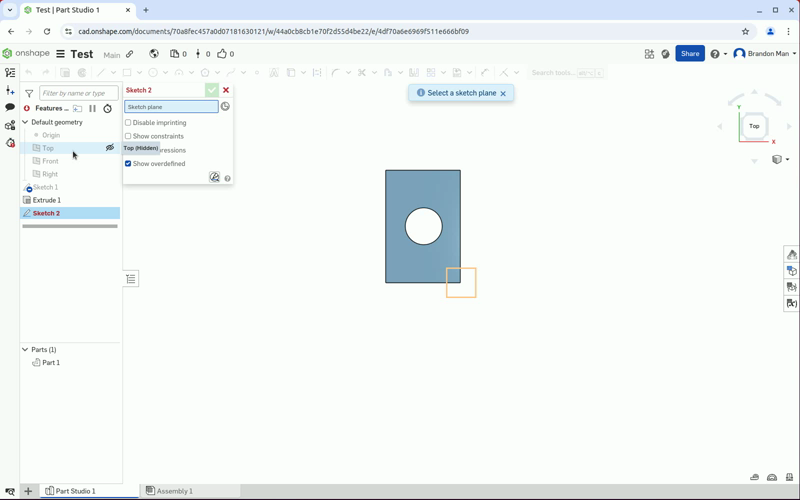
click(73, 150)
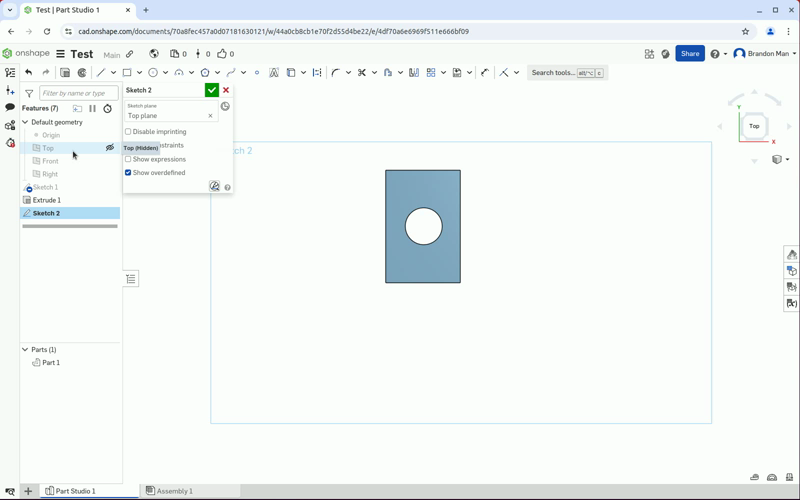
mouse_move(73, 352)
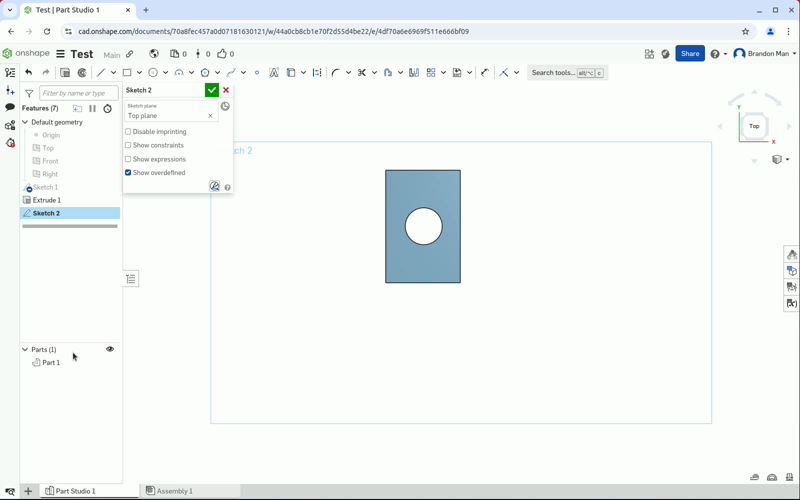
key(y)
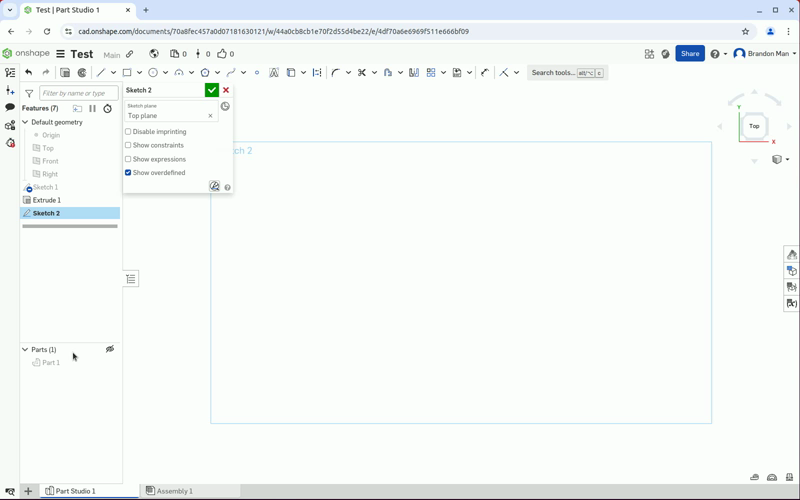
key(l)
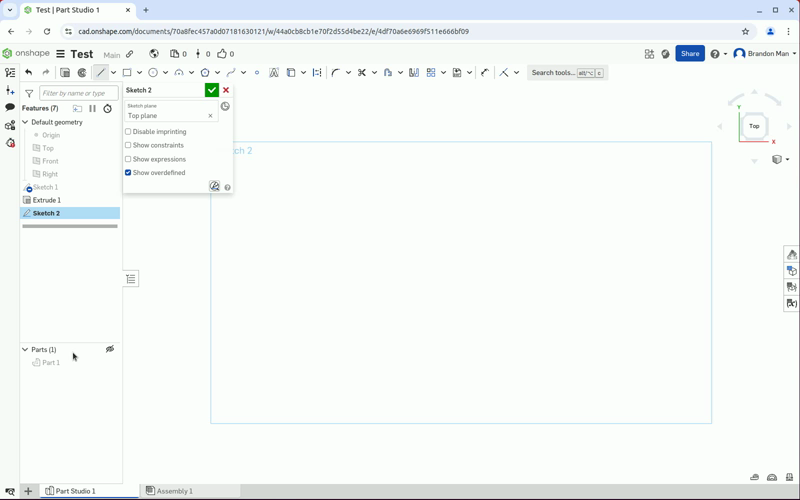
key_down(shift)
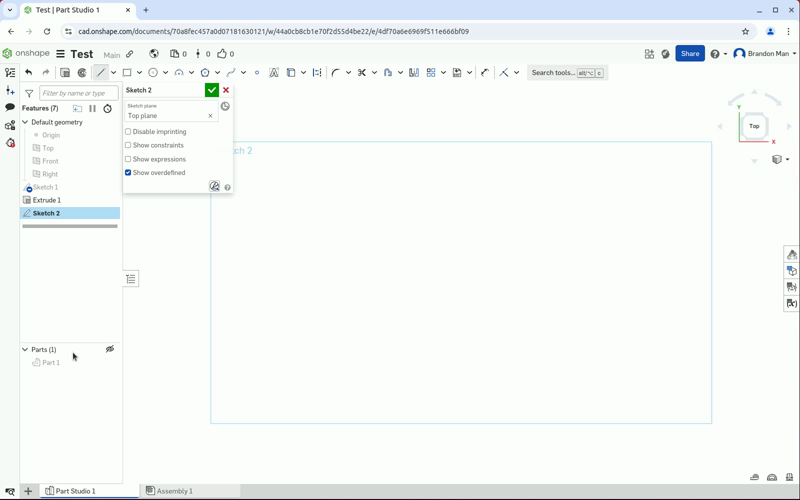
mouse_move(348, 282)
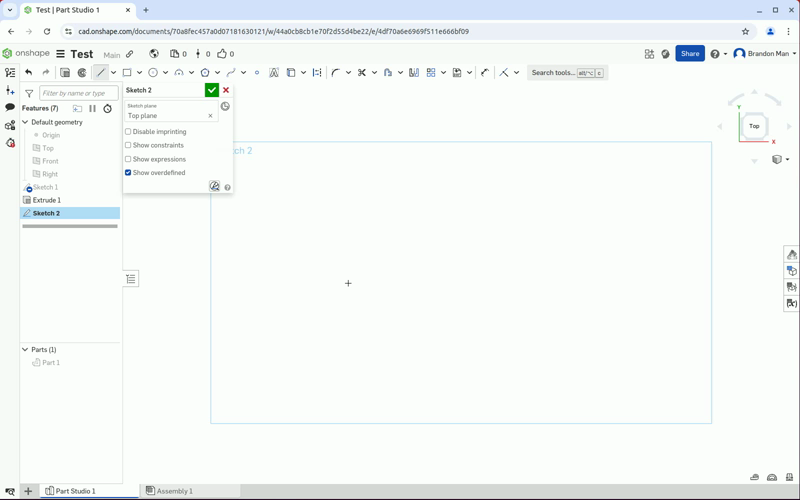
click(348, 282)
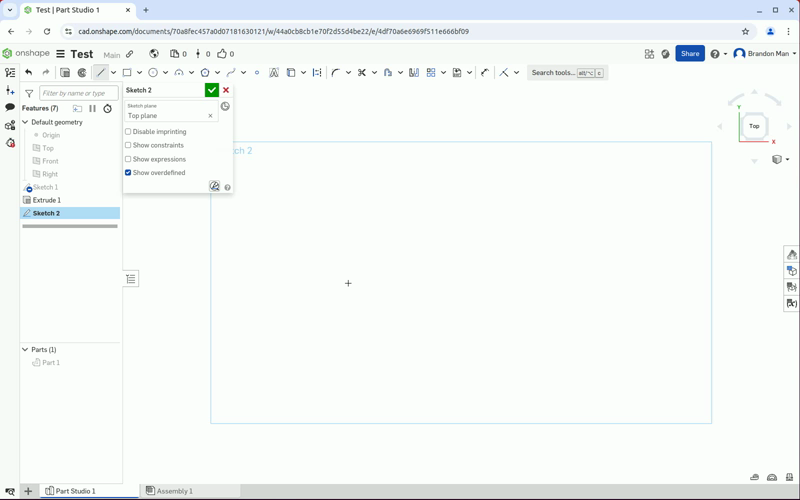
key_up(shift)
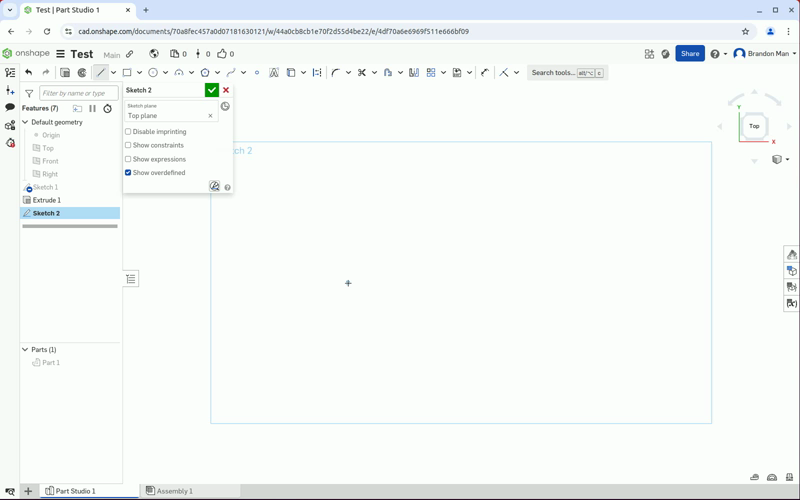
key_down(shift)
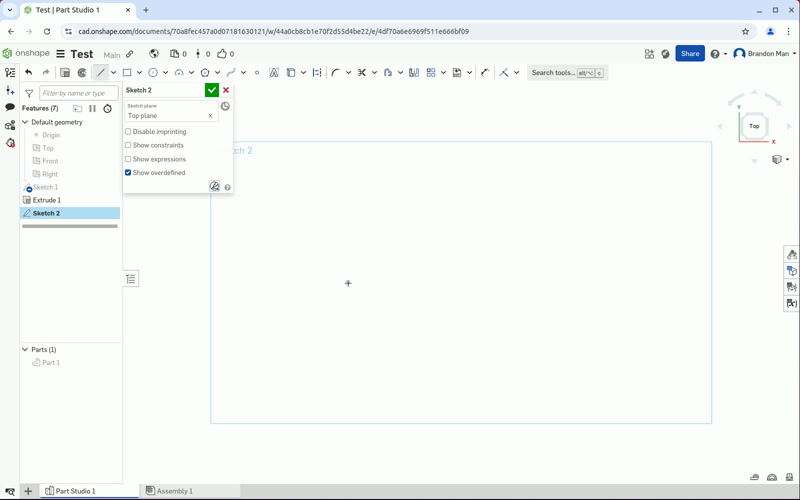
mouse_move(378, 282)
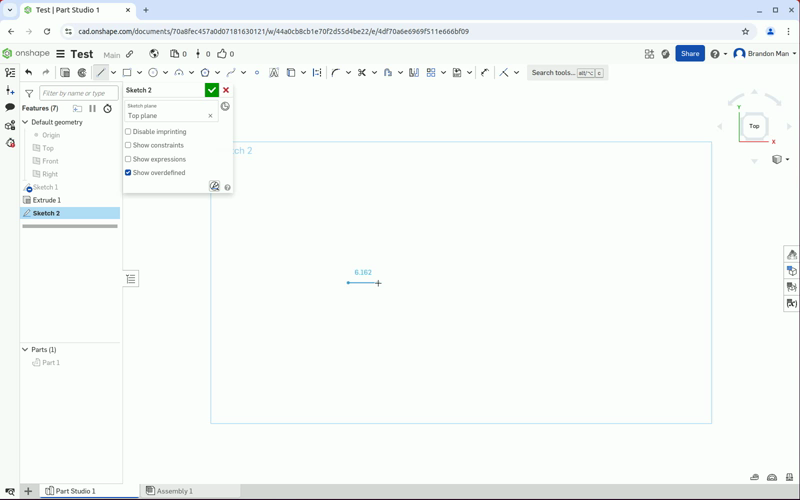
mouse_move(386, 282)
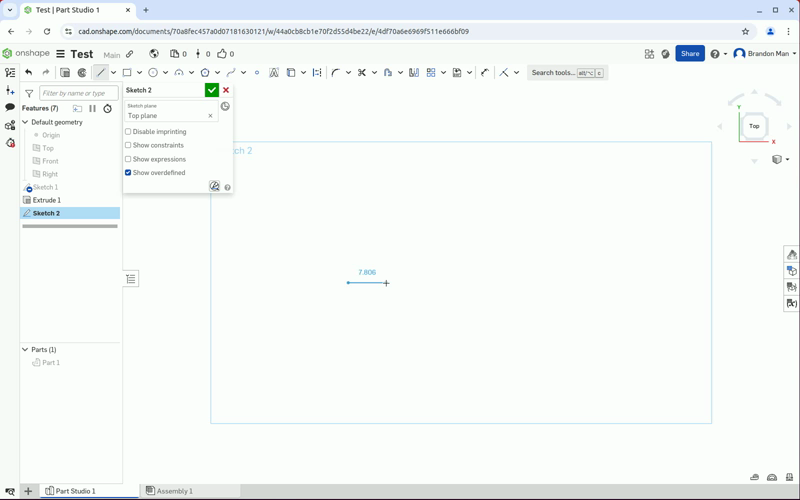
click(386, 282)
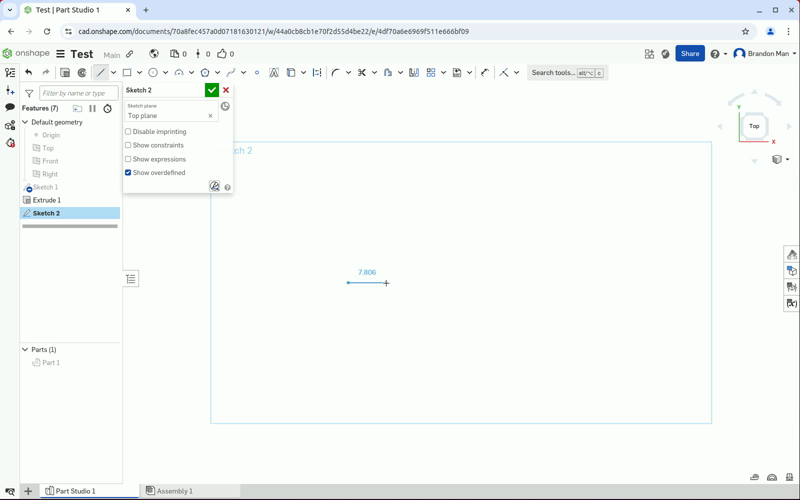
key_up(shift)
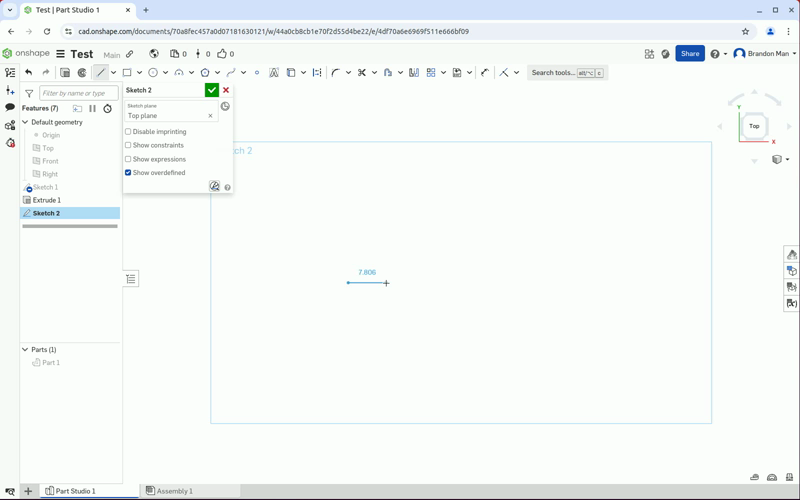
key_down(shift)
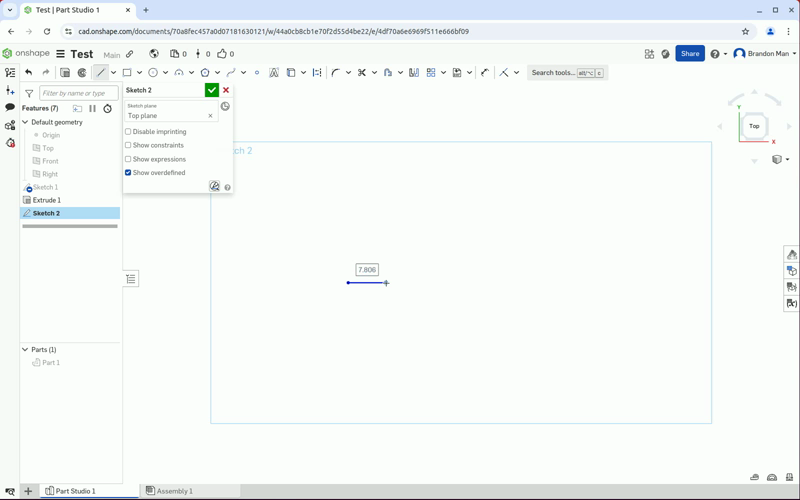
mouse_move(386, 170)
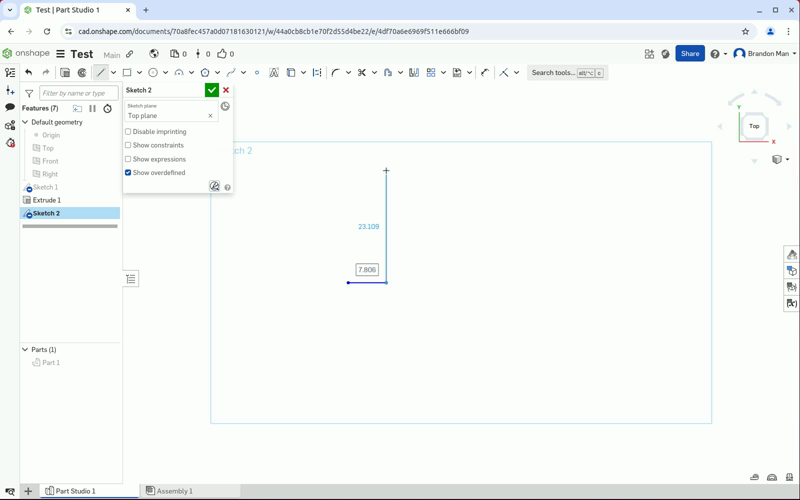
click(386, 170)
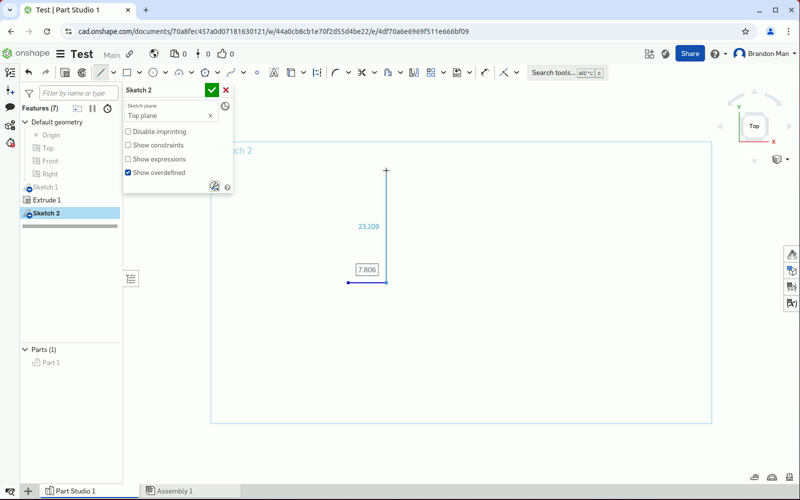
key_up(shift)
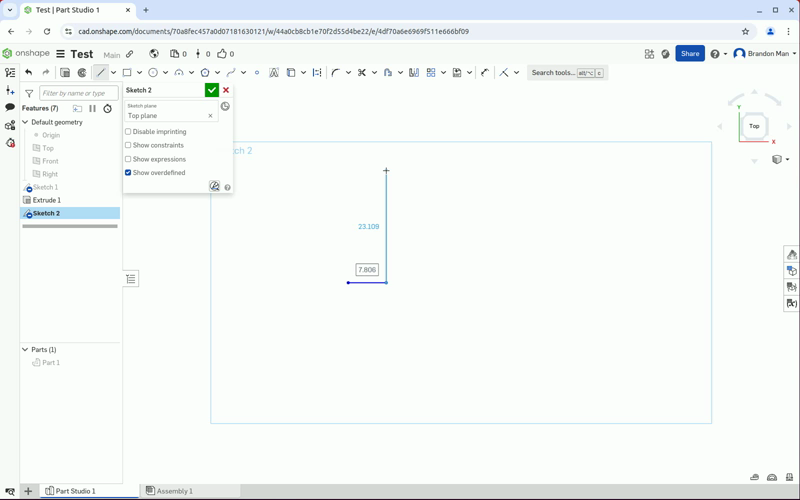
key_down(shift)
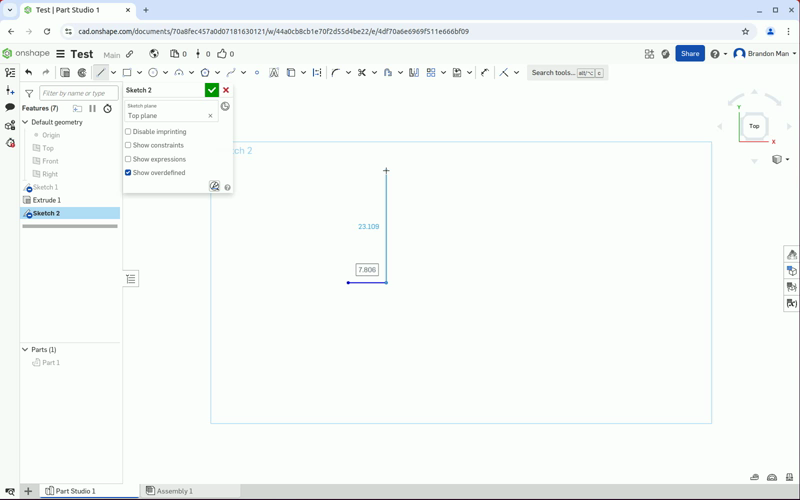
mouse_move(416, 170)
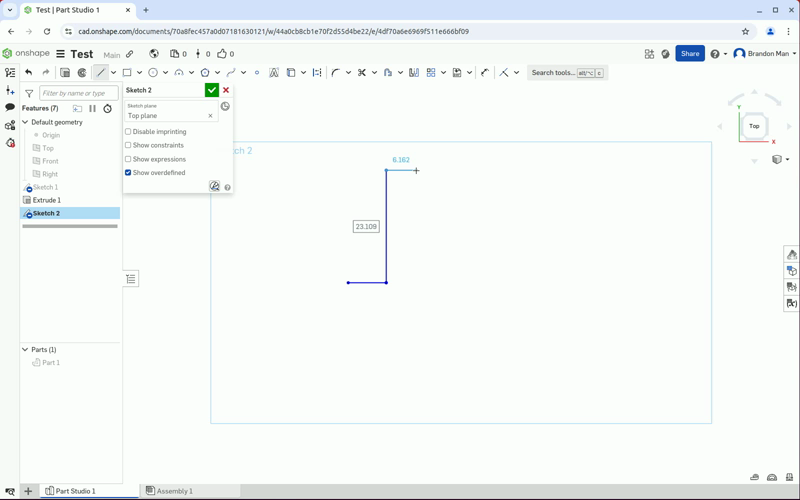
mouse_move(348, 170)
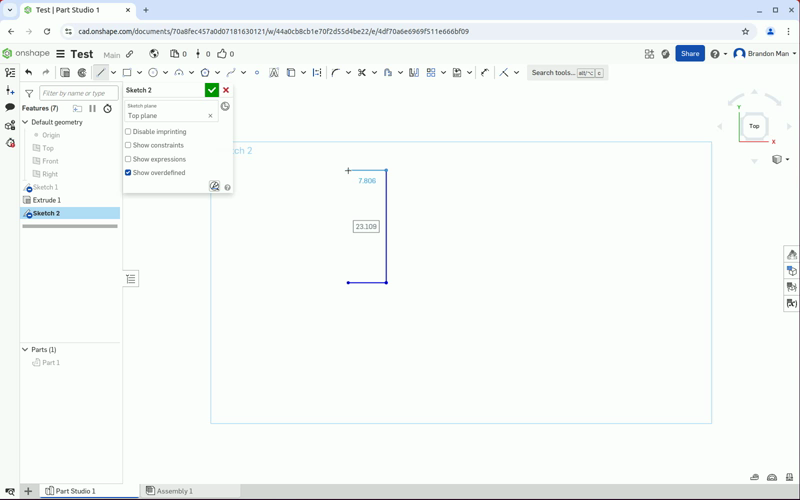
click(348, 170)
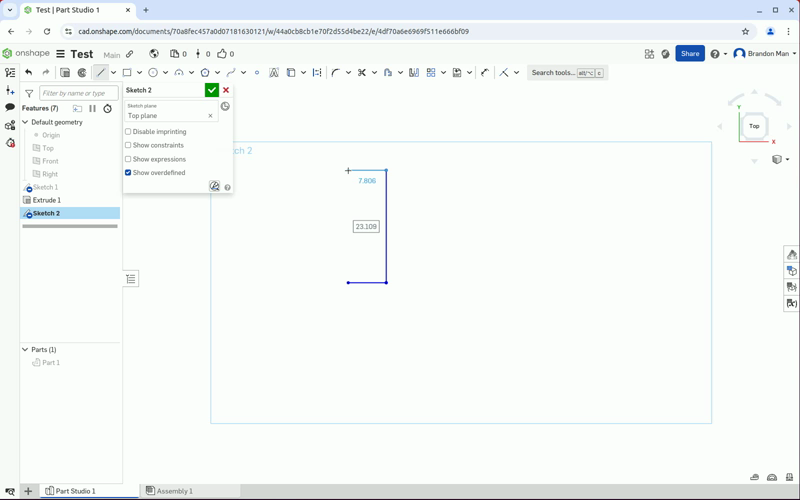
key_up(shift)
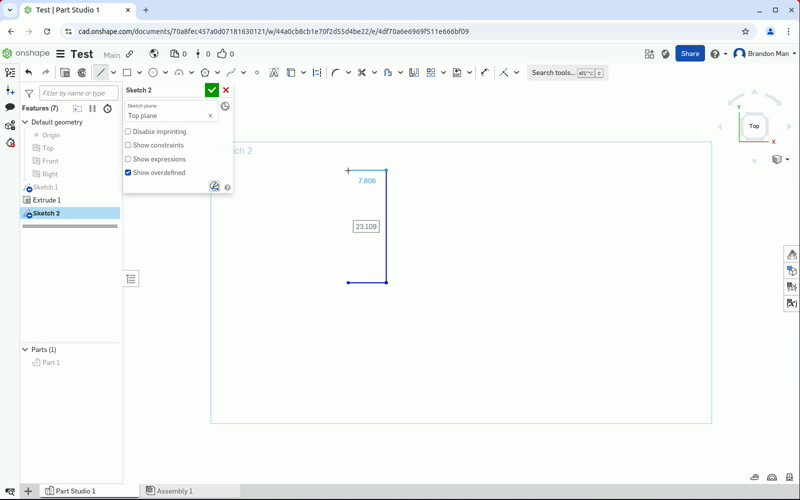
key_down(shift)
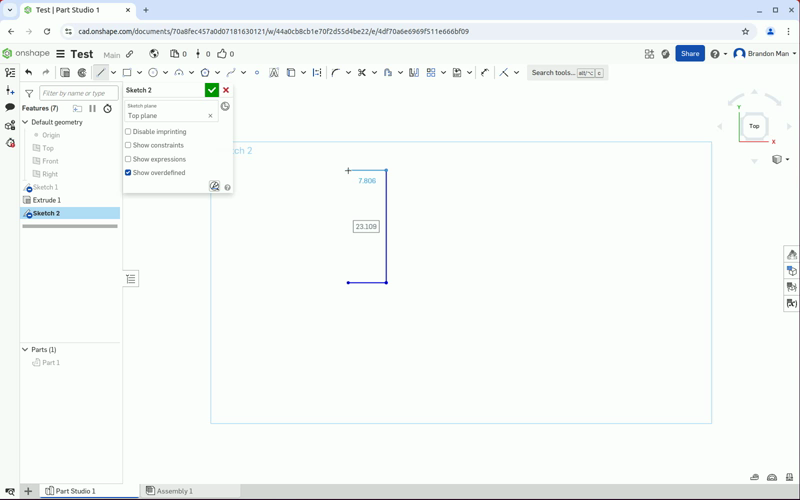
mouse_move(348, 282)
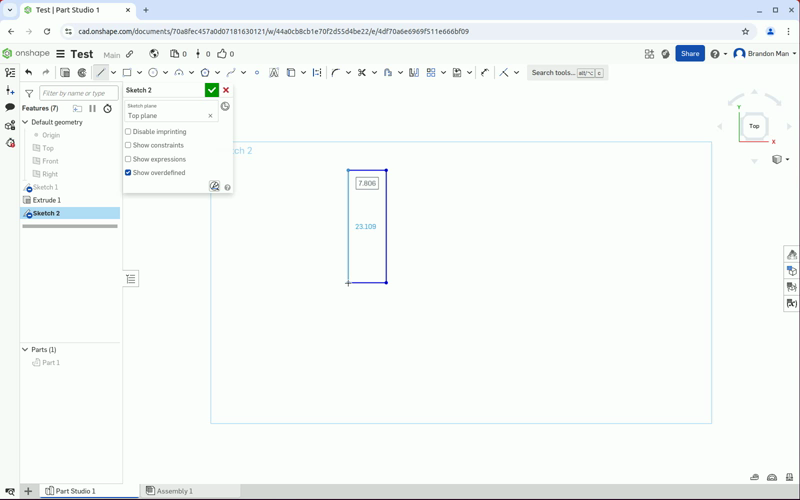
key_up(shift)
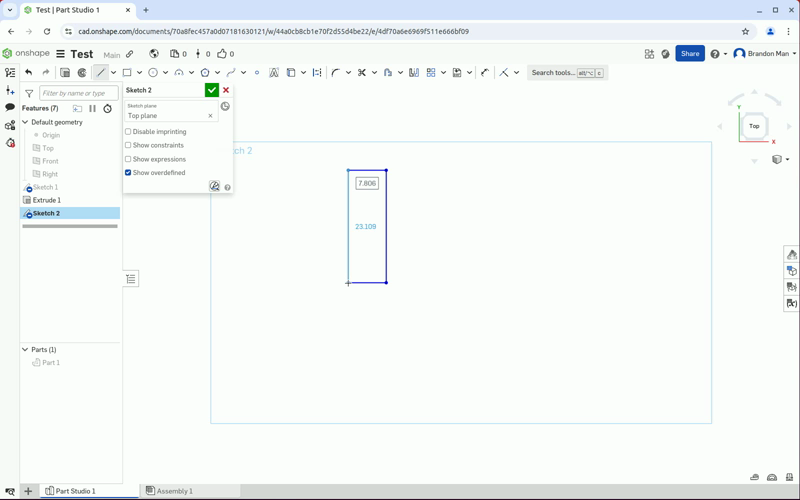
click(348, 282)
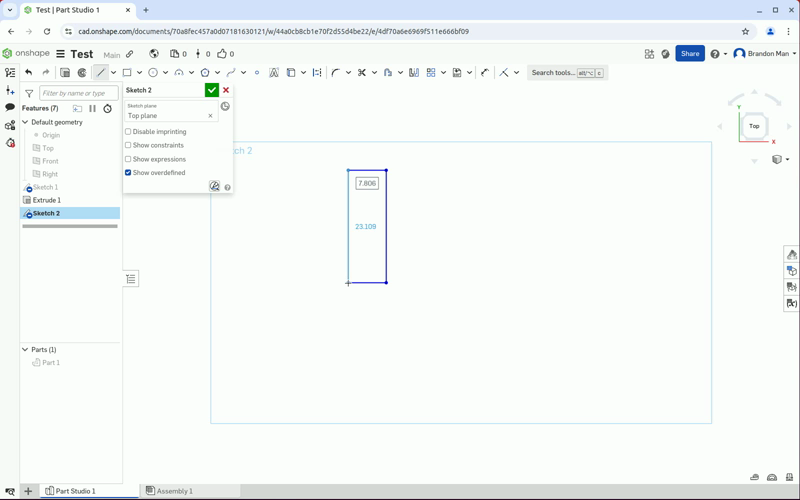
key(esc)
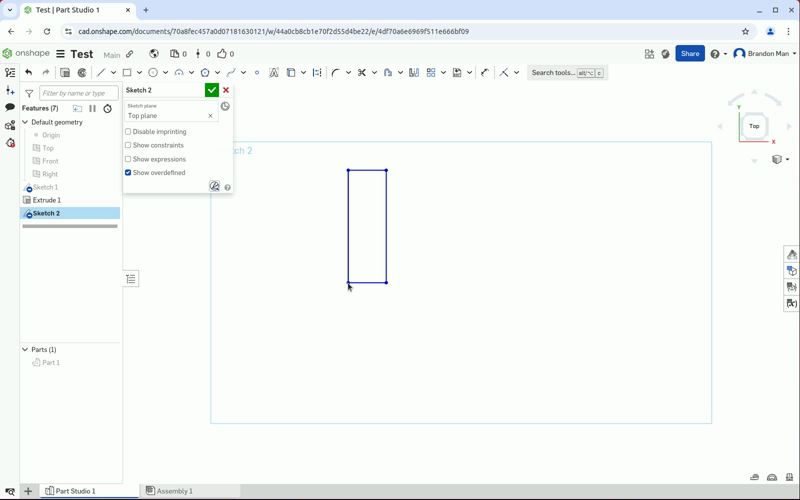
mouse_move(359, 240)
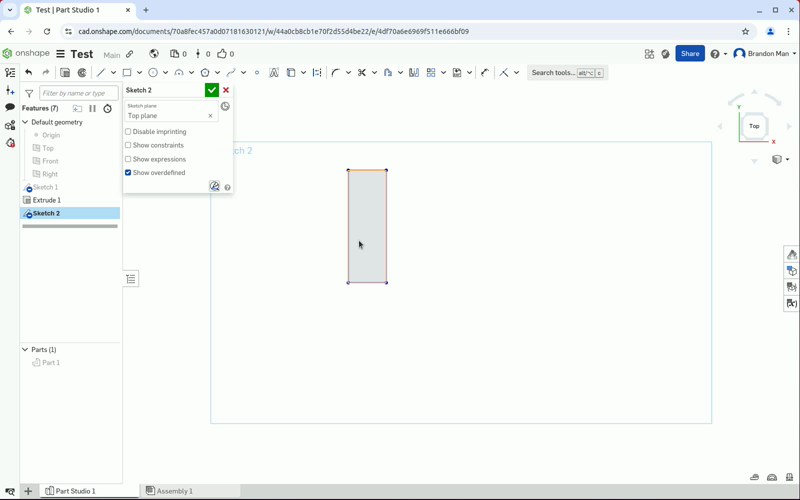
click(359, 240)
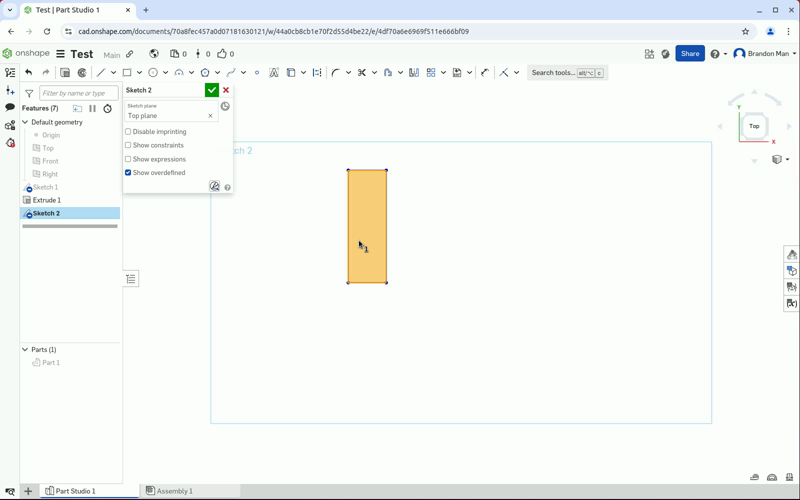
mouse_move(73, 352)
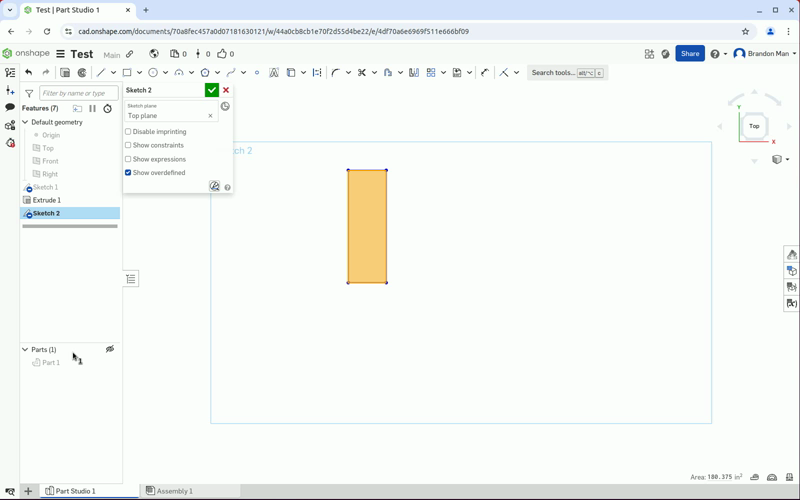
key(shift+y)
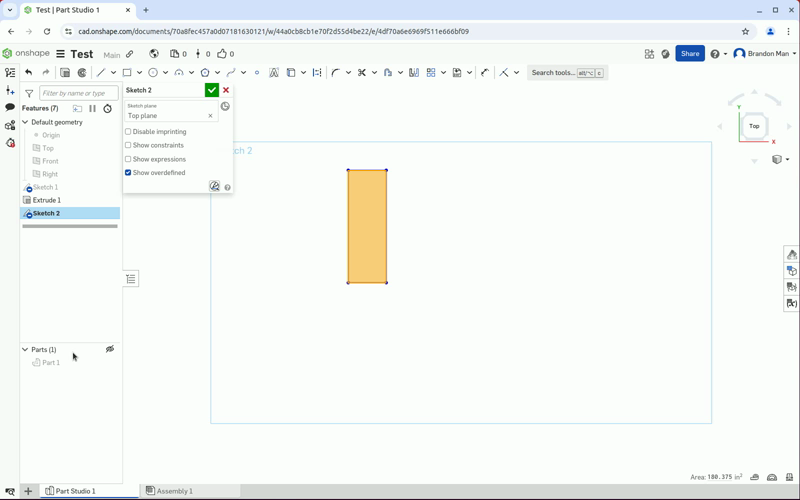
key(shift+e)
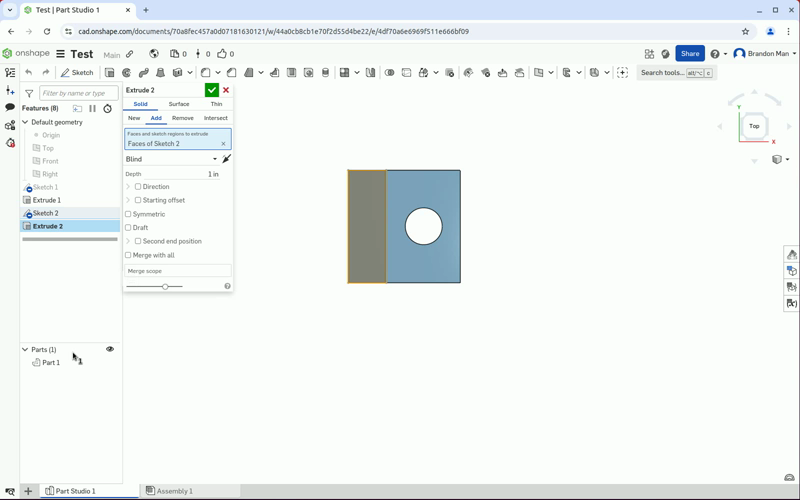
mouse_move(143, 106)
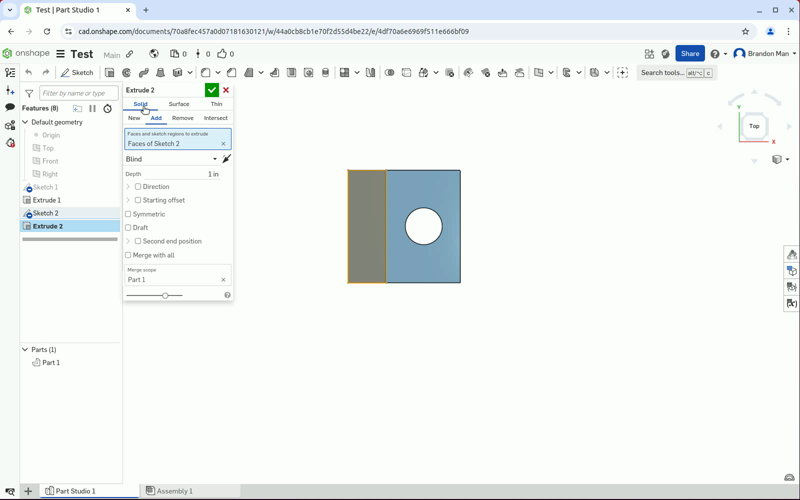
click(143, 106)
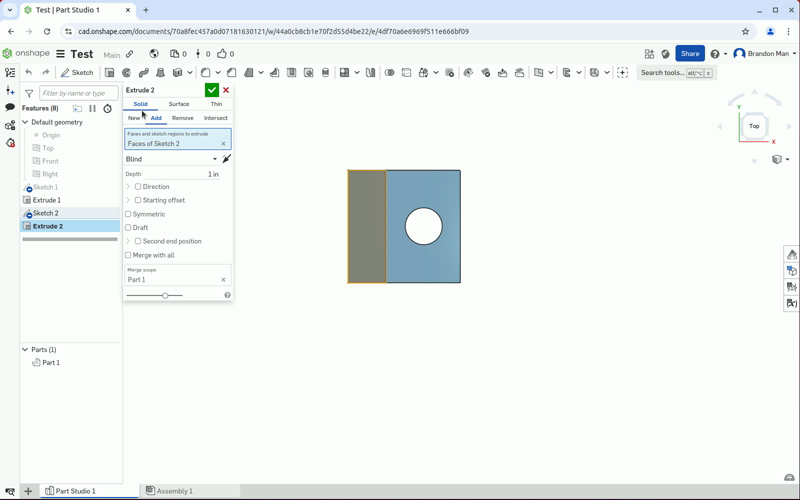
mouse_move(137, 120)
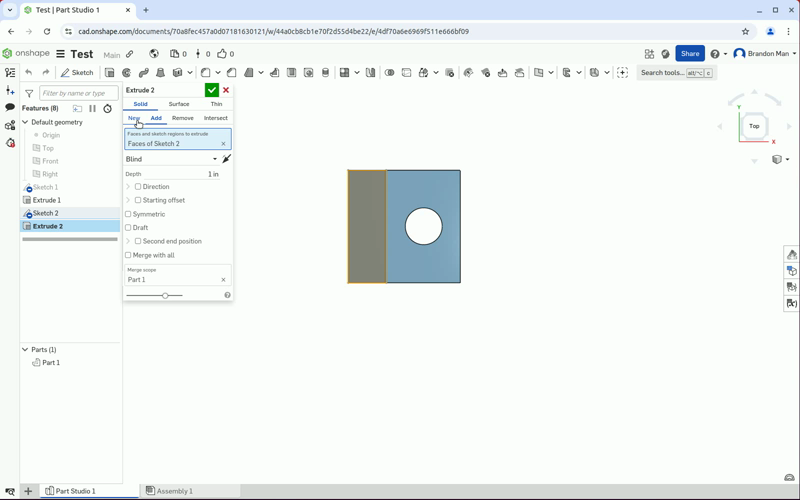
click(137, 120)
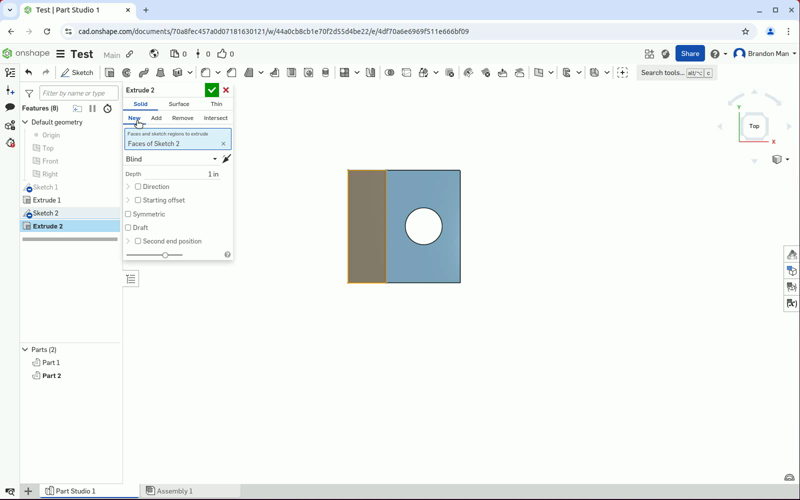
key(tab, 4)
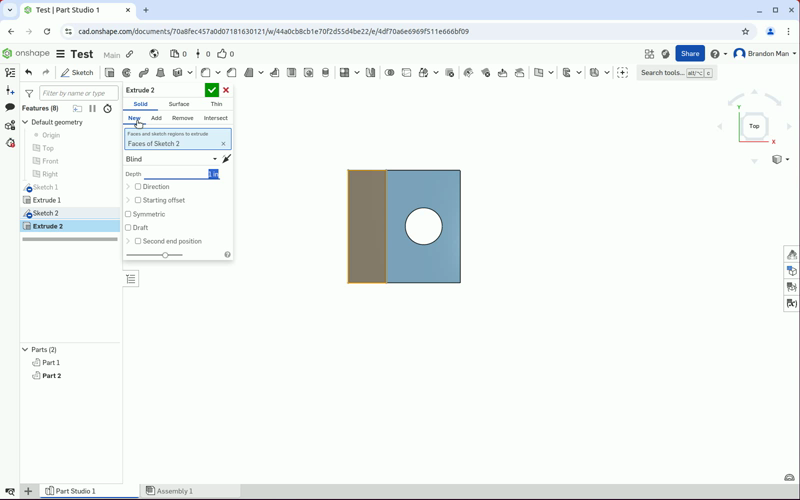
text(7.703)
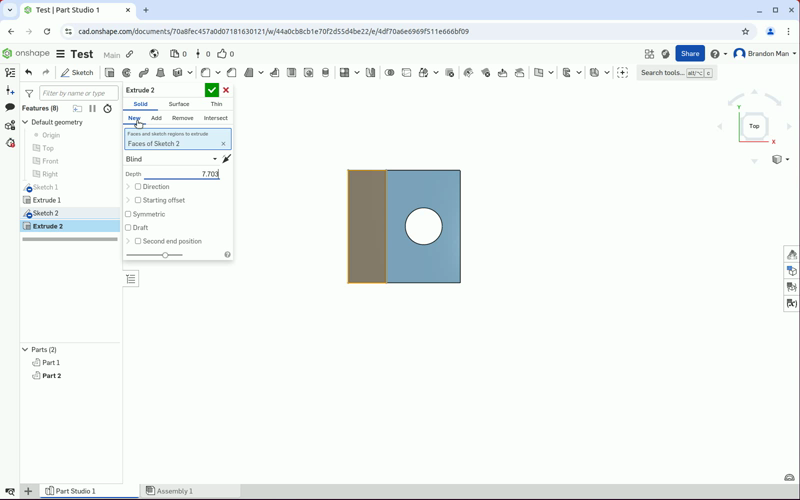
key(enter)
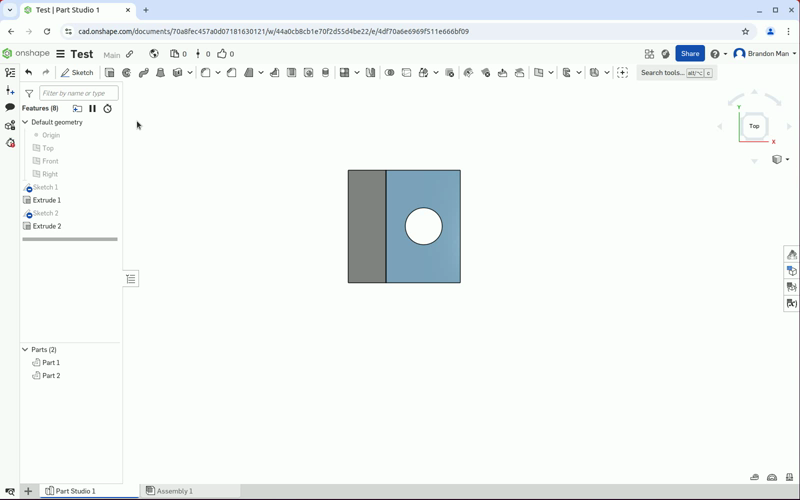
key(shift+h)
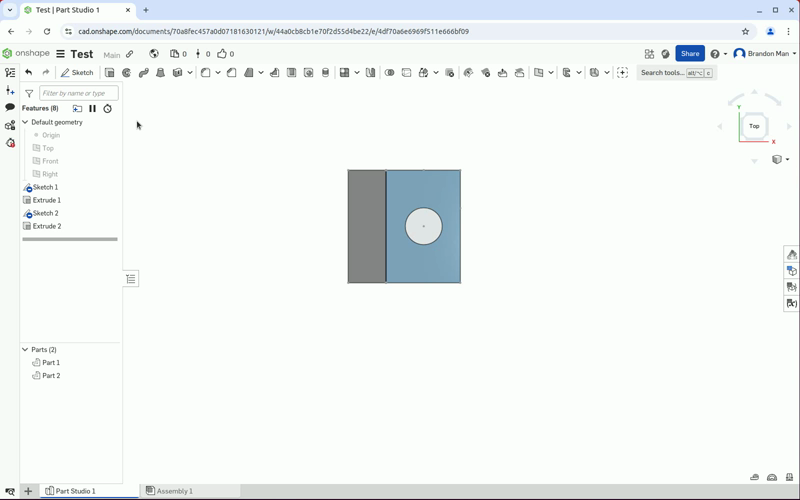
key(shift+h)
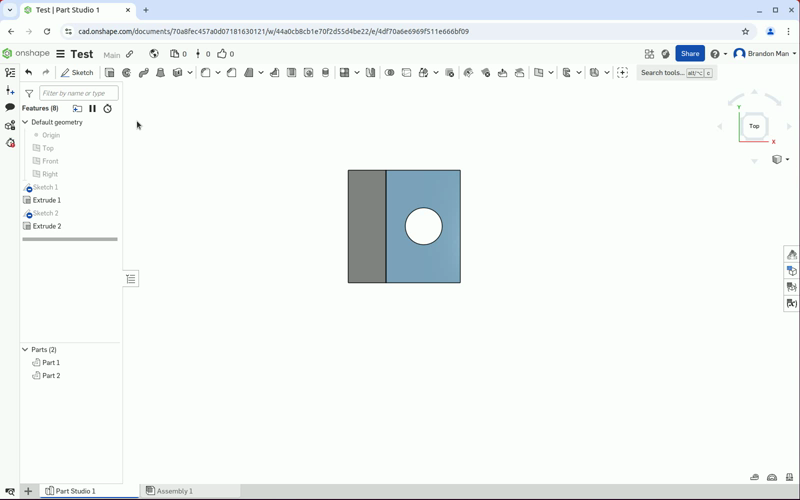
mouse_move(73, 189)
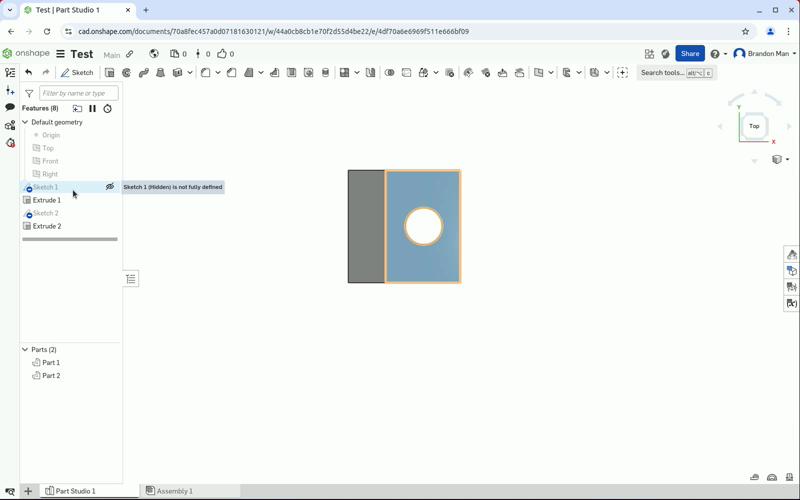
click(73, 189)
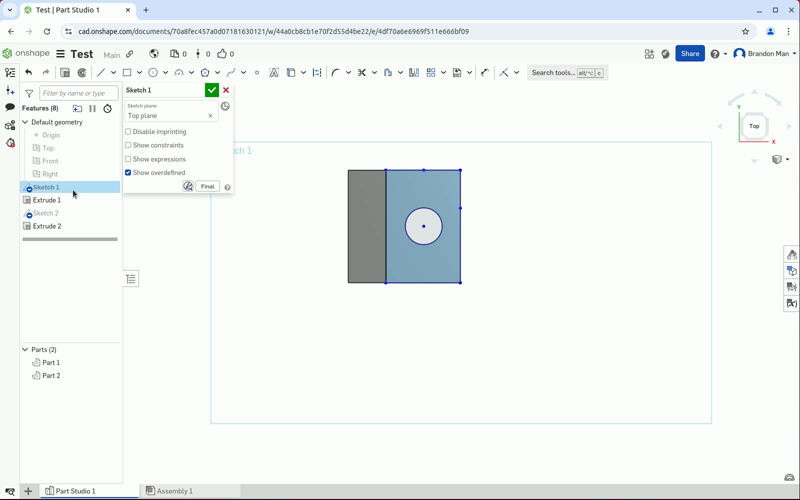
mouse_move(229, 92)
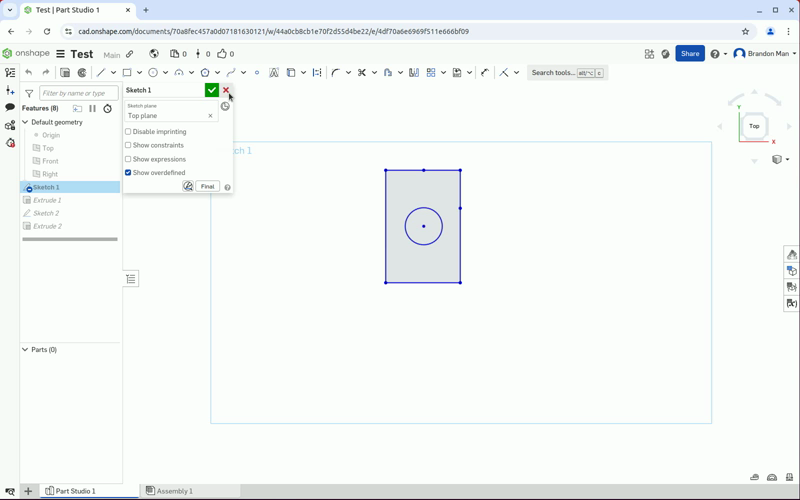
click(229, 92)
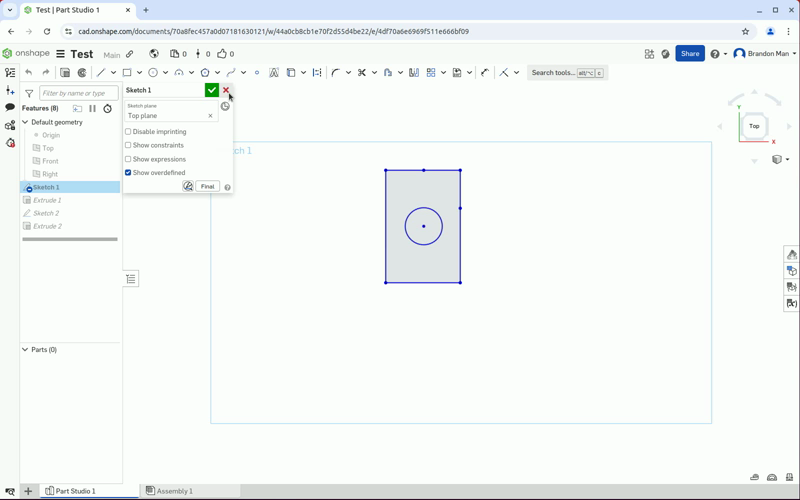
key(shift+s)
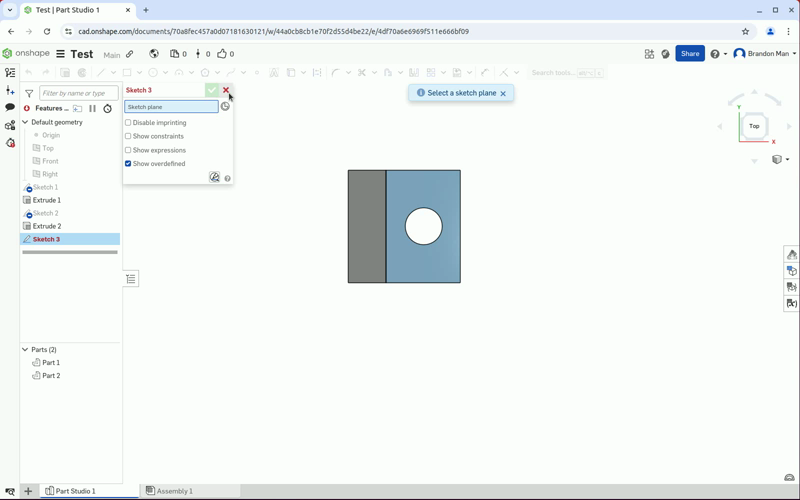
mouse_move(73, 150)
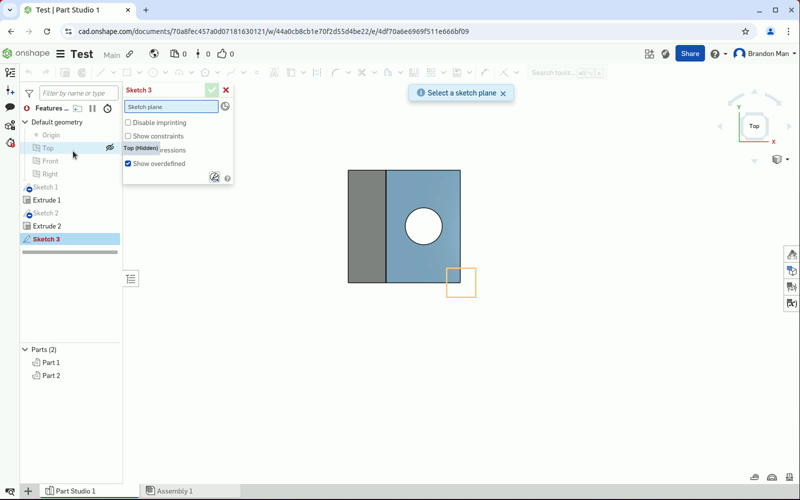
click(73, 150)
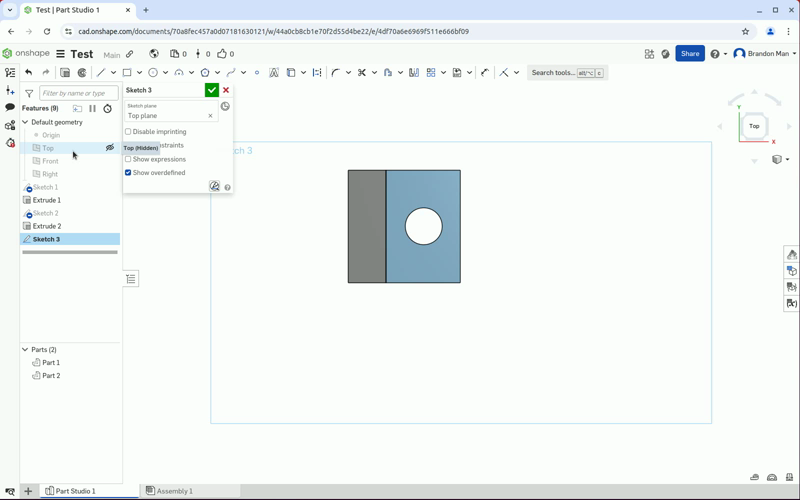
mouse_move(73, 352)
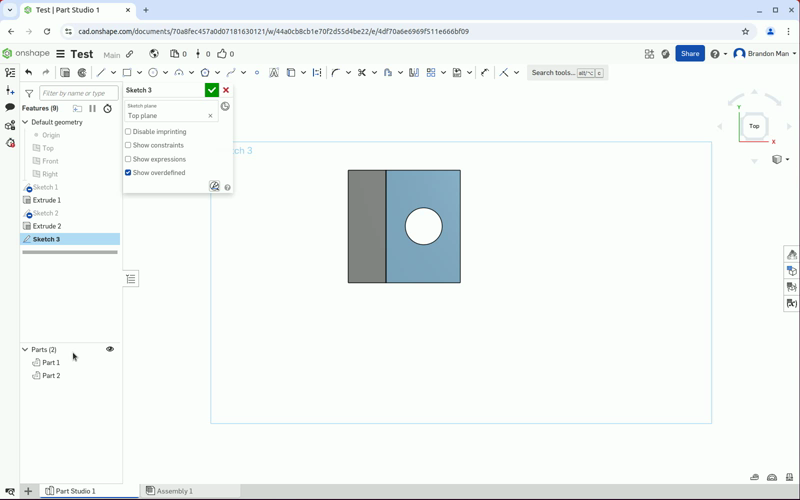
key(y)
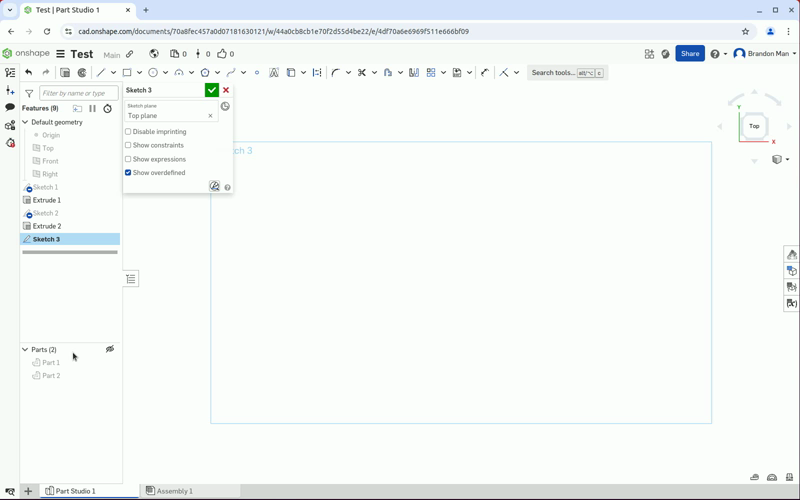
key(l)
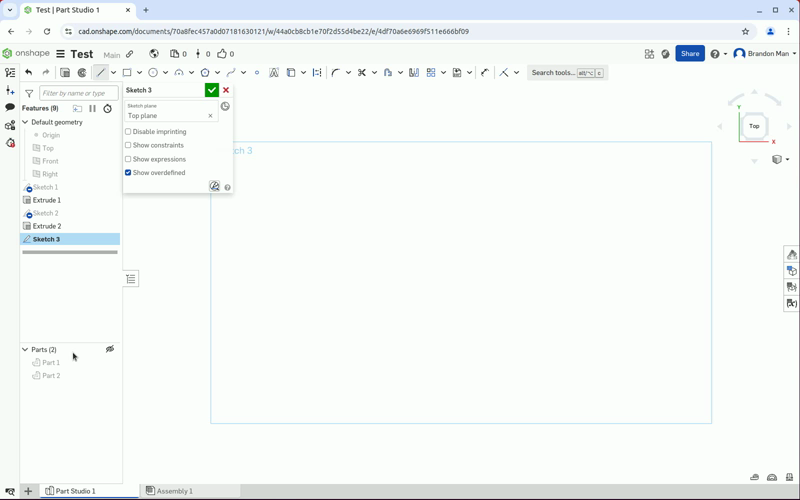
key_down(shift)
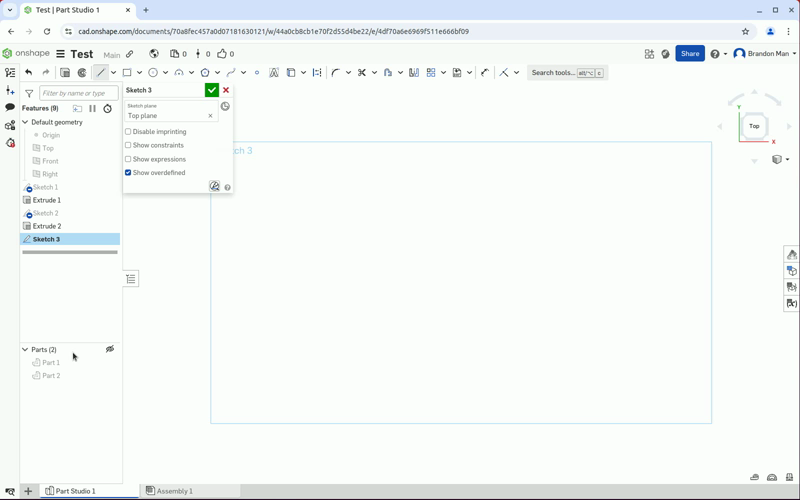
mouse_move(460, 320)
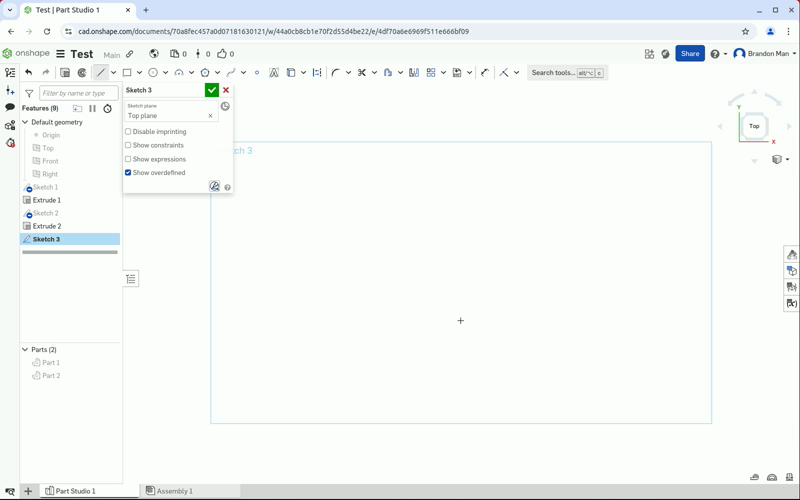
click(460, 320)
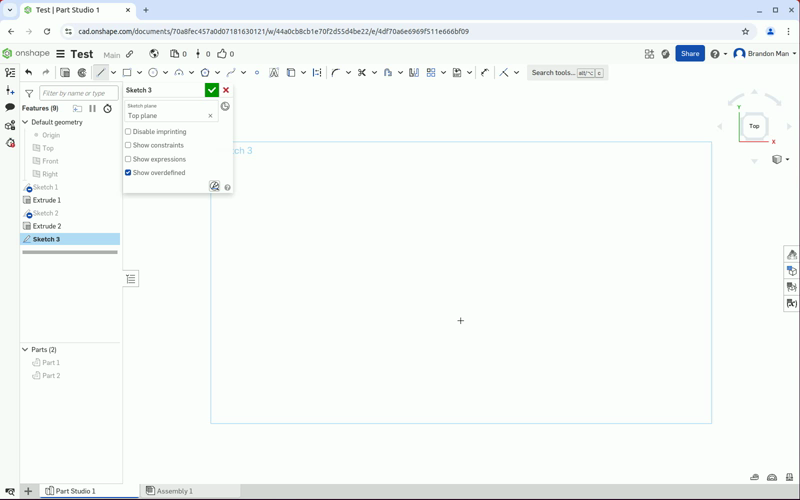
key_up(shift)
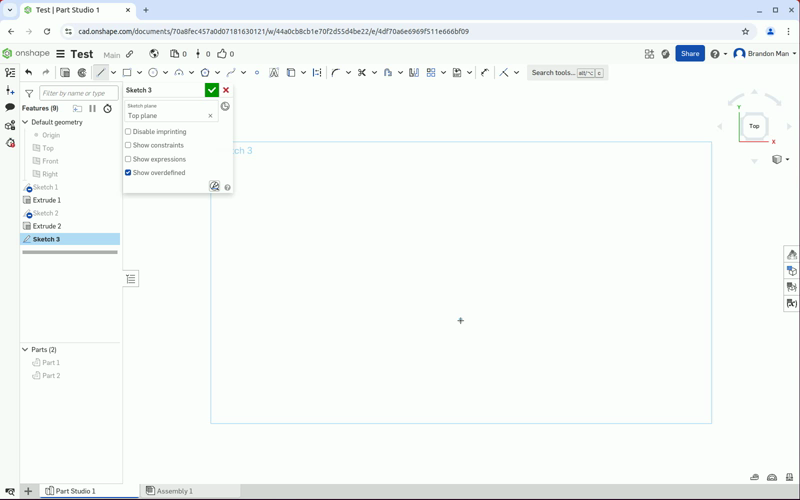
key_down(shift)
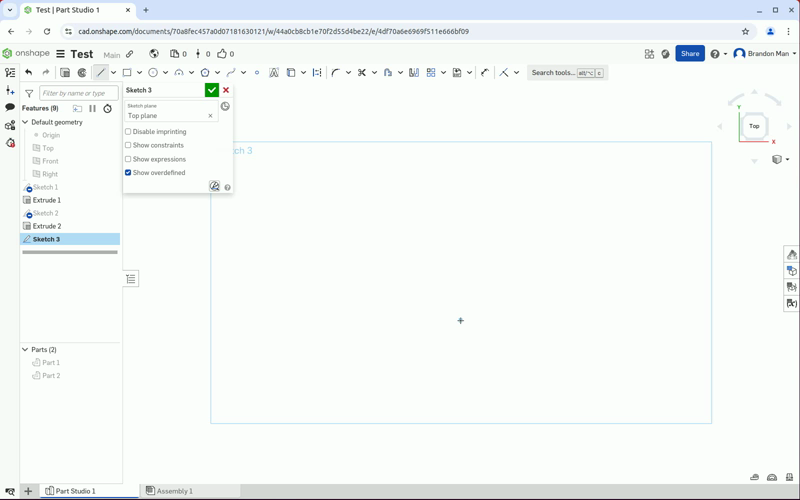
mouse_move(573, 320)
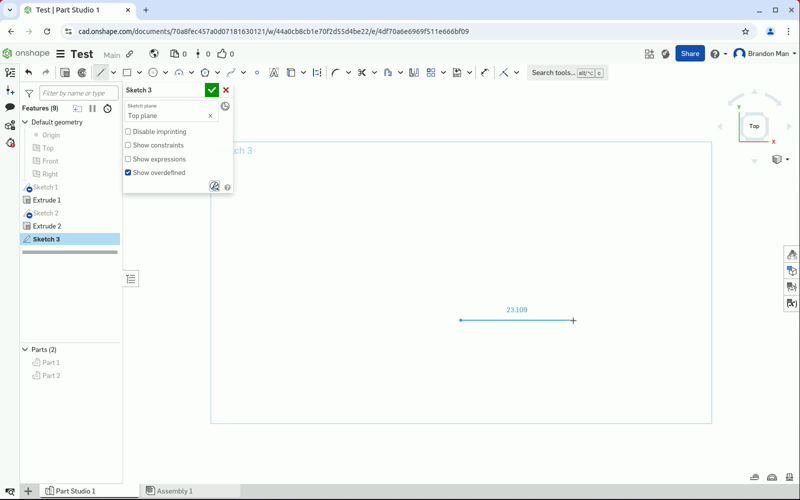
click(573, 320)
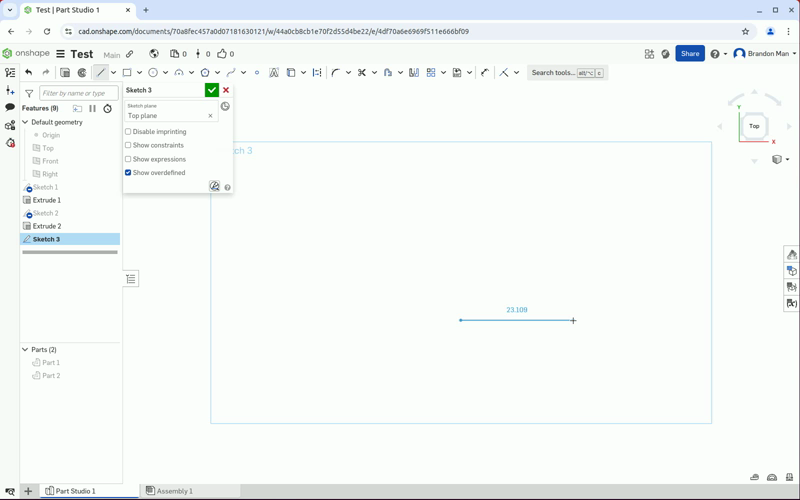
key_up(shift)
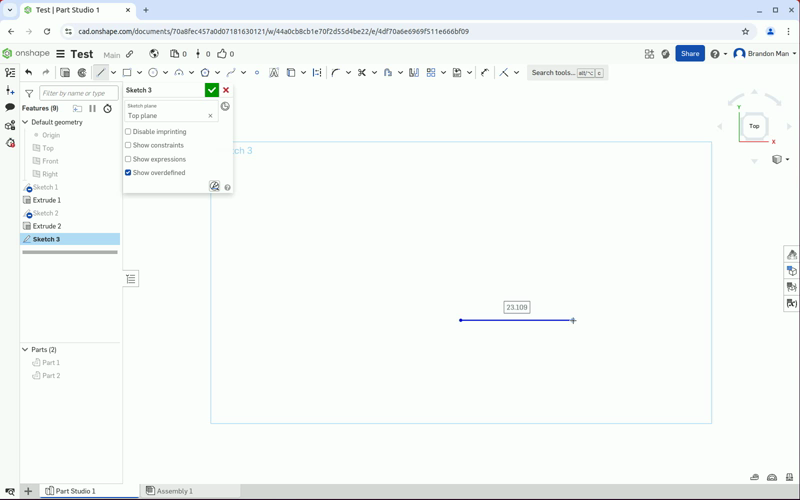
key_down(shift)
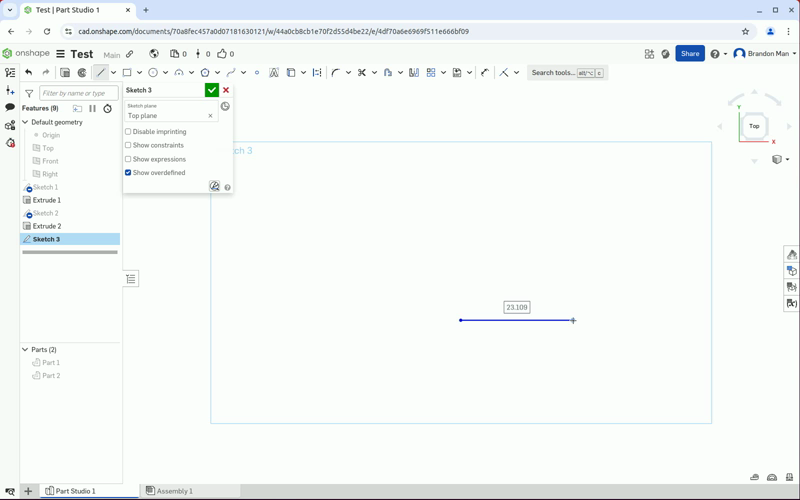
mouse_move(573, 207)
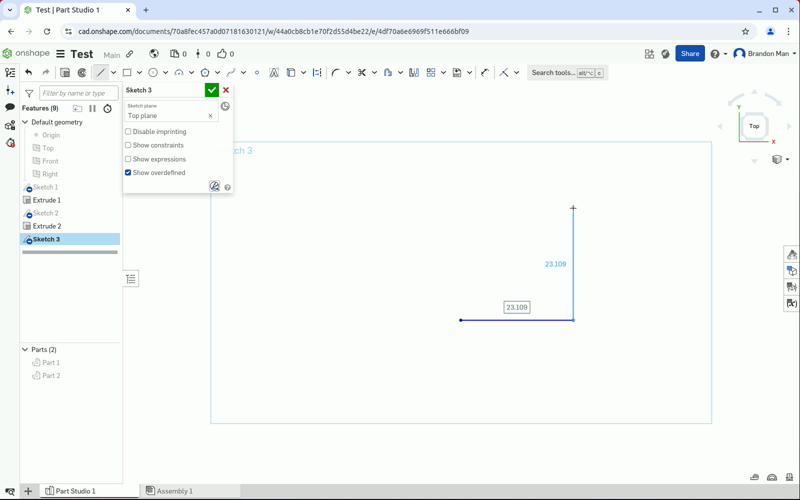
click(573, 207)
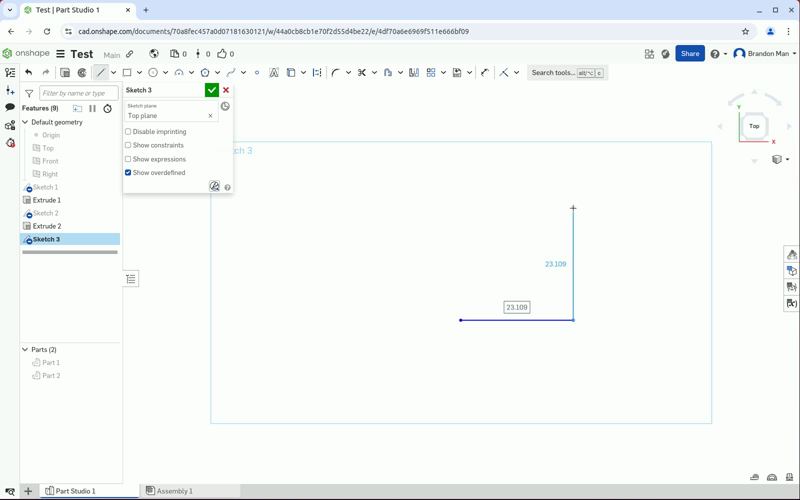
key_up(shift)
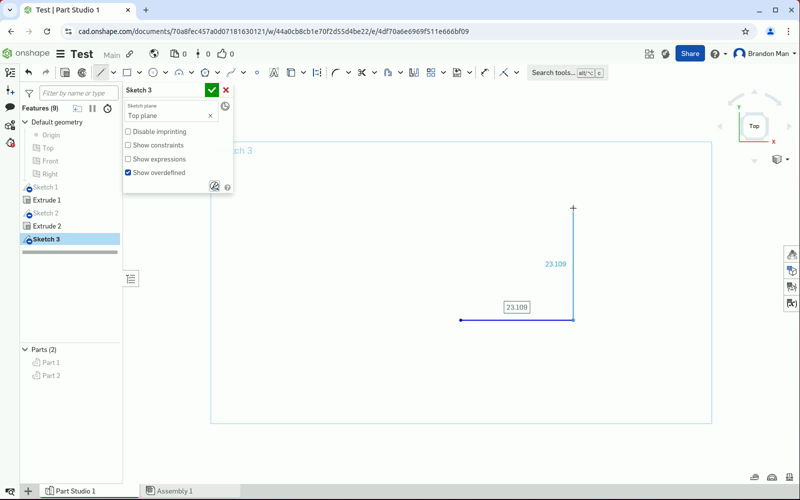
key_down(shift)
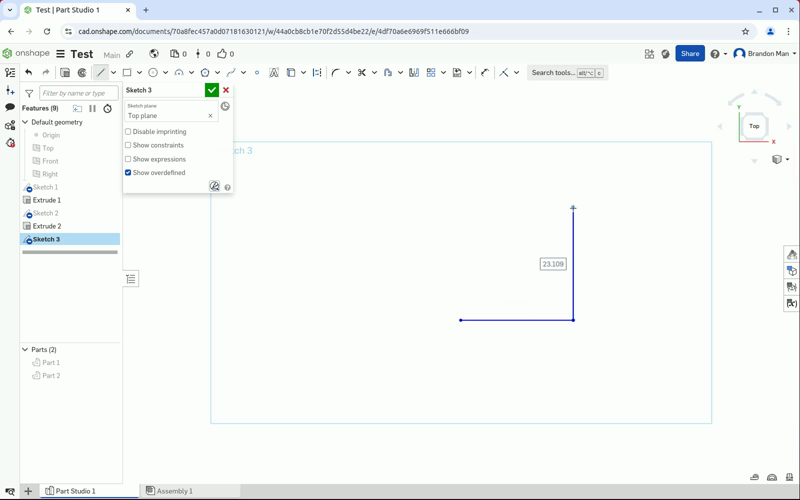
mouse_move(460, 207)
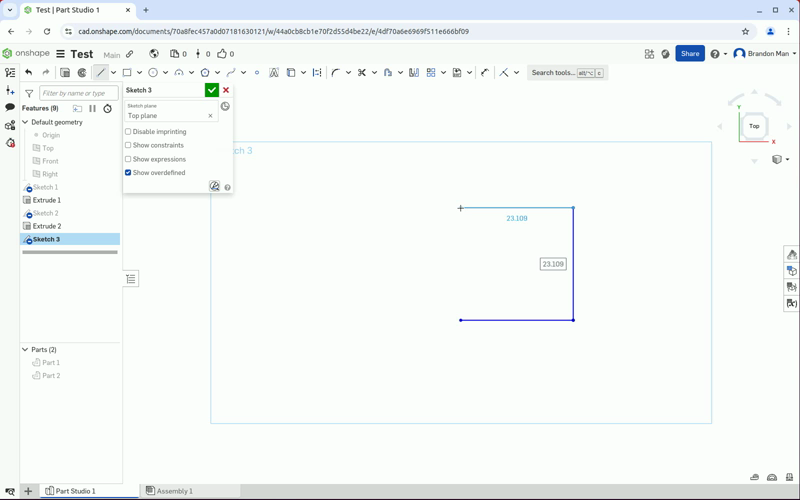
click(460, 207)
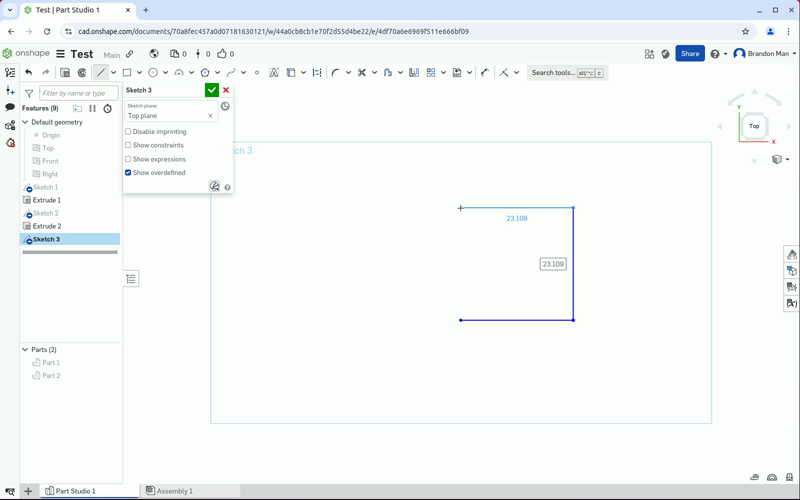
key_up(shift)
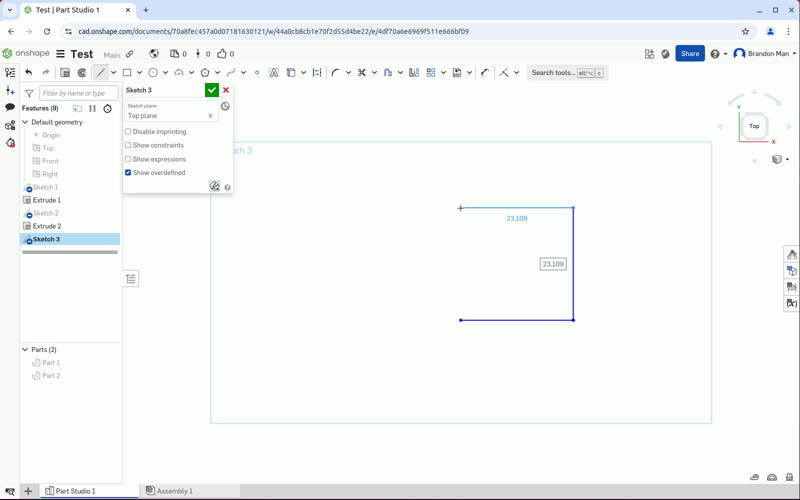
key_down(shift)
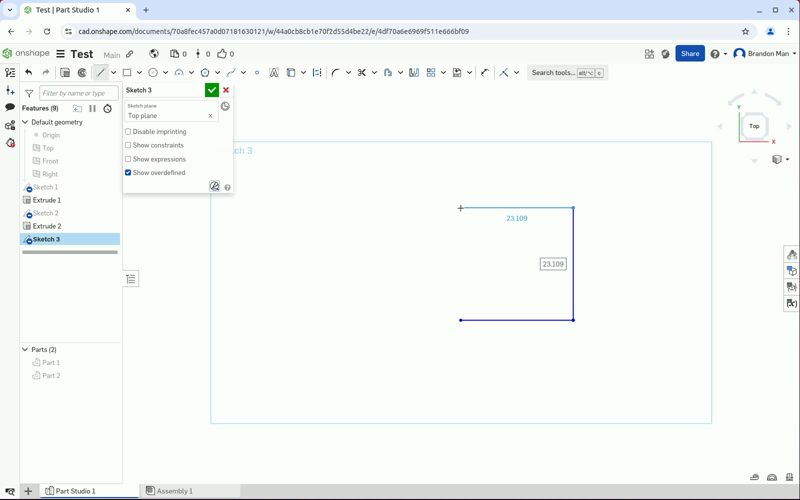
mouse_move(460, 282)
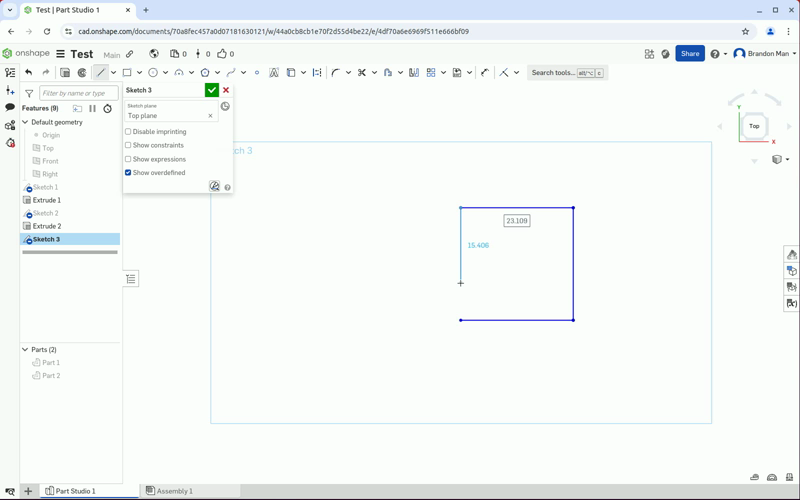
click(460, 282)
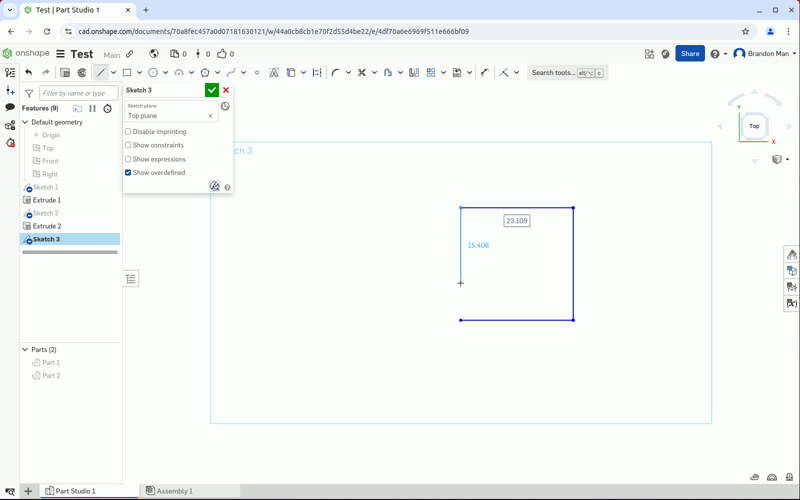
key_up(shift)
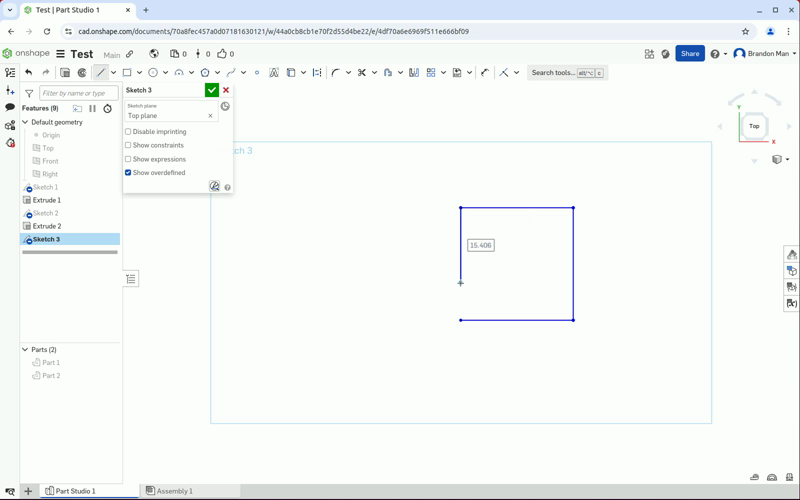
mouse_move(490, 282)
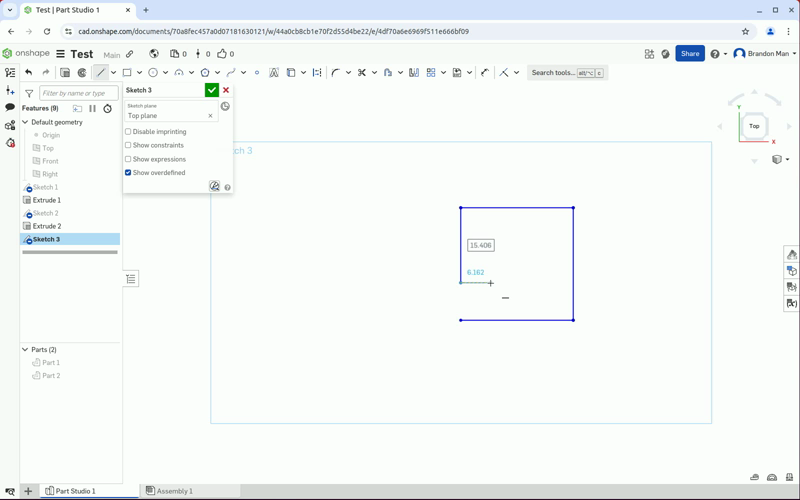
key_down(shift)
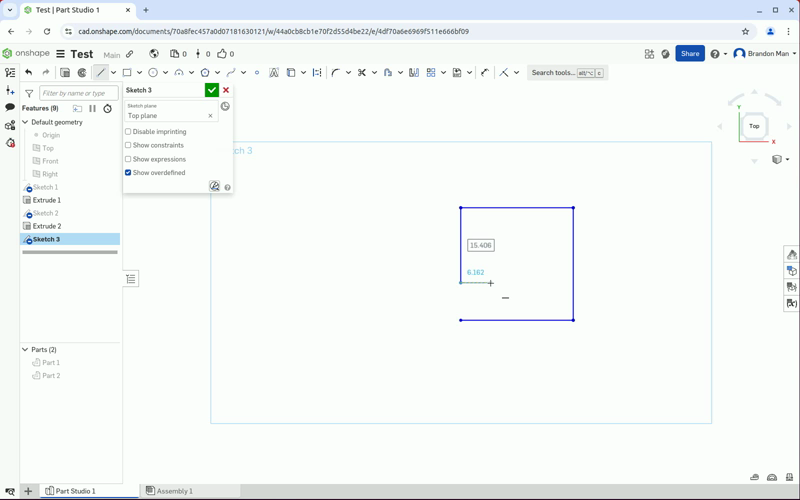
mouse_move(460, 320)
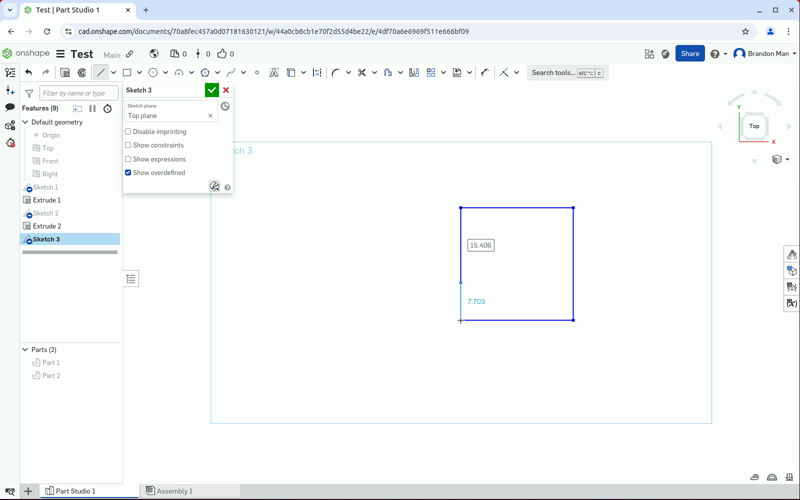
key_up(shift)
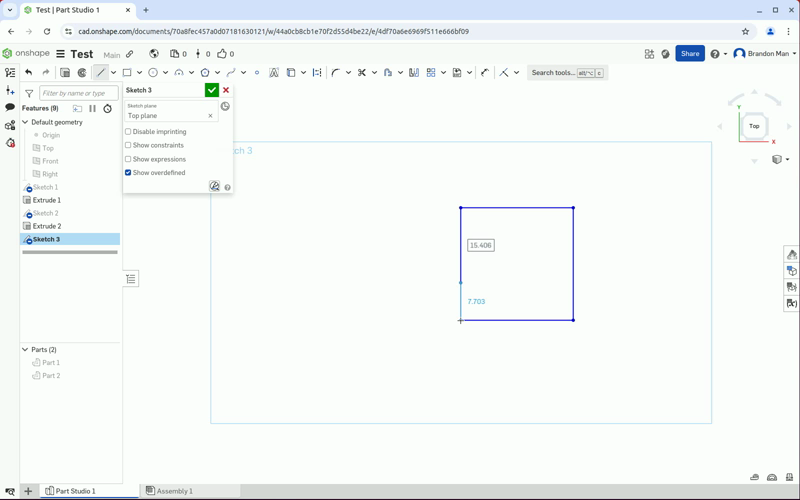
click(460, 320)
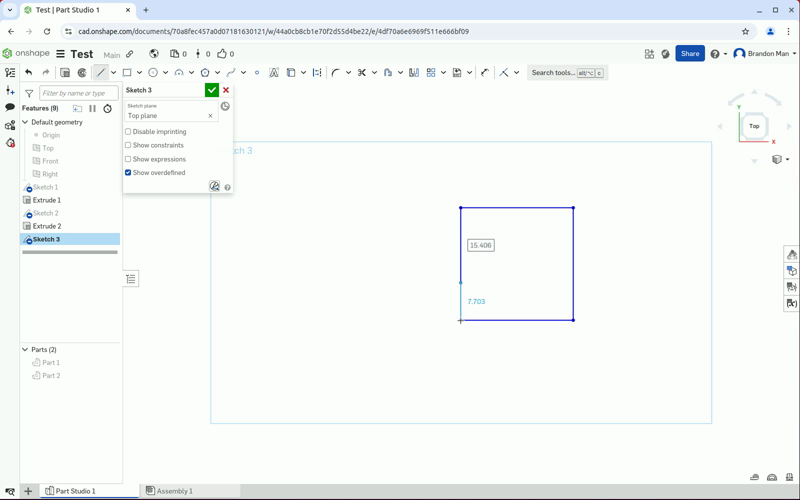
key(esc)
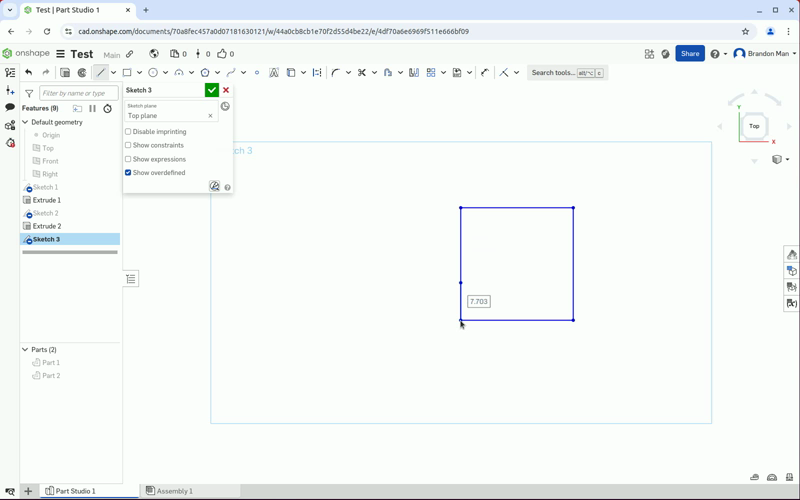
key(c)
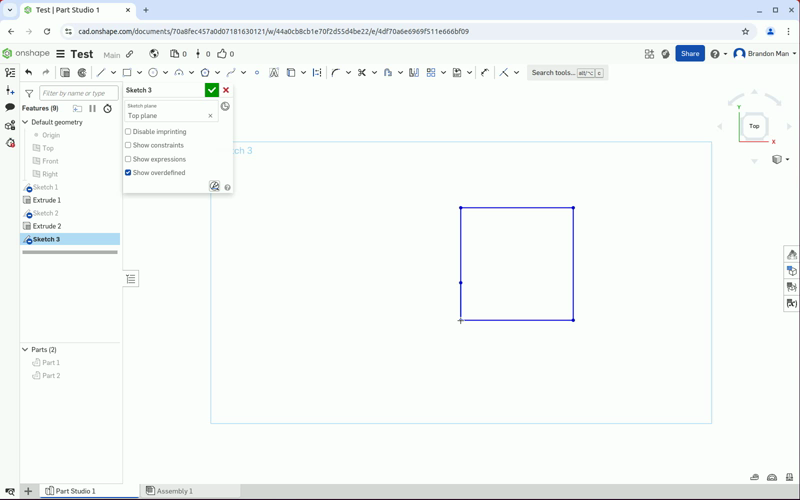
key_down(shift)
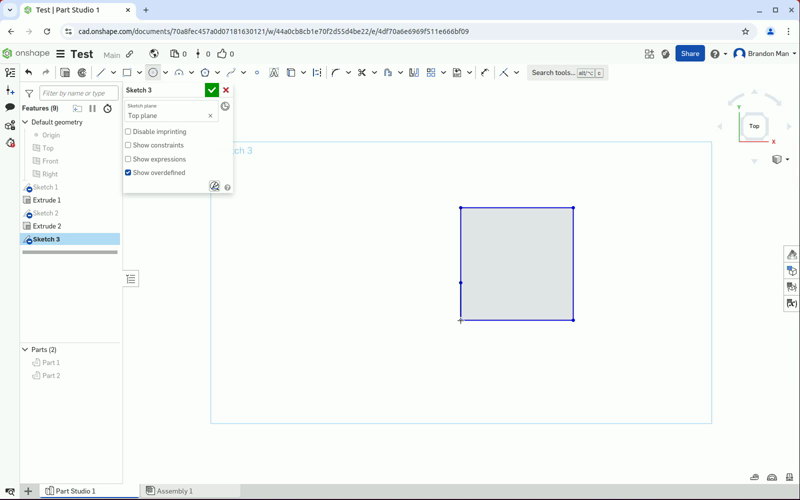
mouse_move(517, 263)
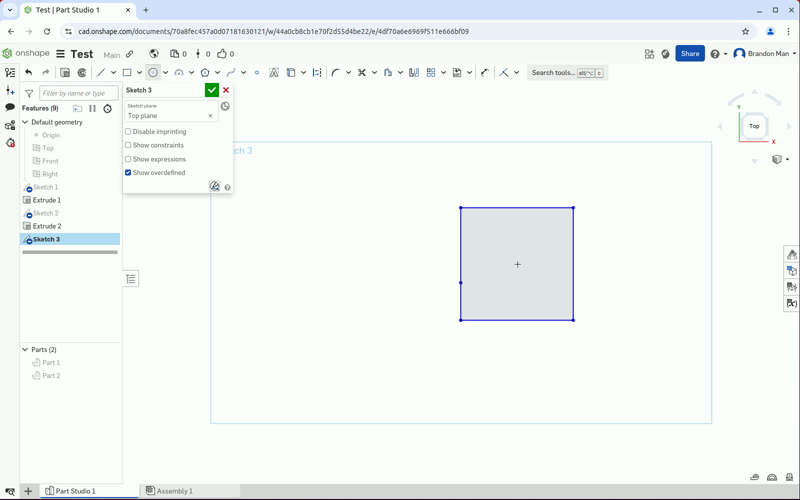
click(517, 263)
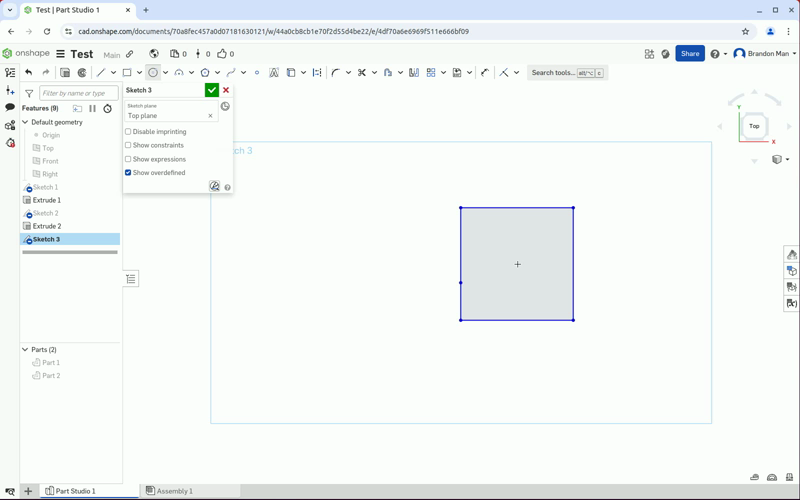
key_up(shift)
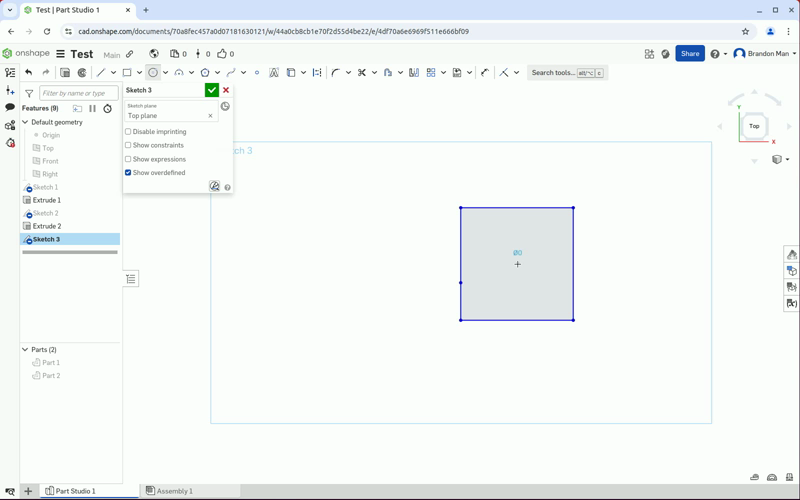
mouse_move(536, 263)
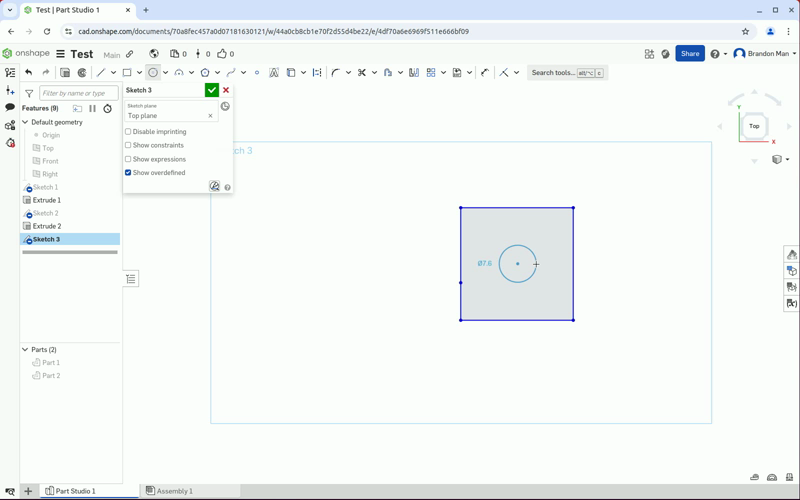
click(536, 263)
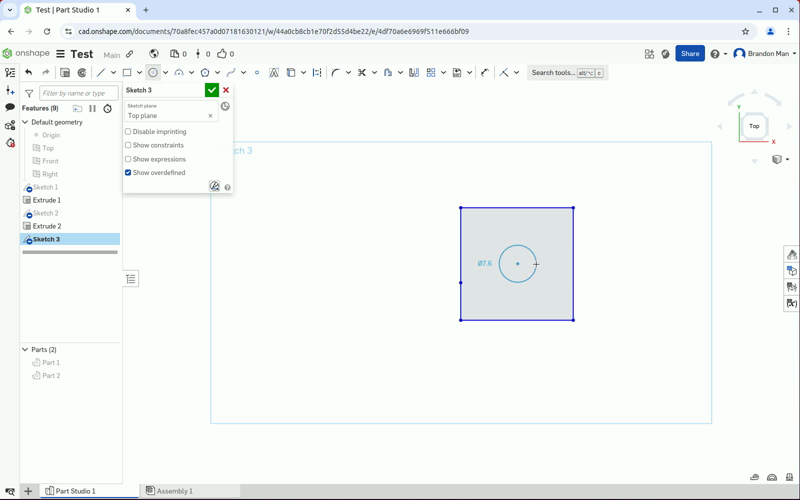
key(esc)
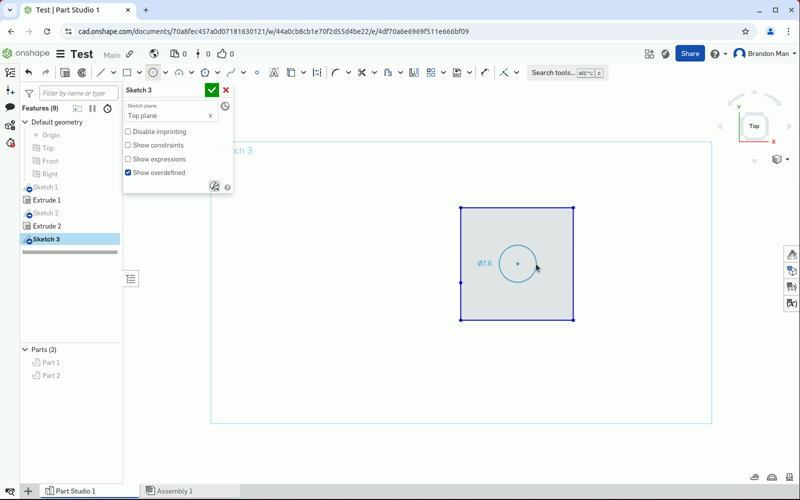
mouse_move(504, 289)
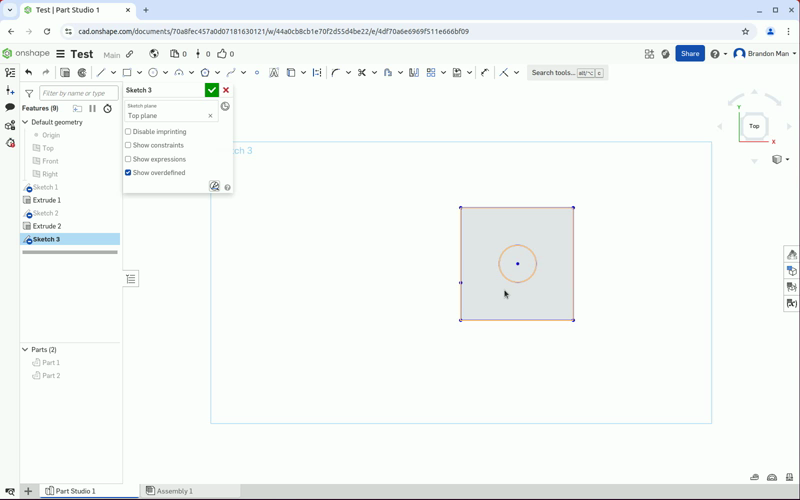
click(504, 289)
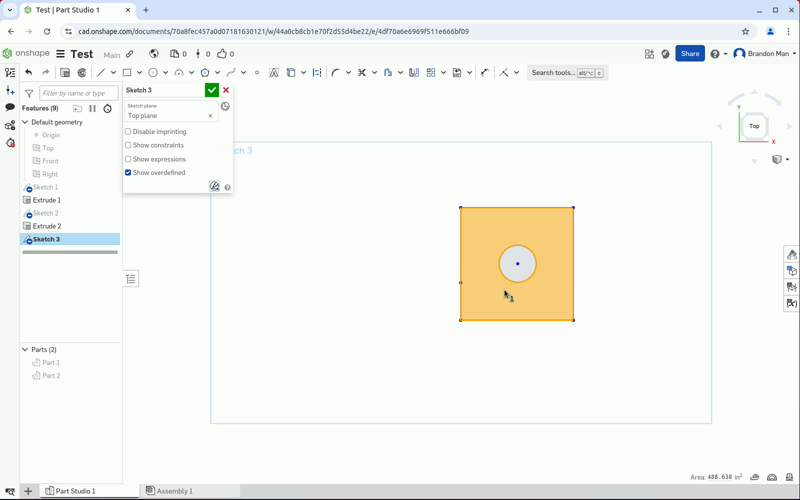
mouse_move(73, 352)
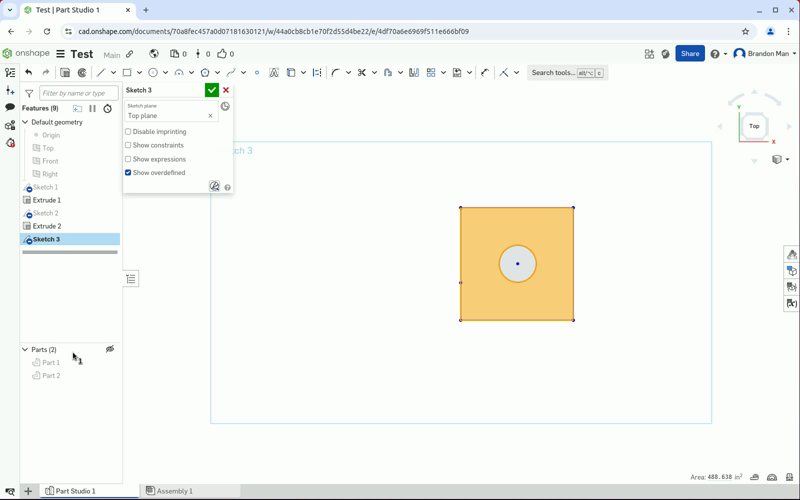
key(shift+y)
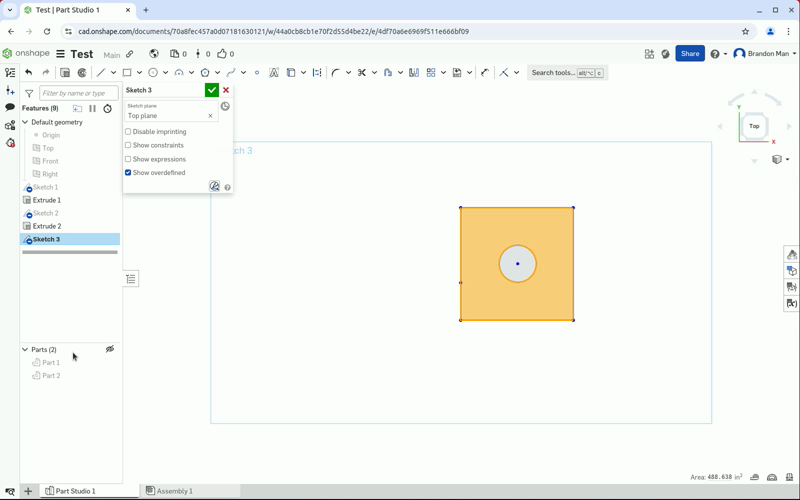
key(shift+e)
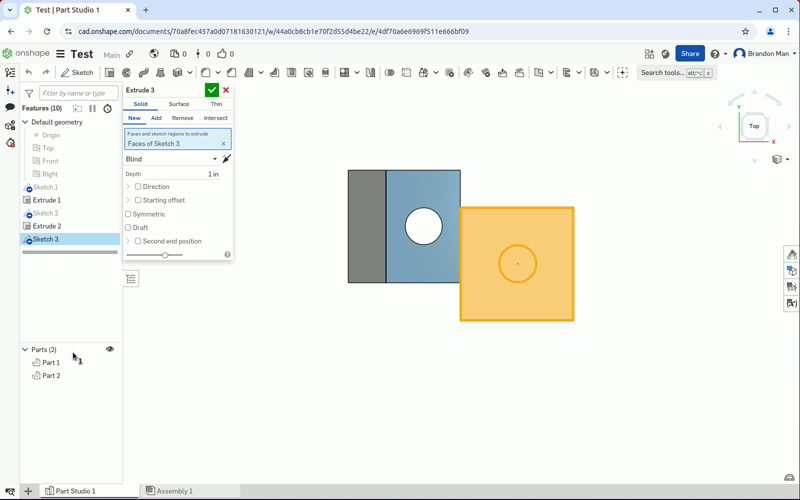
mouse_move(143, 106)
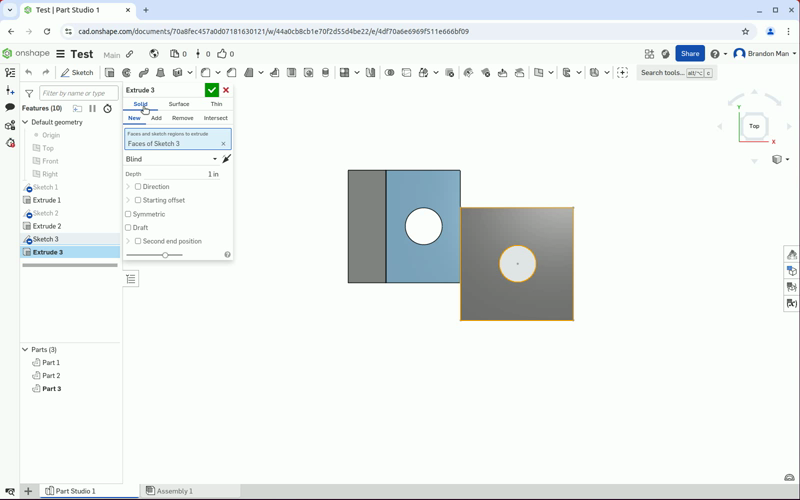
click(143, 106)
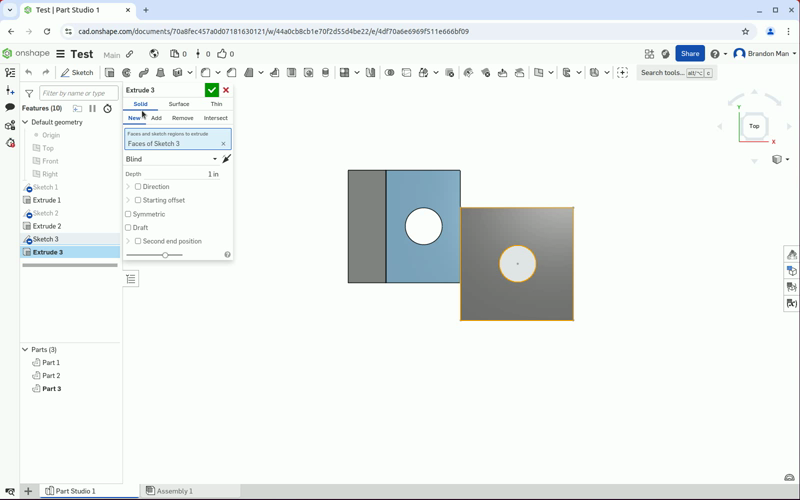
mouse_move(137, 120)
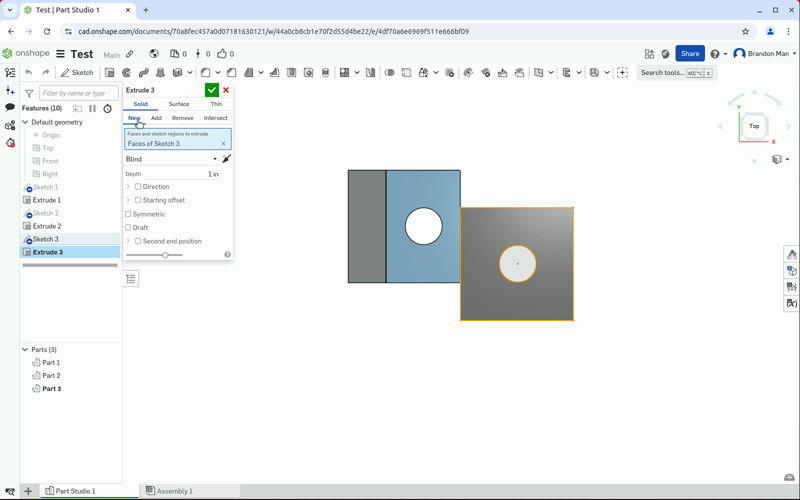
click(137, 120)
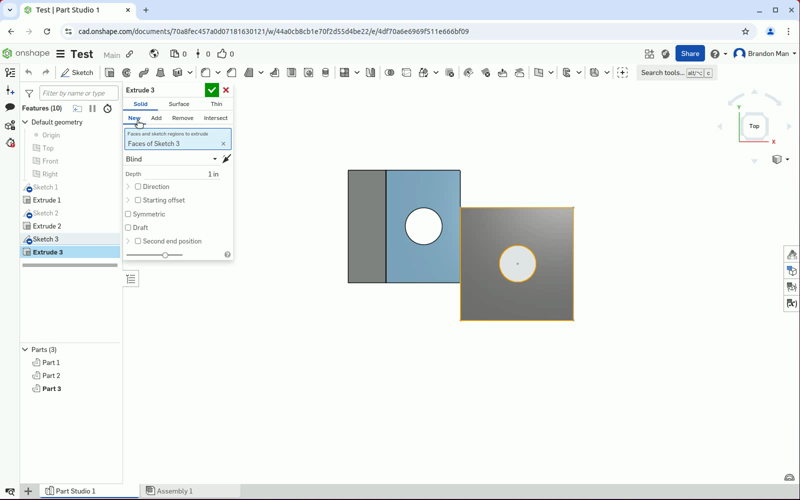
key(tab, 4)
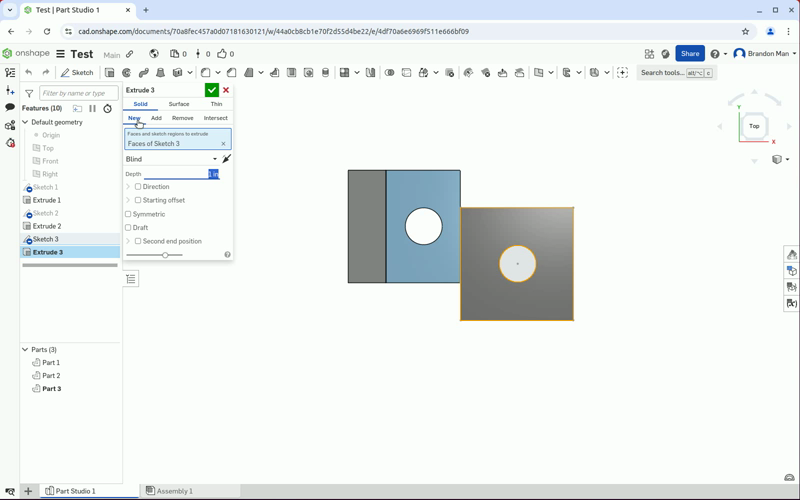
text(15.405)
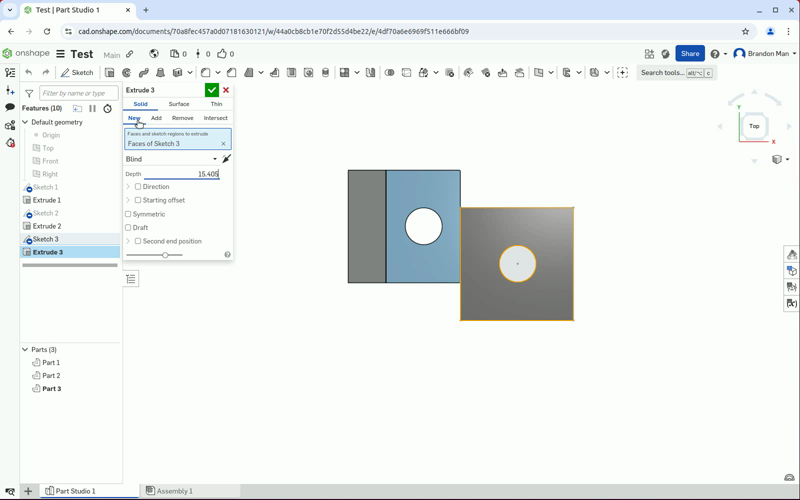
key(enter)
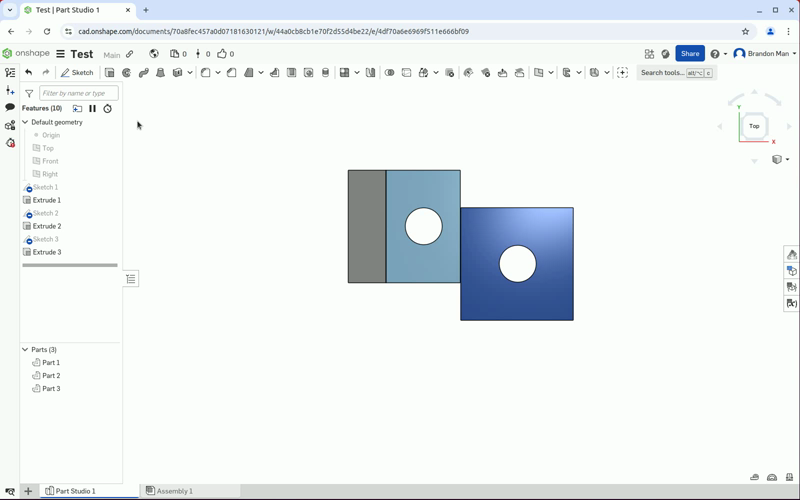
key(shift+h)
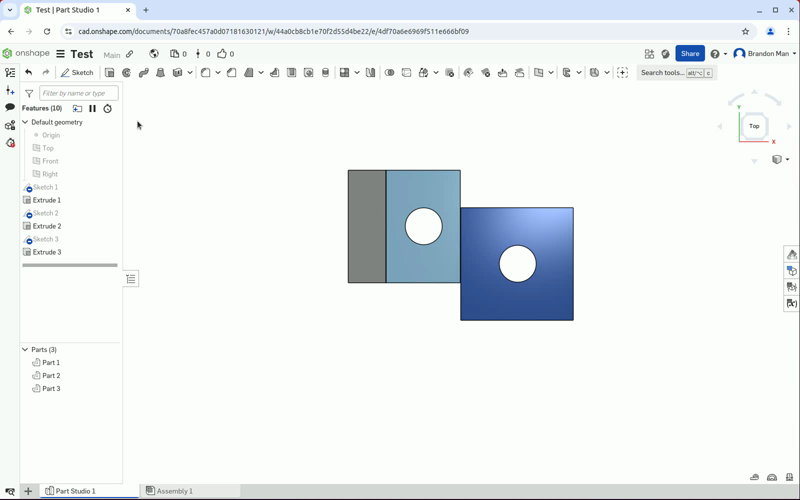
key(shift+h)
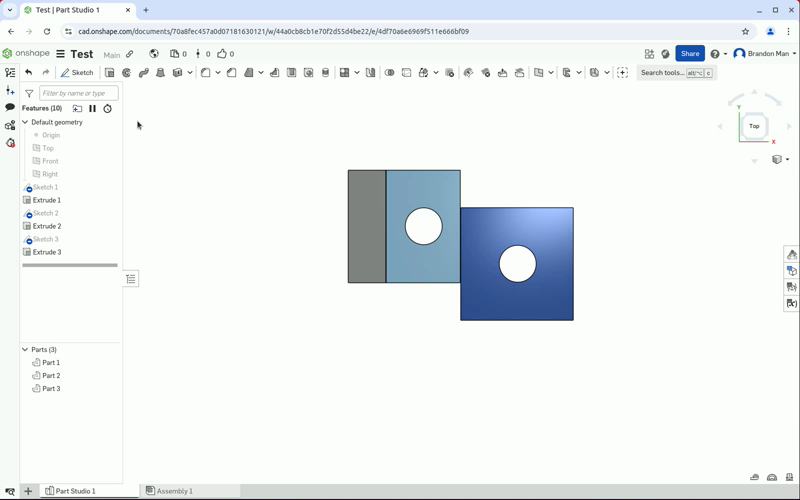
mouse_move(73, 189)
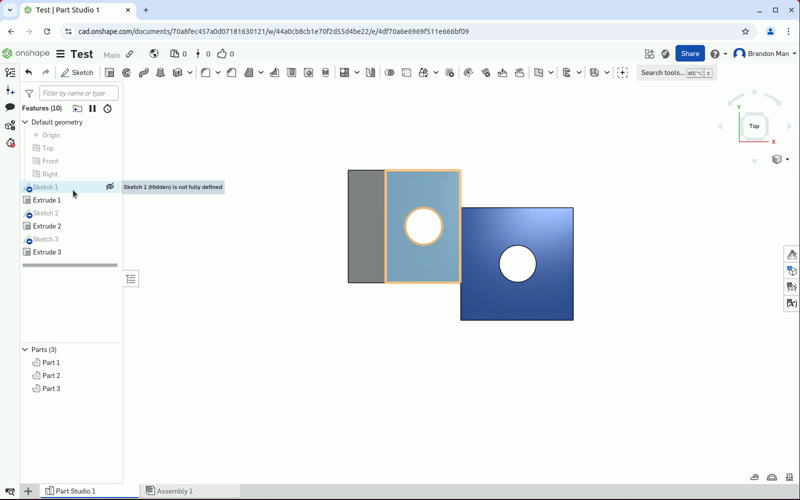
click(73, 189)
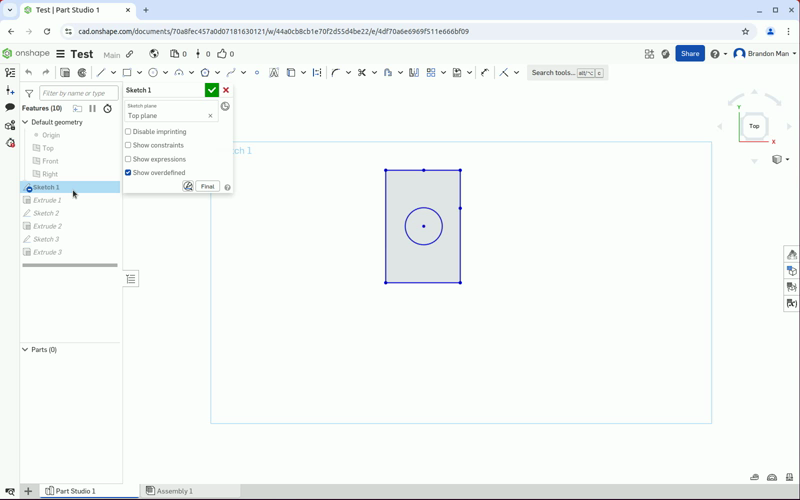
mouse_move(229, 92)
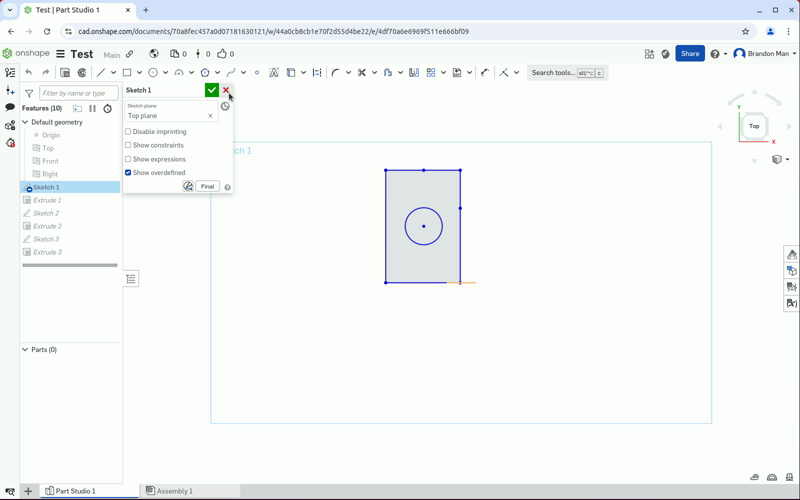
click(229, 92)
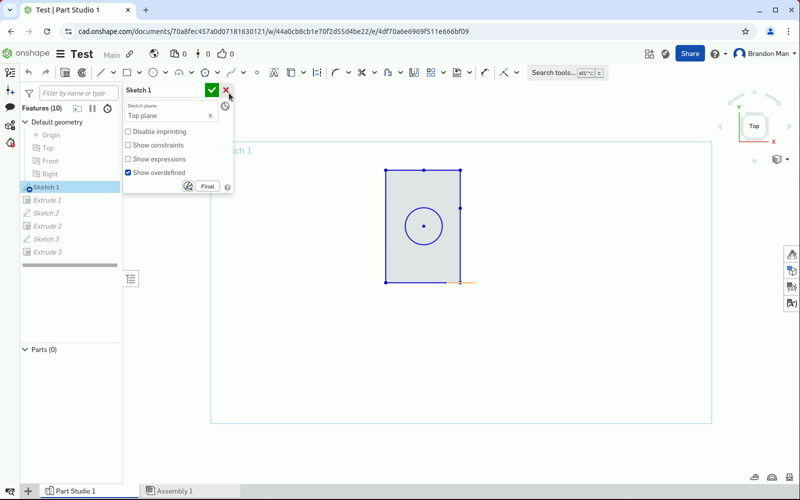
key(shift+s)
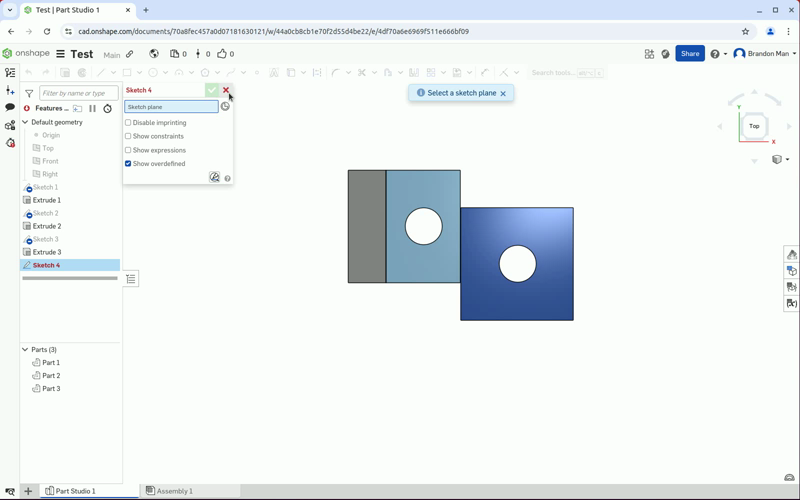
mouse_move(73, 150)
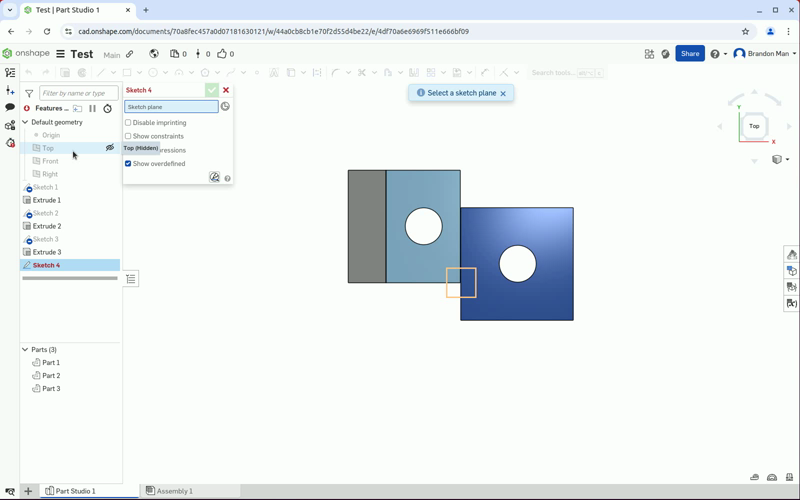
click(73, 150)
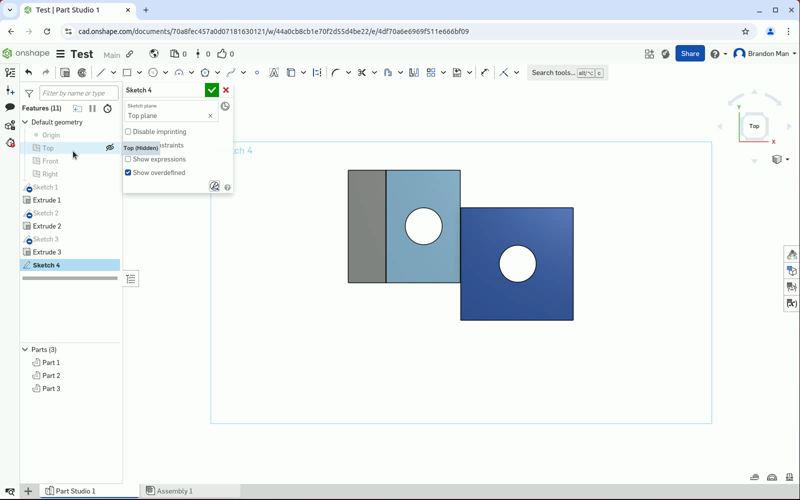
mouse_move(73, 352)
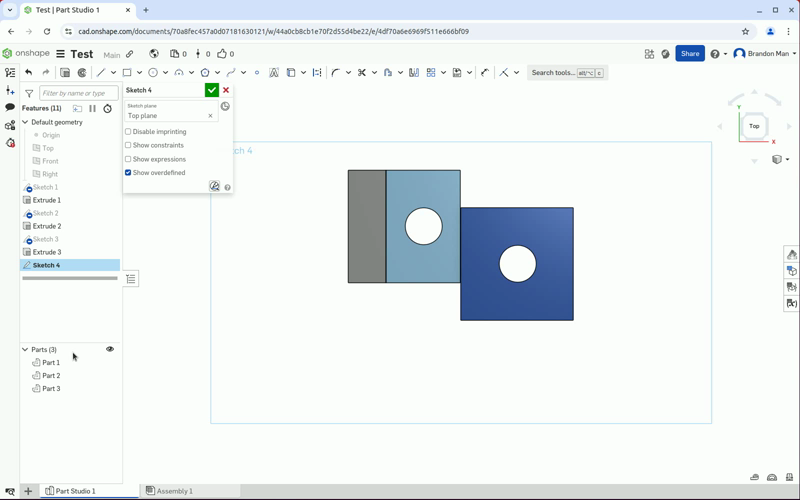
key(y)
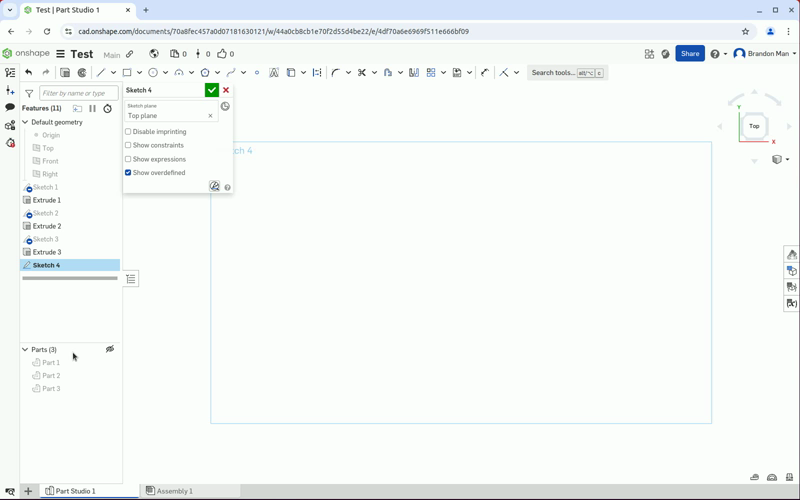
key(l)
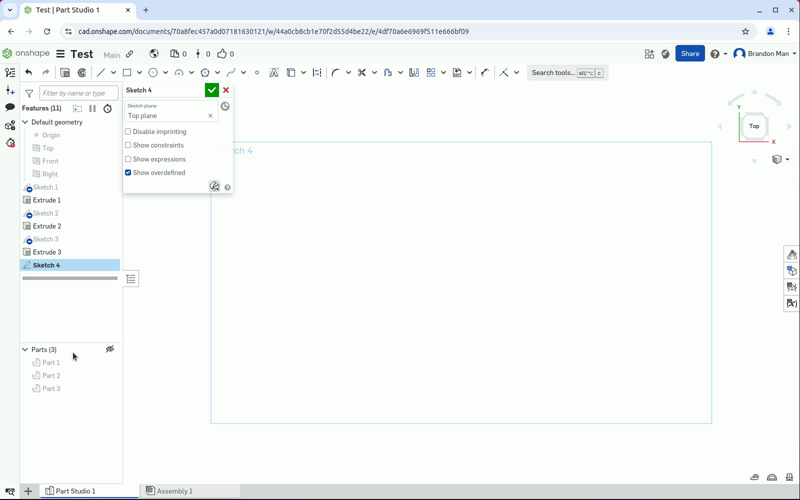
key_down(shift)
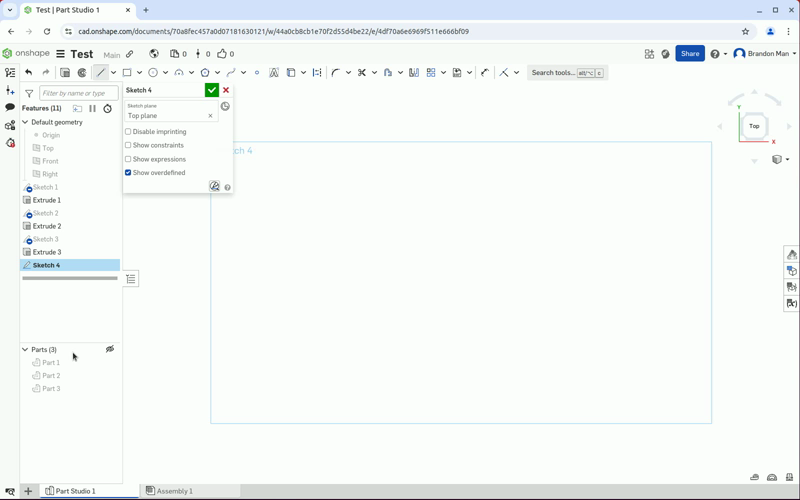
mouse_move(460, 207)
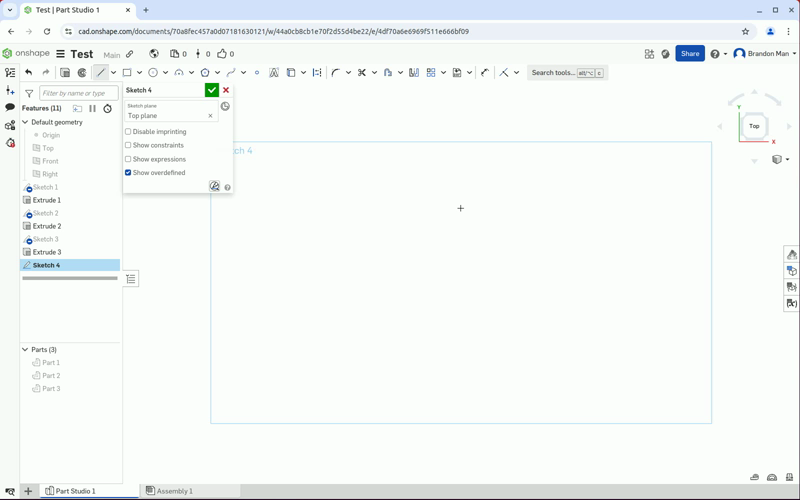
click(460, 207)
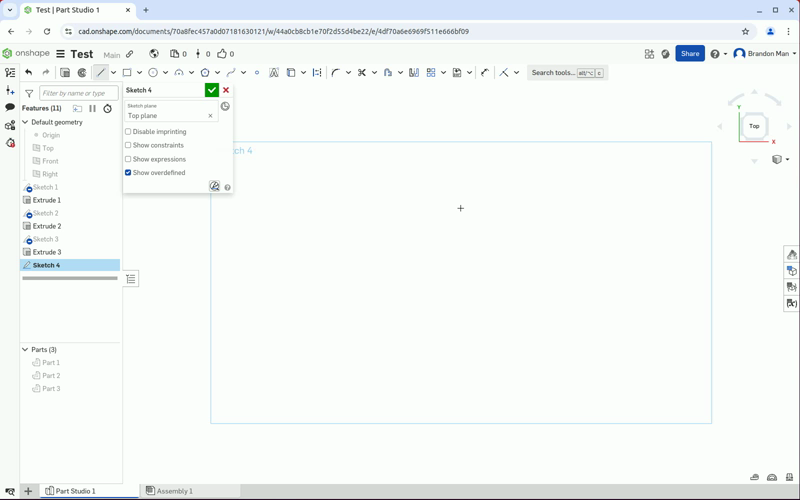
key_up(shift)
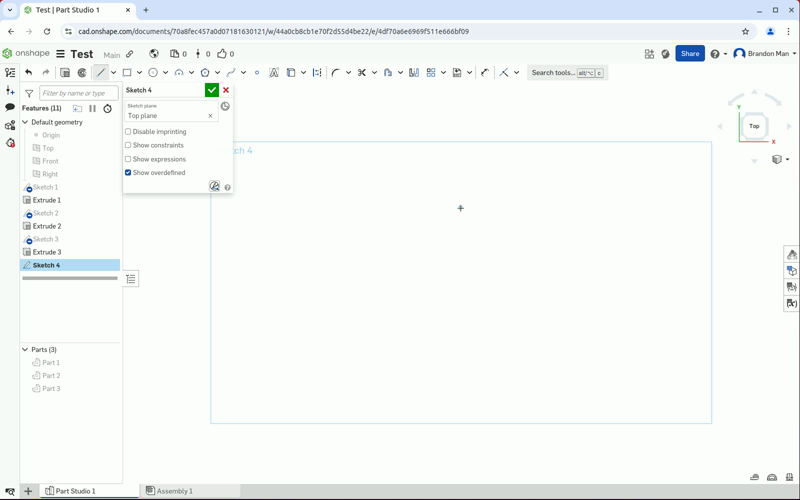
key_down(shift)
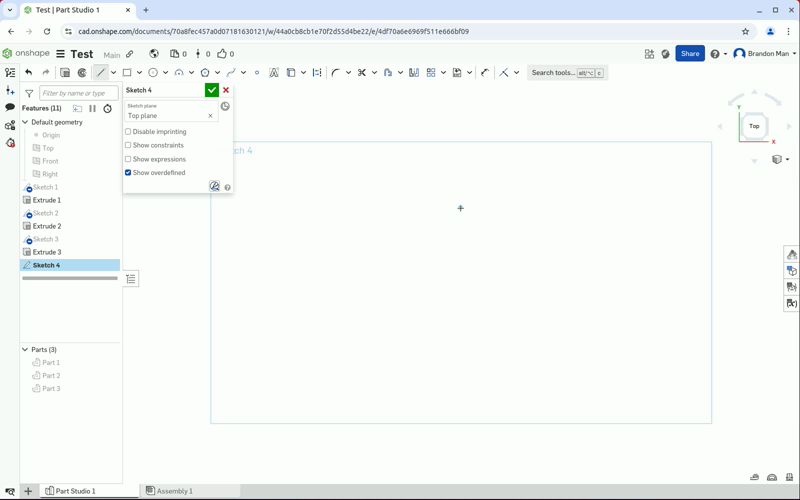
mouse_move(573, 207)
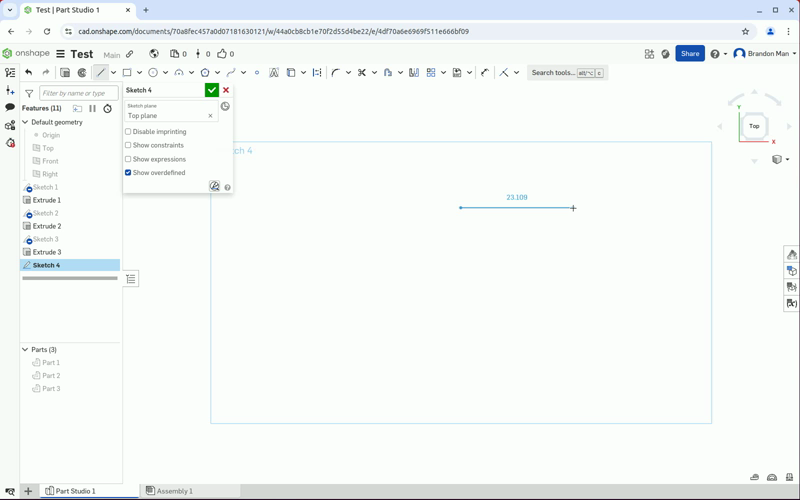
click(573, 207)
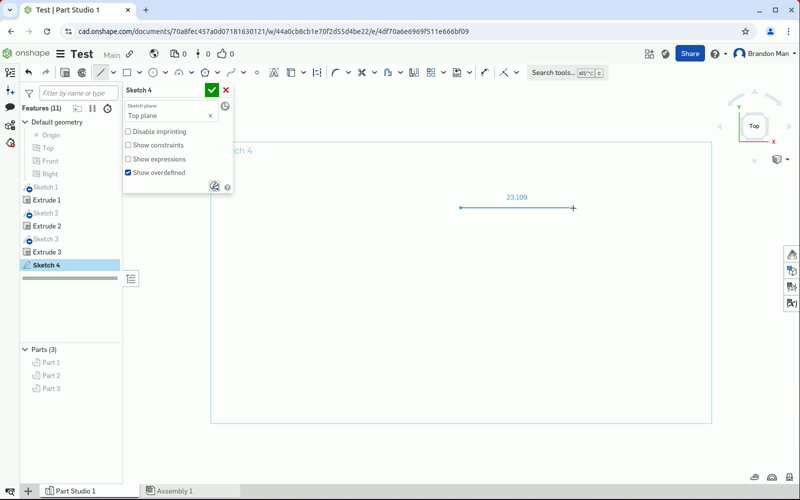
key_up(shift)
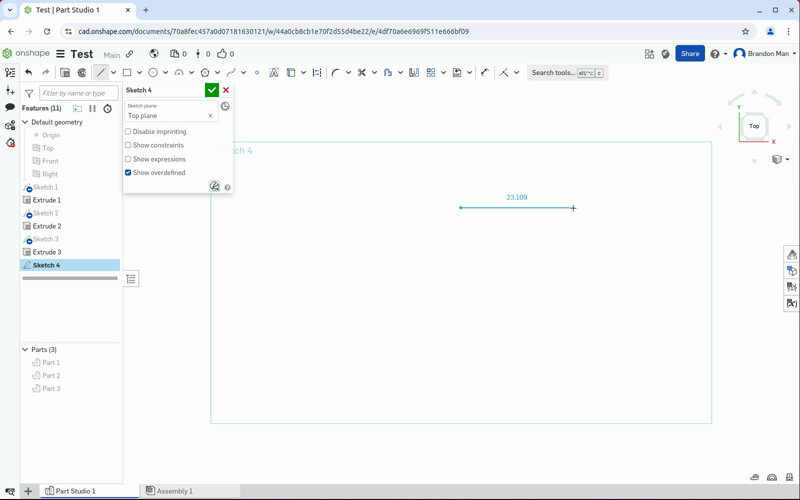
key_down(shift)
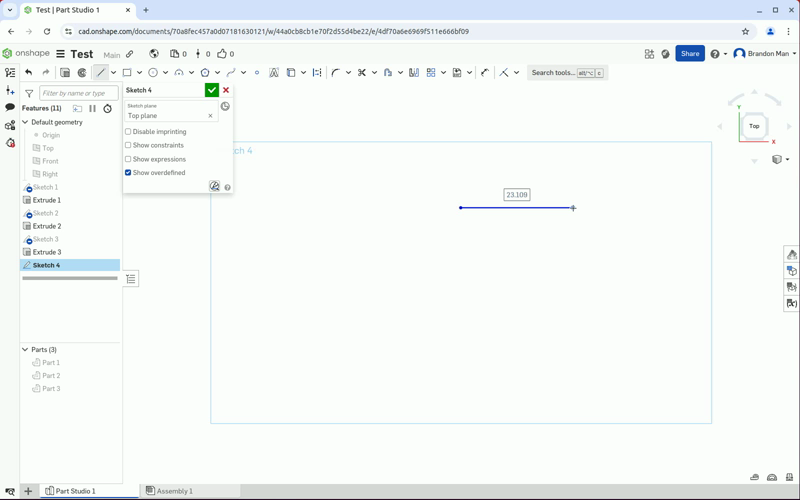
mouse_move(589, 207)
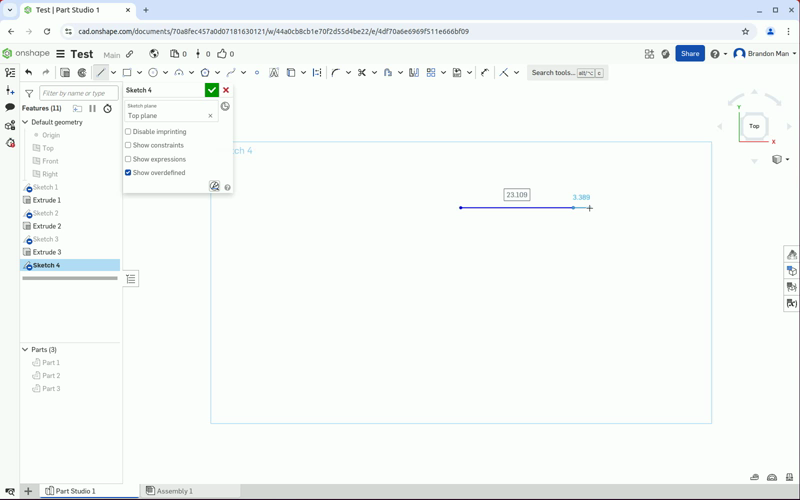
mouse_move(573, 170)
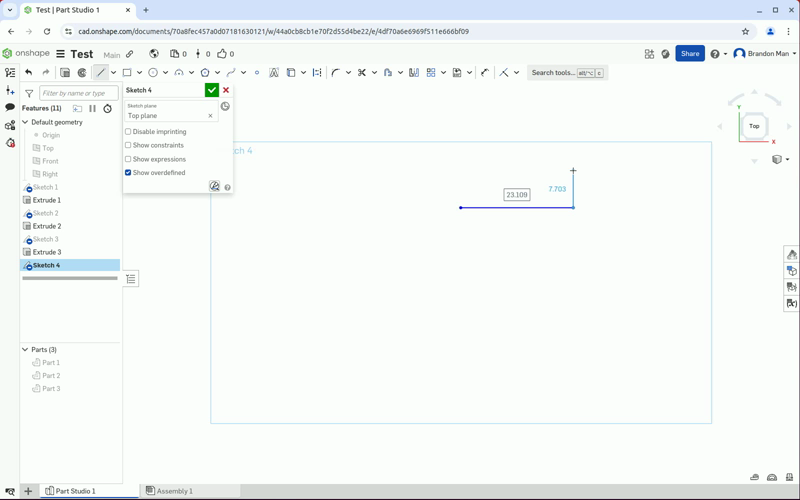
click(573, 170)
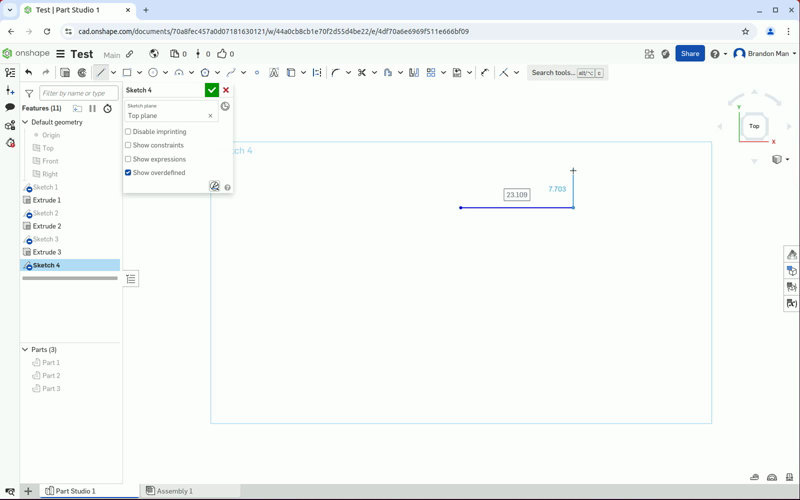
key_up(shift)
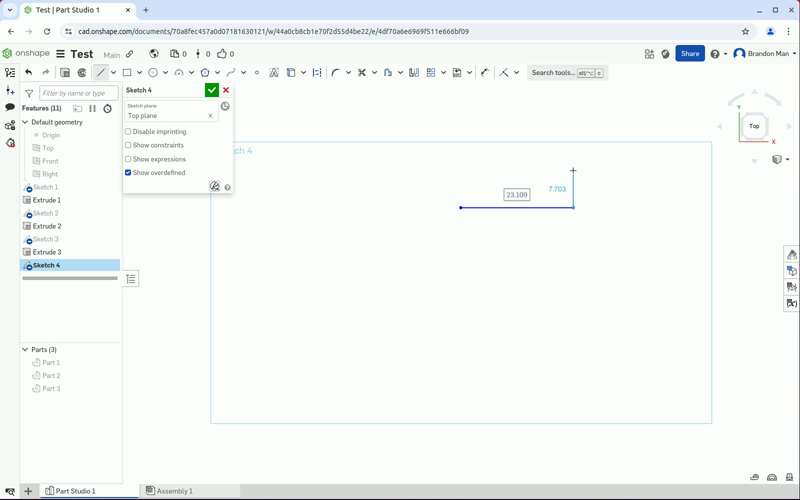
key_down(shift)
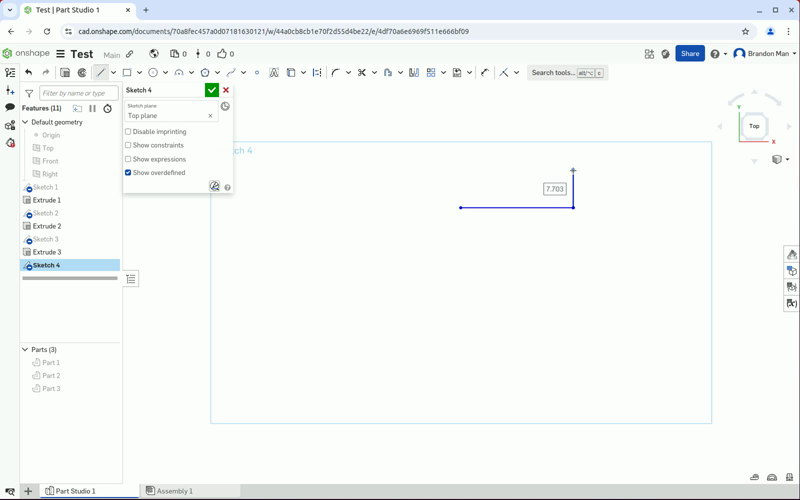
mouse_move(460, 170)
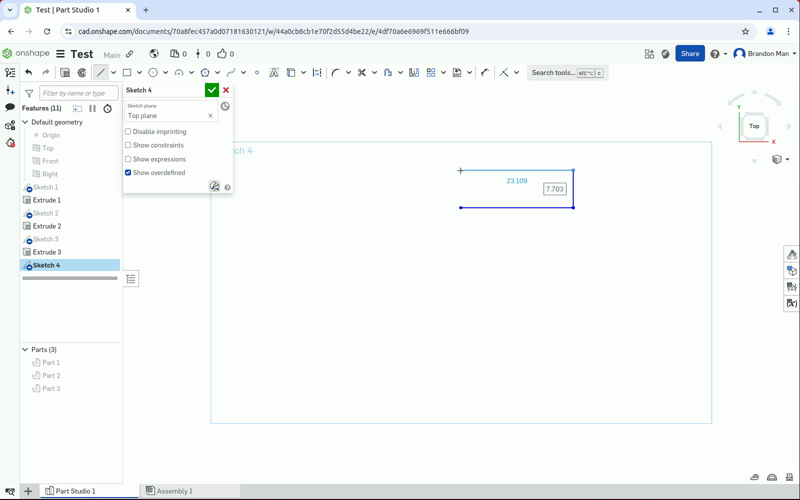
click(460, 170)
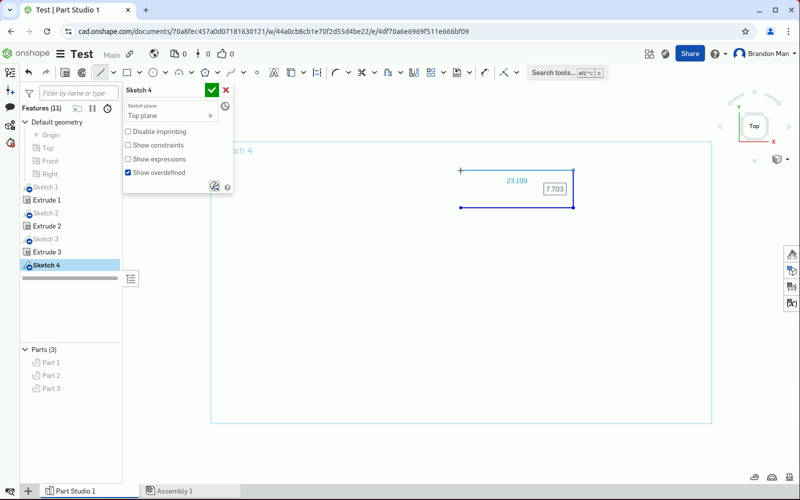
key_up(shift)
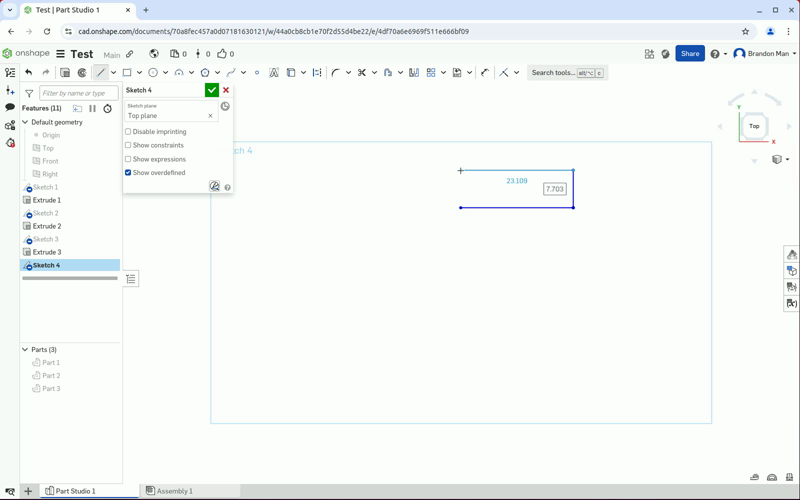
mouse_move(490, 170)
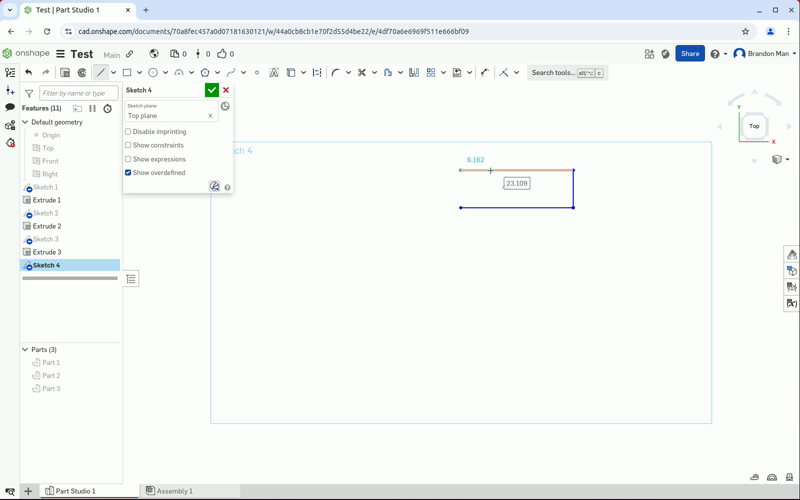
key_down(shift)
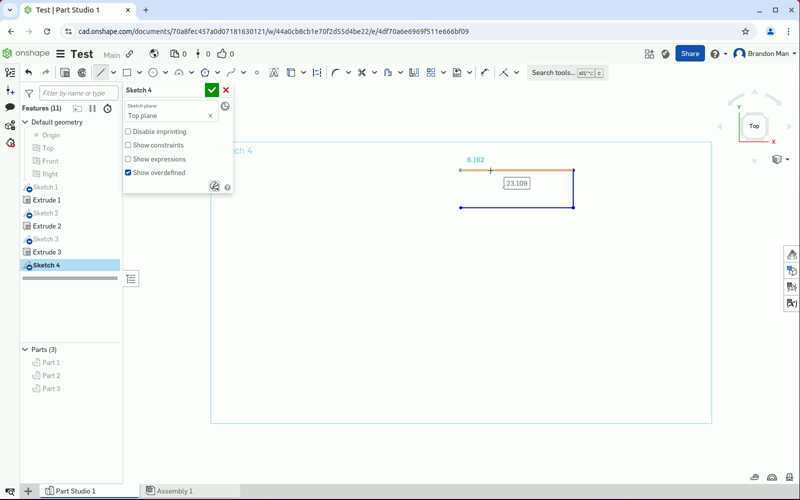
mouse_move(460, 207)
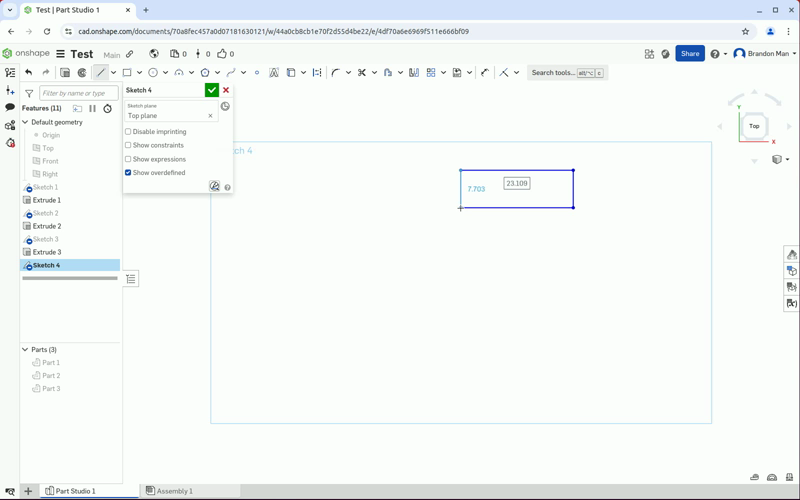
key_up(shift)
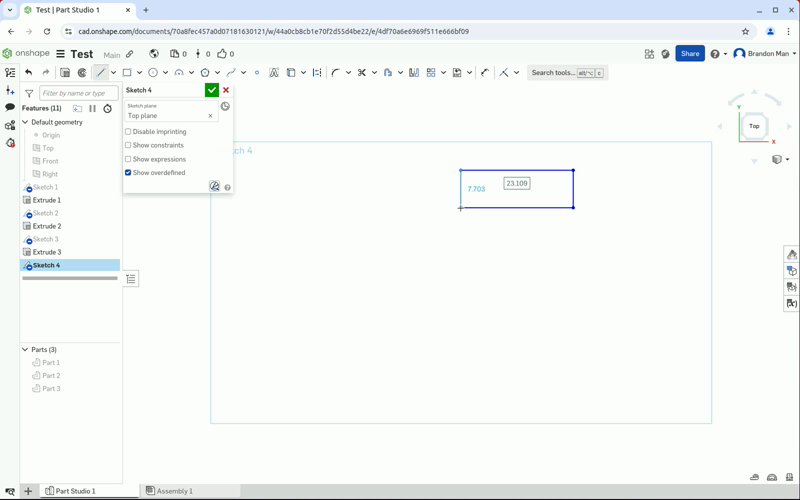
click(460, 207)
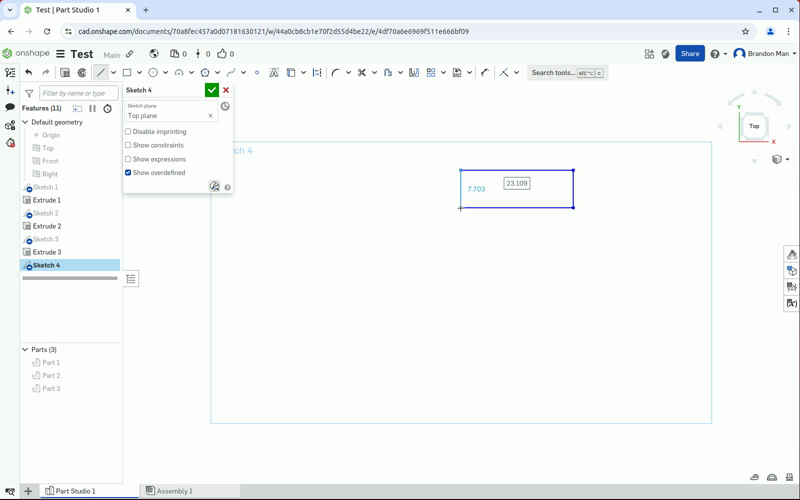
key(esc)
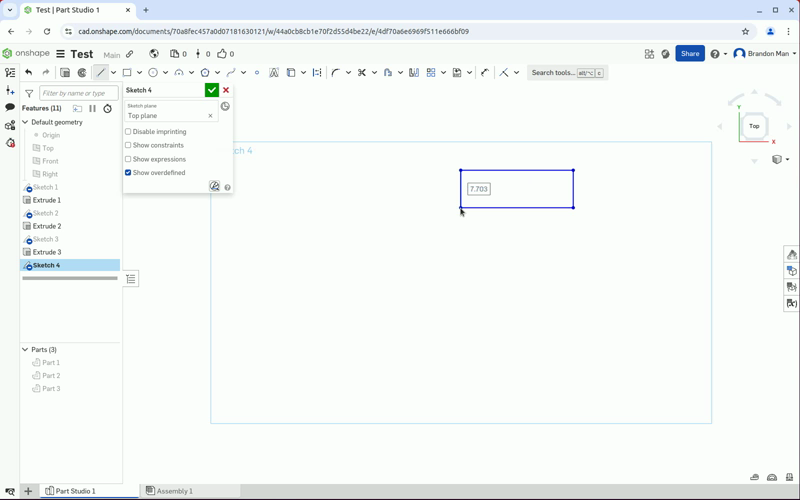
mouse_move(567, 201)
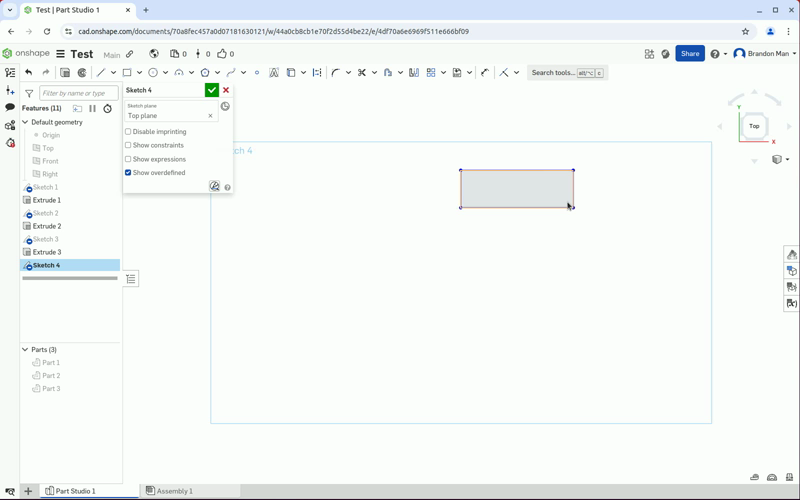
click(567, 201)
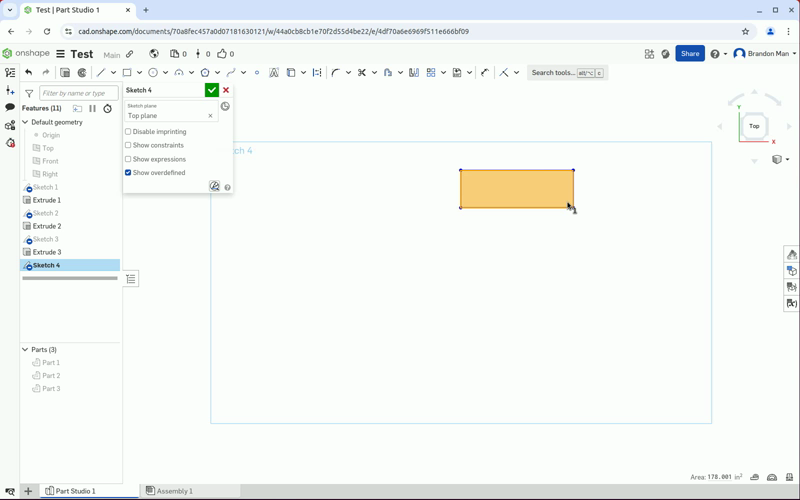
mouse_move(73, 352)
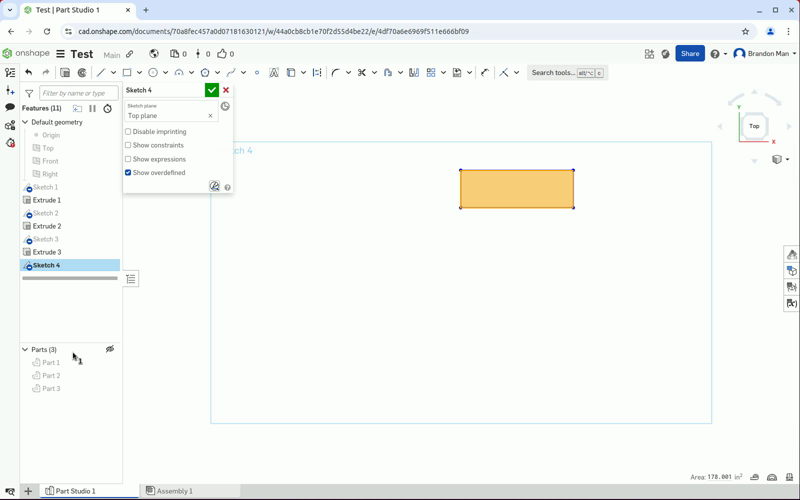
key(shift+y)
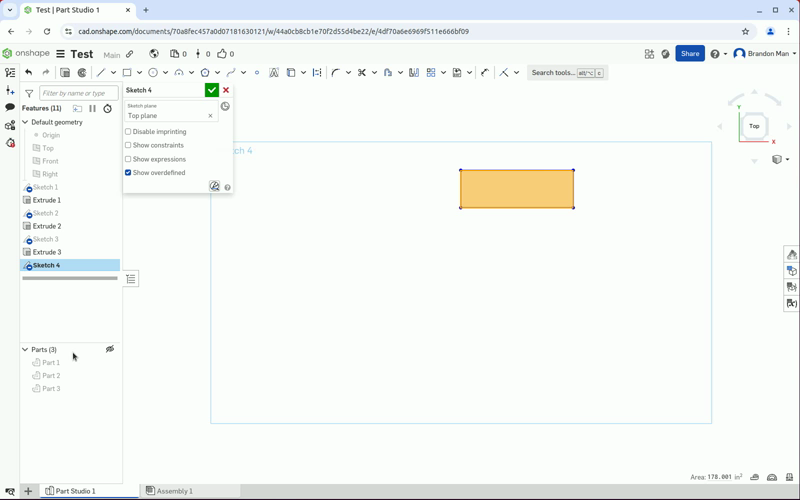
key(shift+e)
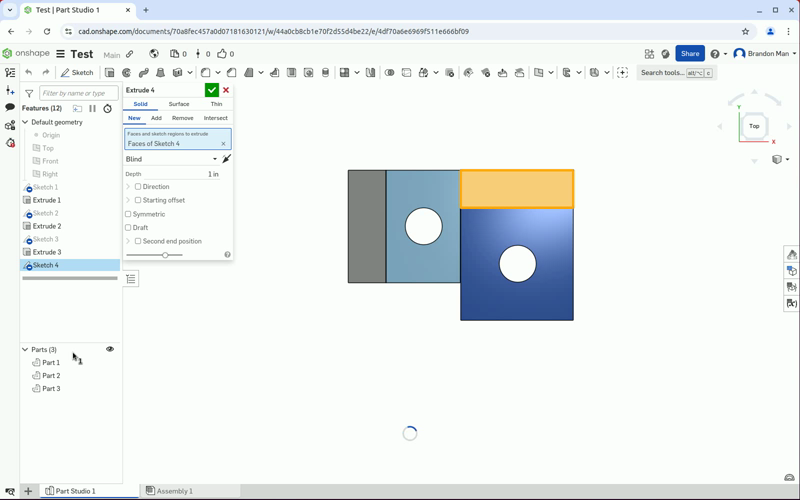
mouse_move(143, 106)
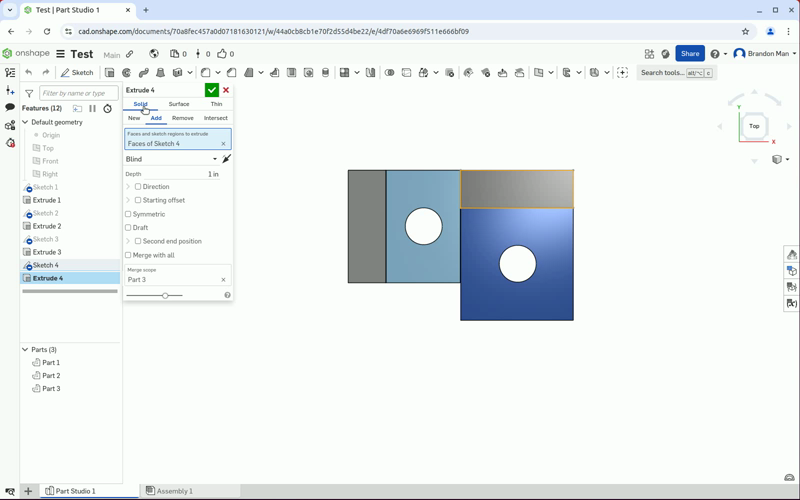
click(143, 106)
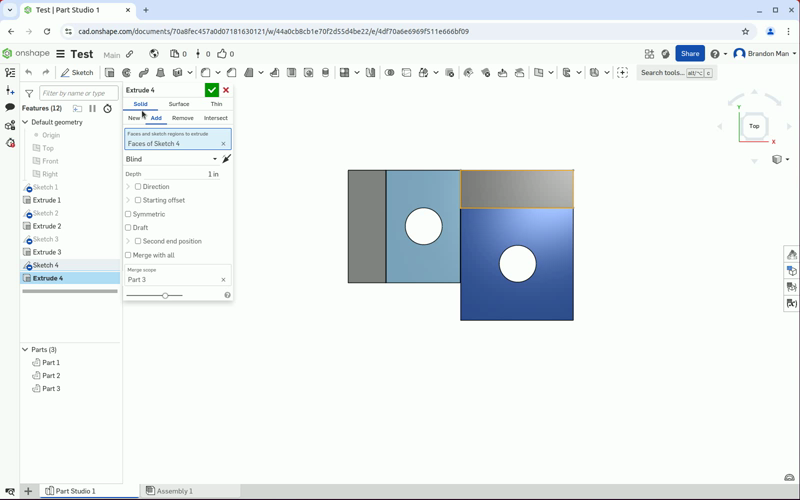
mouse_move(137, 120)
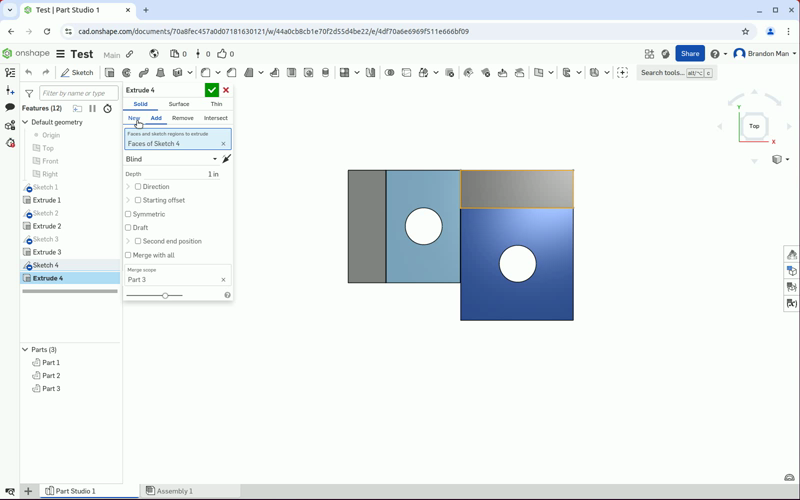
click(137, 120)
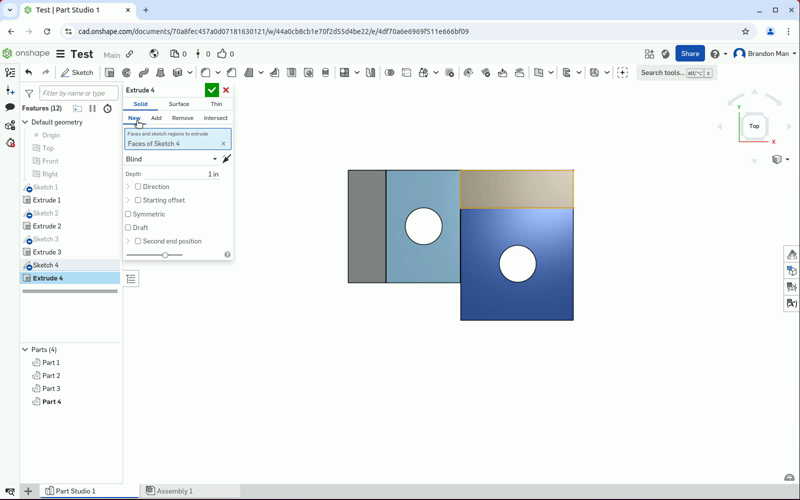
key(tab, 4)
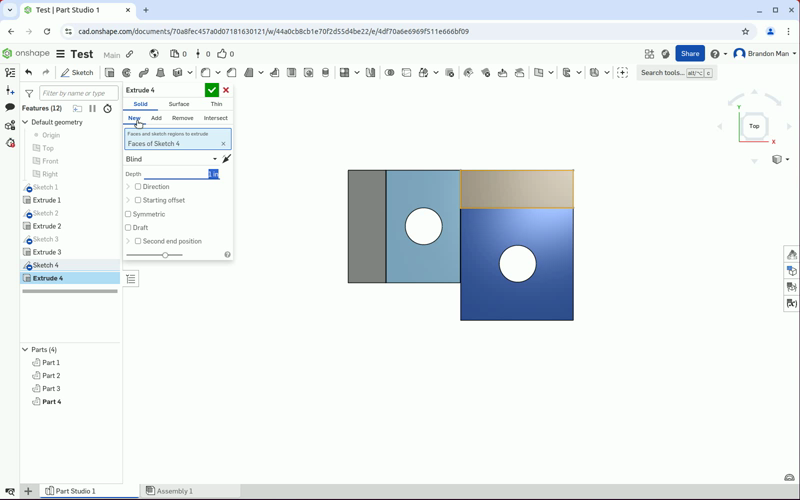
text(23.108)
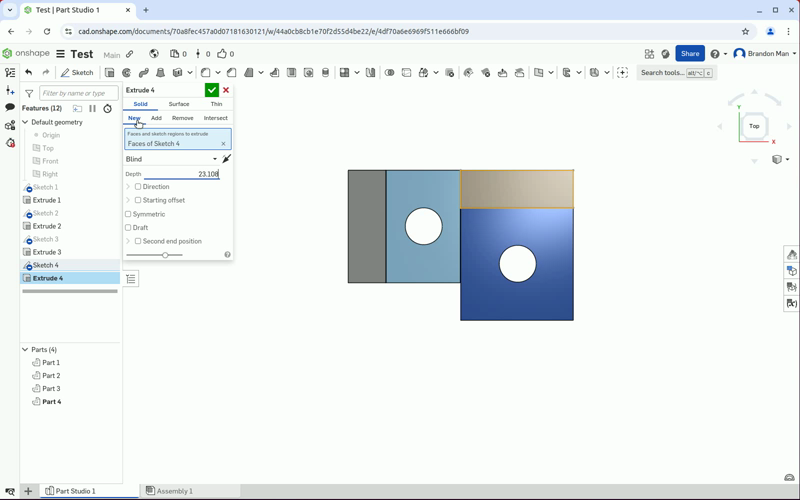
key(enter)
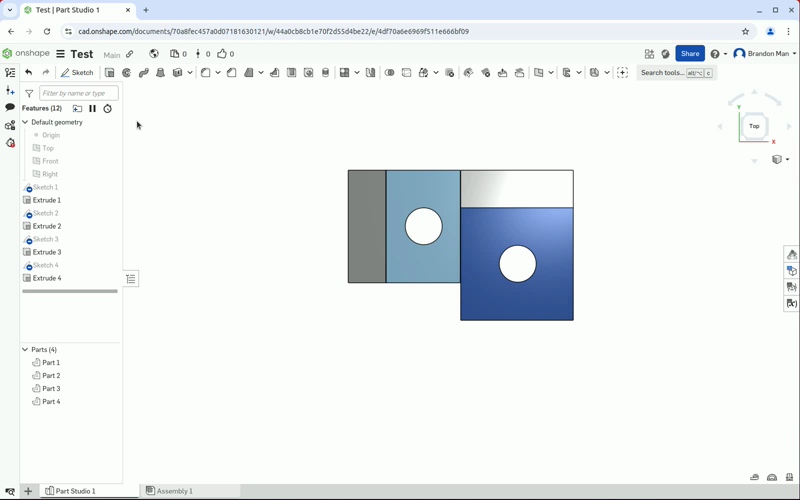
key(shift+h)
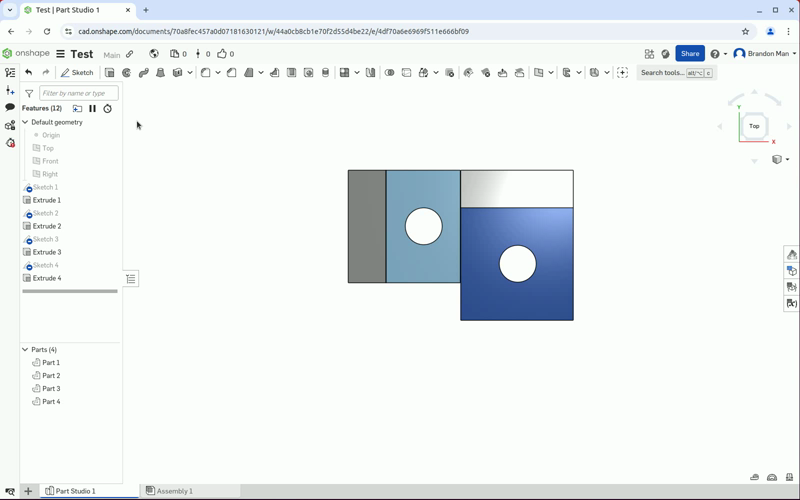
key(shift+h)
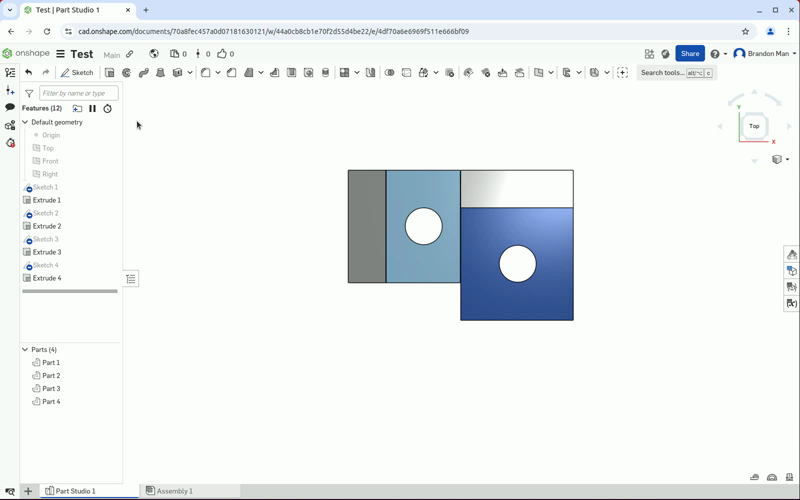
mouse_move(73, 189)
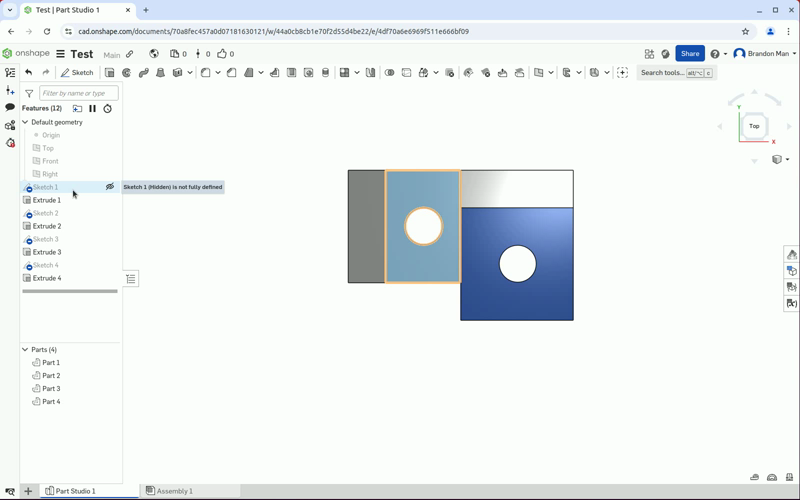
click(73, 189)
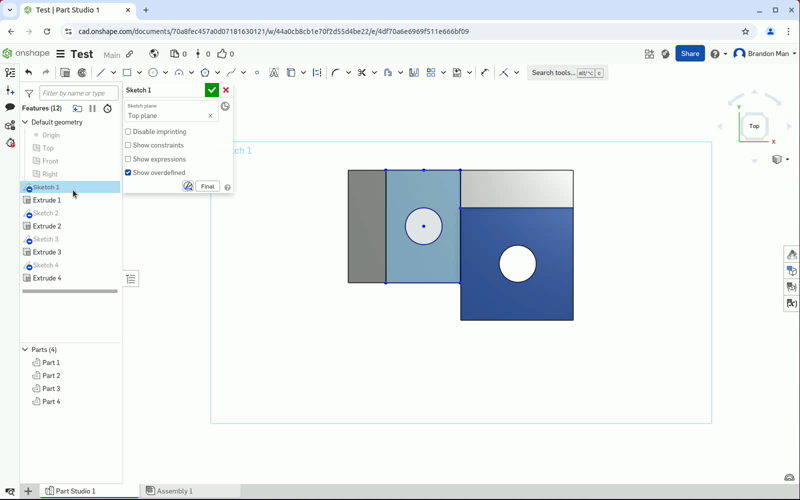
mouse_move(229, 92)
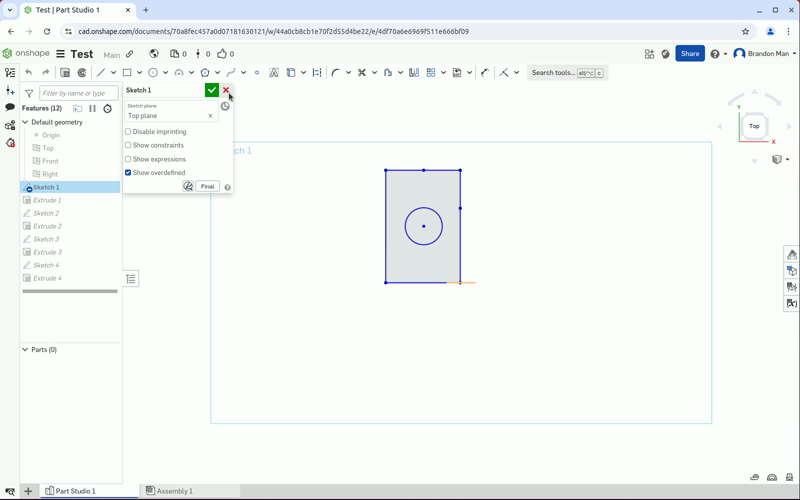
click(229, 92)
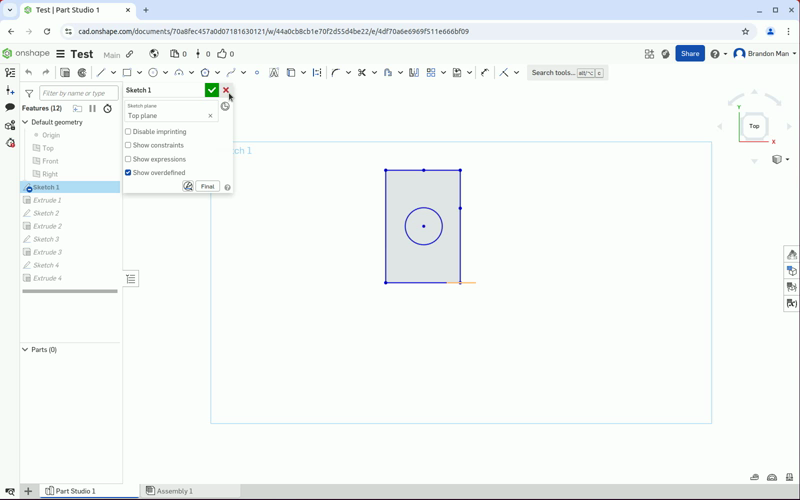
key(shift+s)
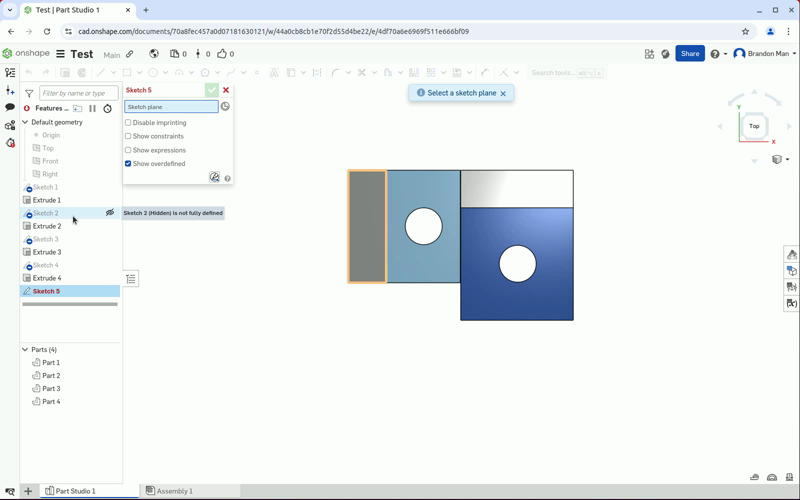
scroll(3)
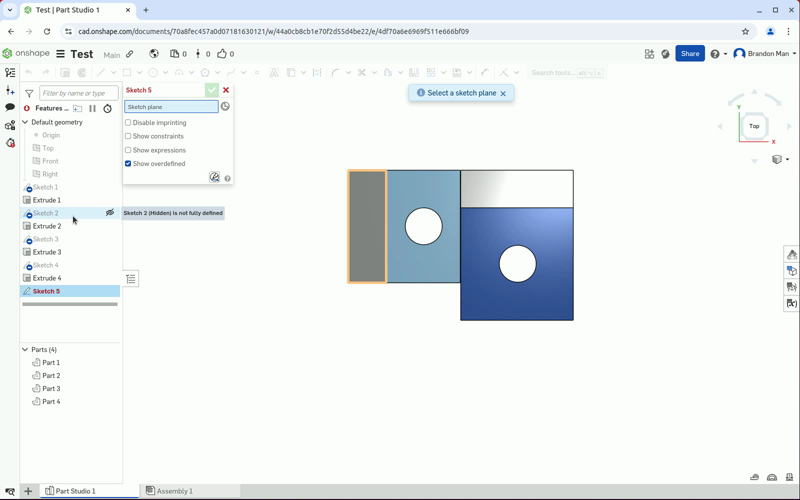
mouse_move(73, 150)
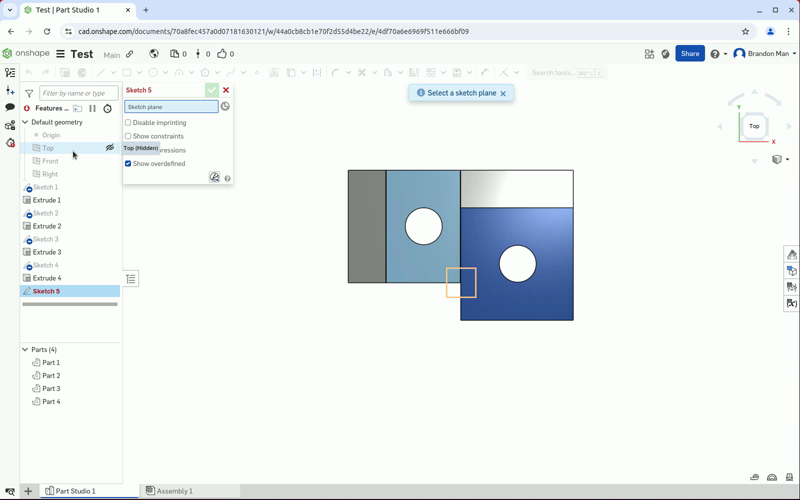
click(73, 150)
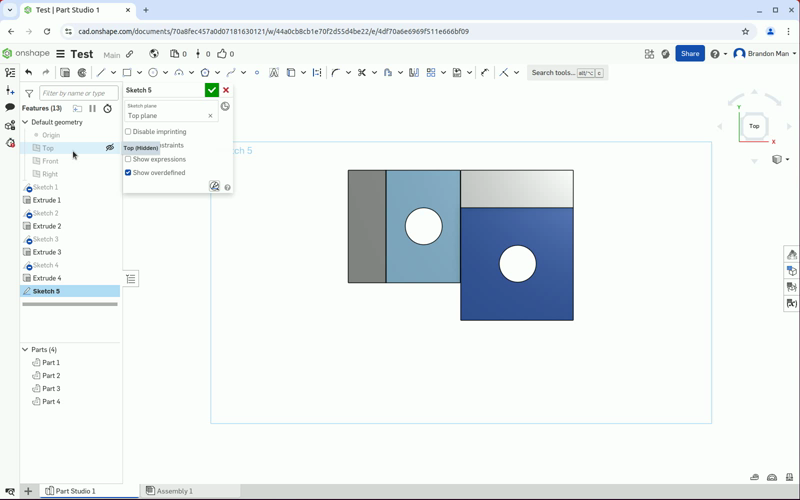
mouse_move(73, 352)
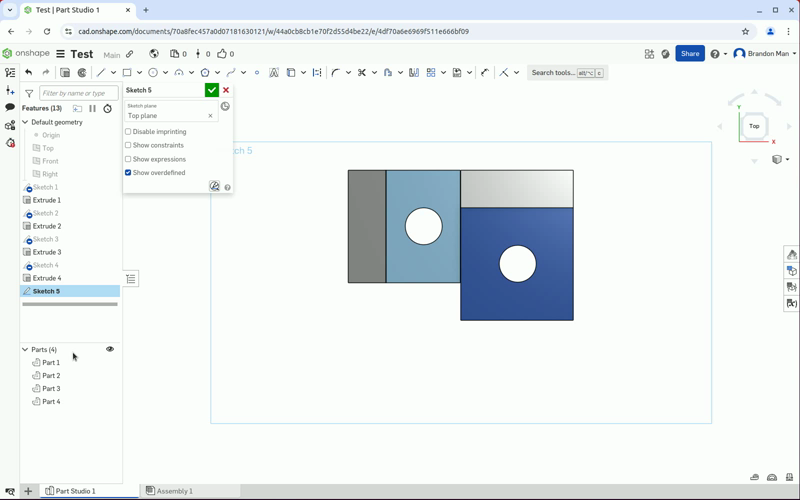
key(y)
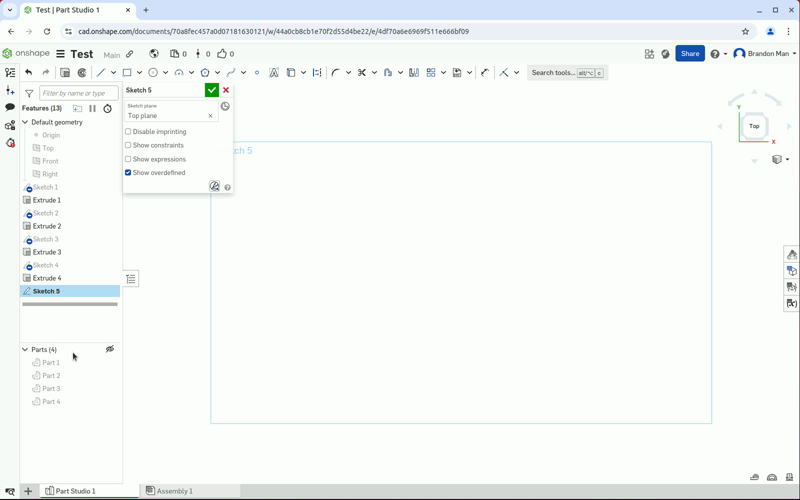
key(l)
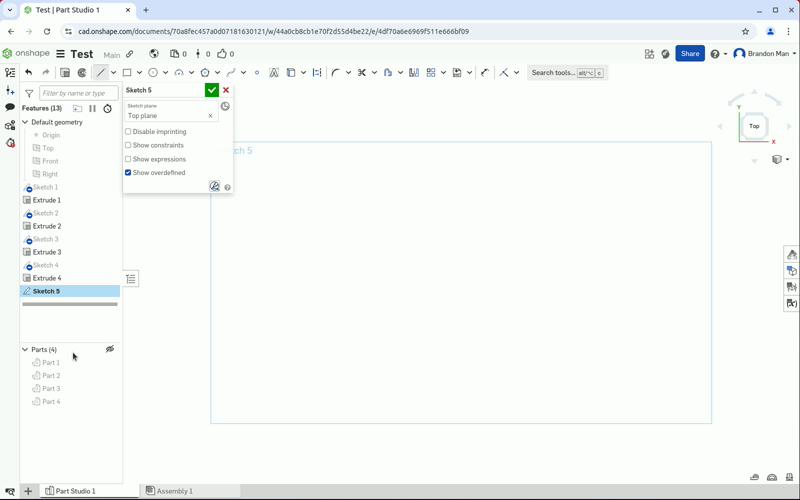
key_down(shift)
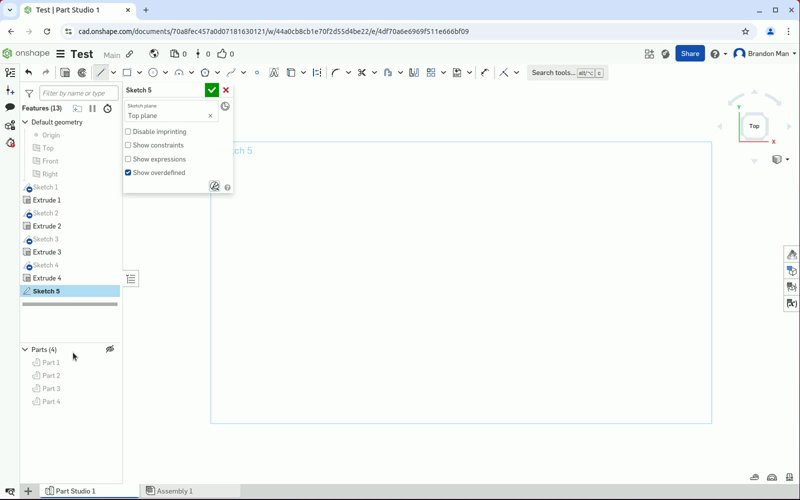
mouse_move(348, 282)
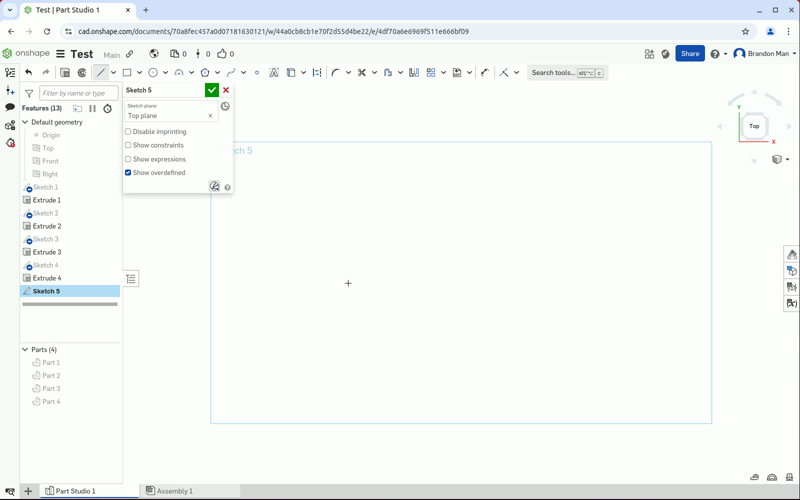
click(348, 282)
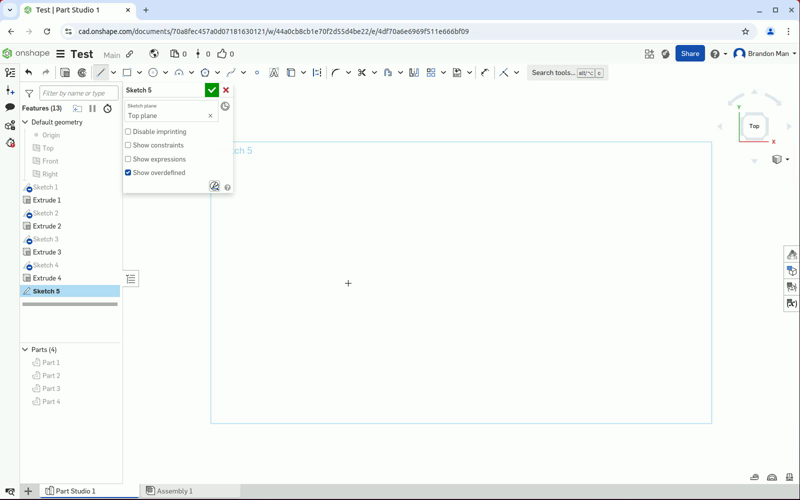
key_up(shift)
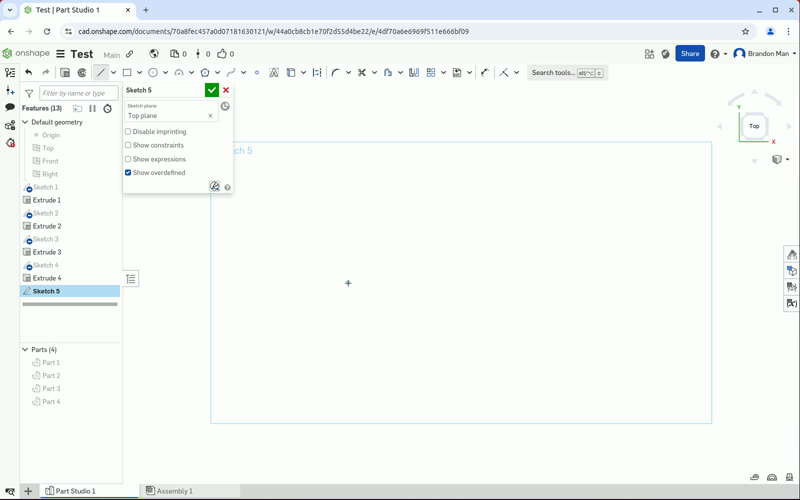
key_down(shift)
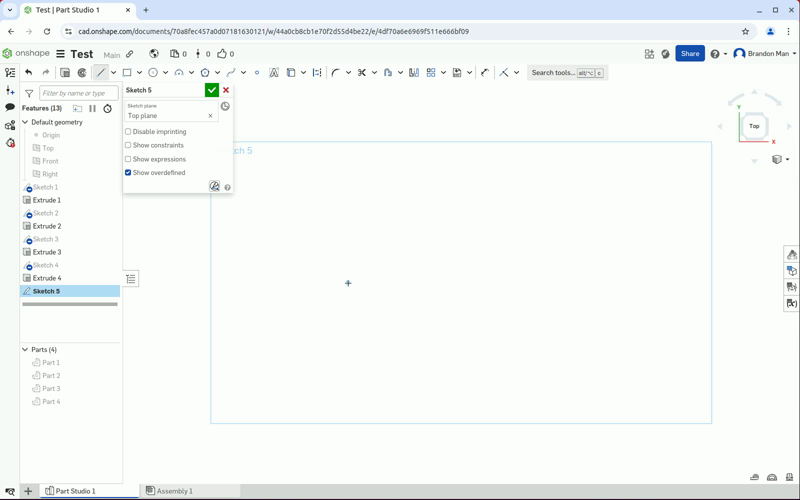
mouse_move(378, 282)
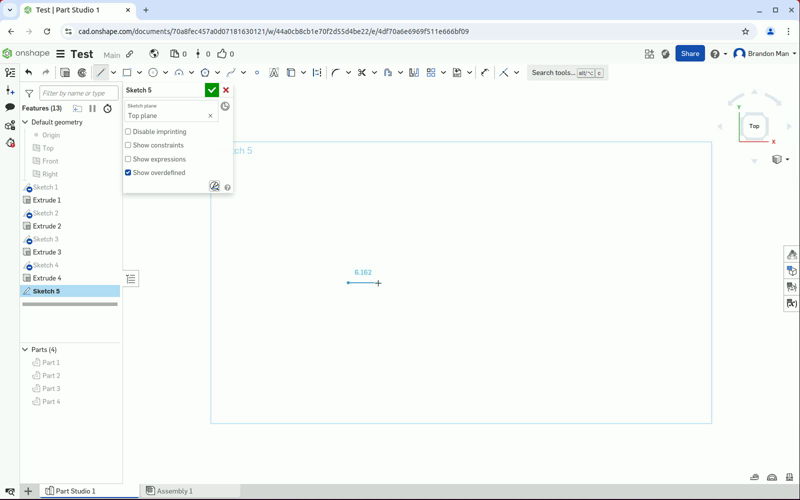
mouse_move(386, 282)
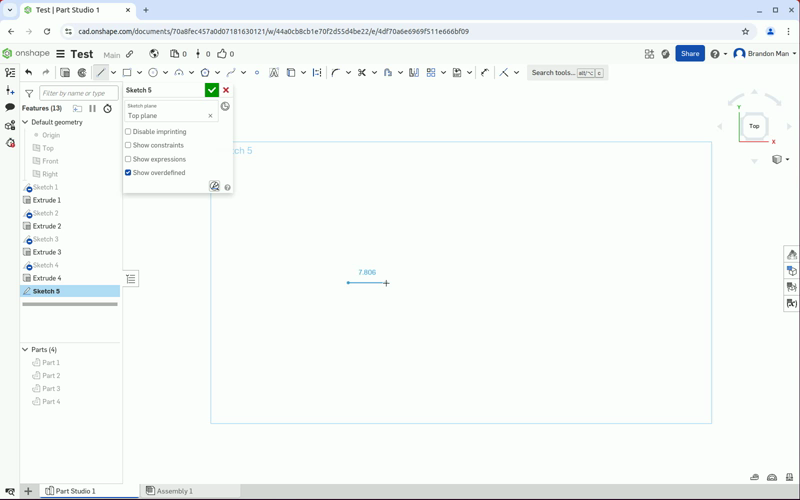
click(386, 282)
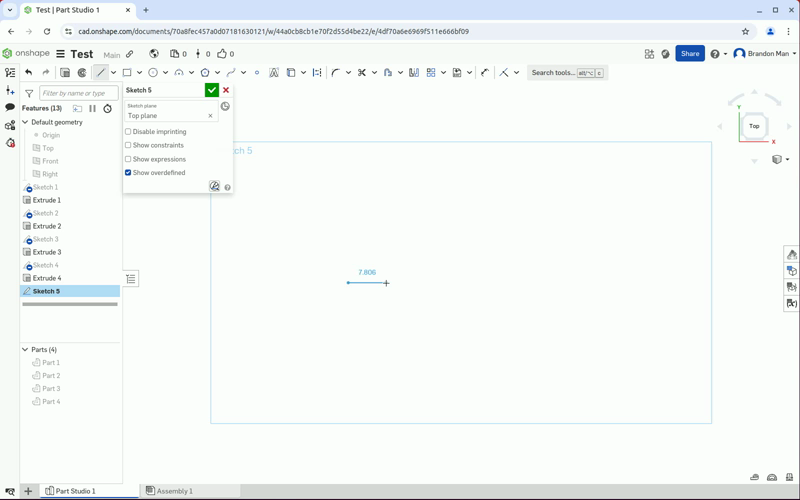
key_up(shift)
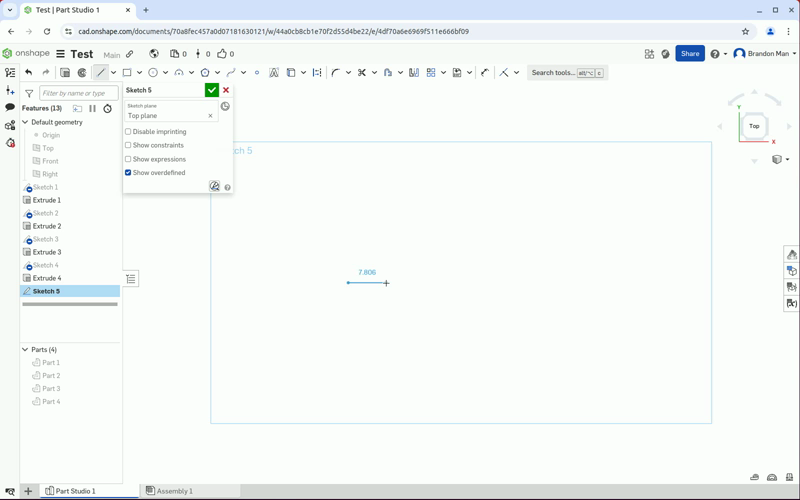
key_down(shift)
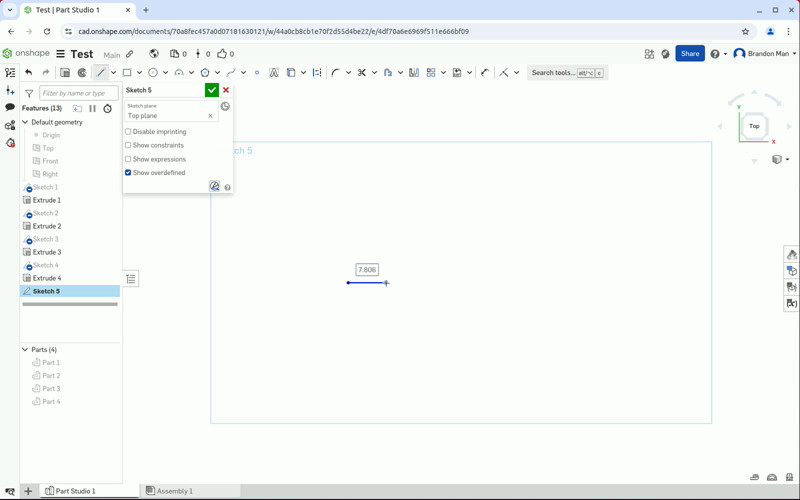
mouse_move(386, 170)
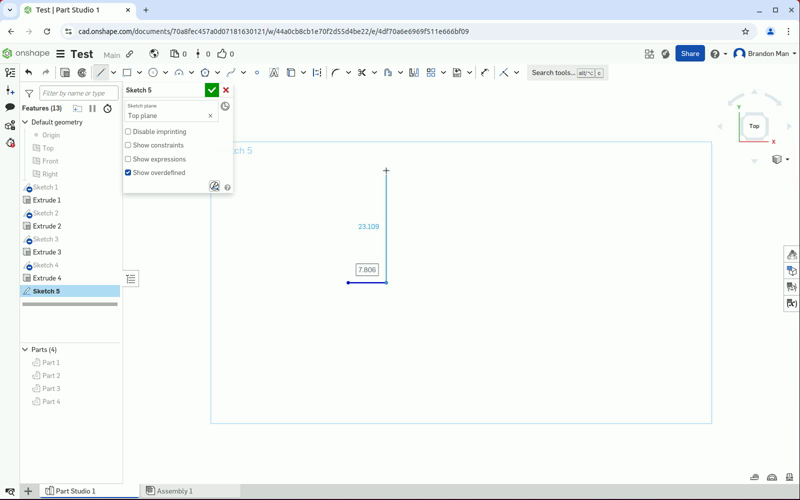
click(386, 170)
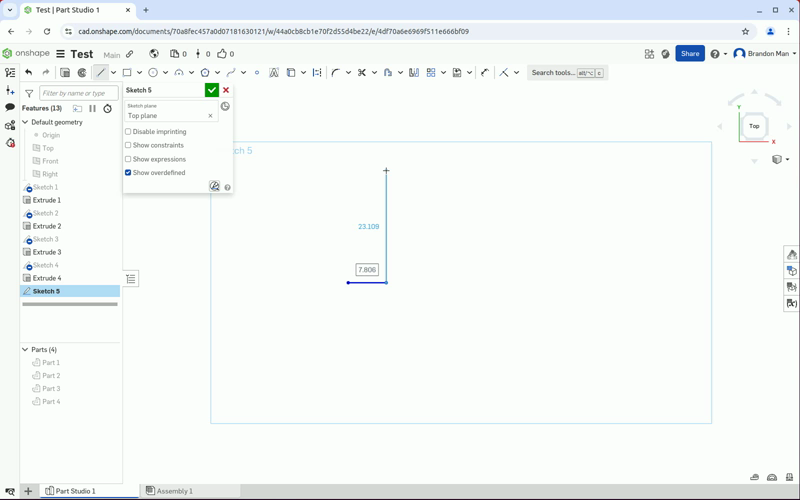
key_up(shift)
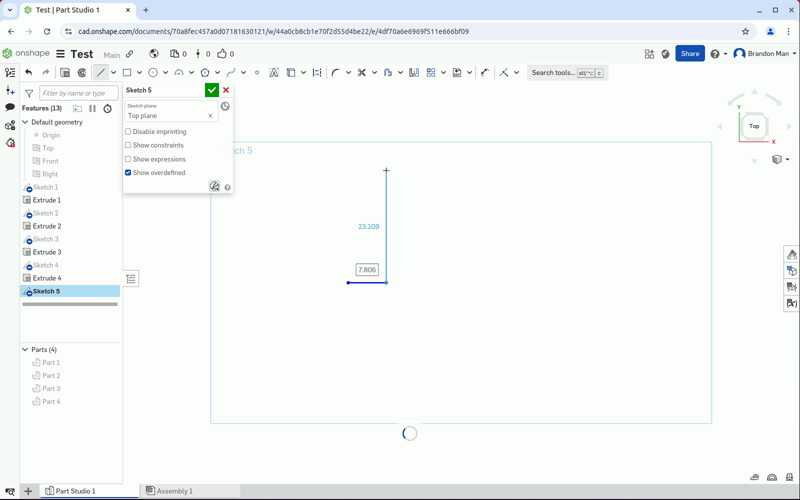
key_down(shift)
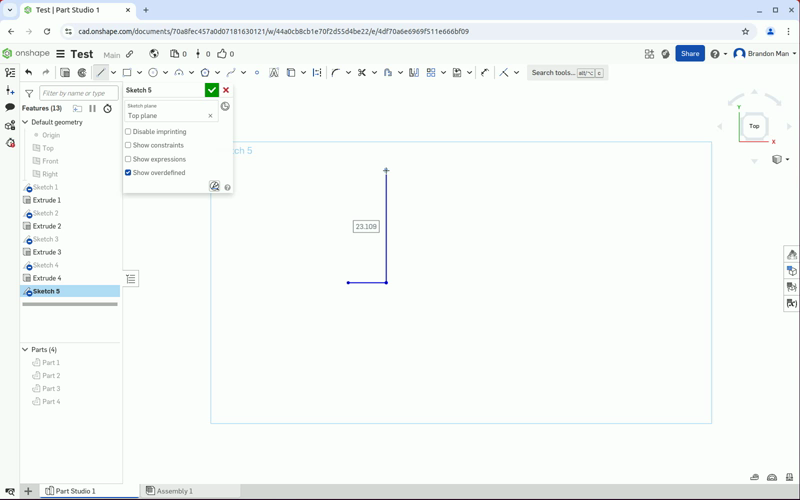
mouse_move(416, 170)
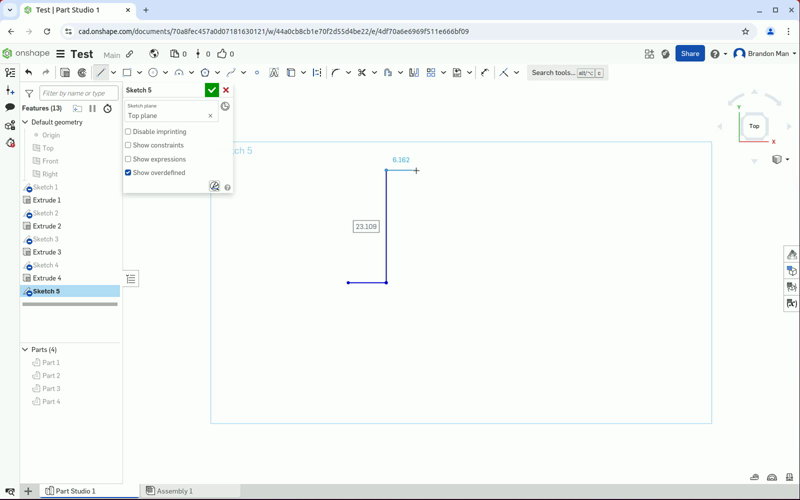
mouse_move(348, 170)
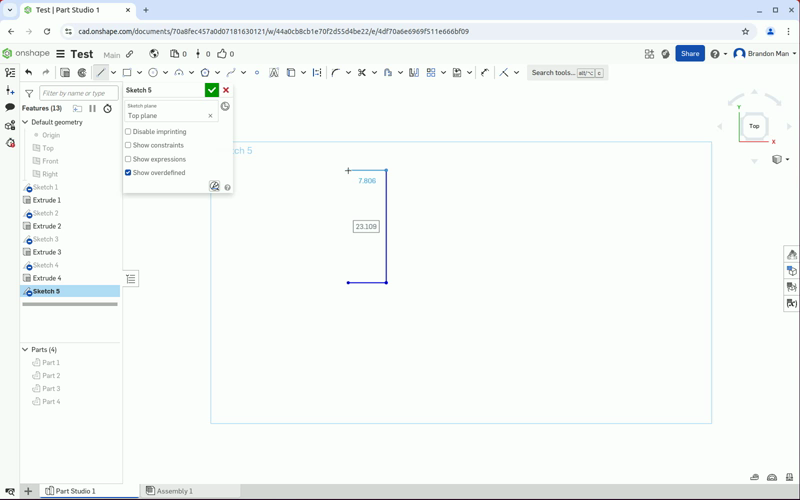
click(348, 170)
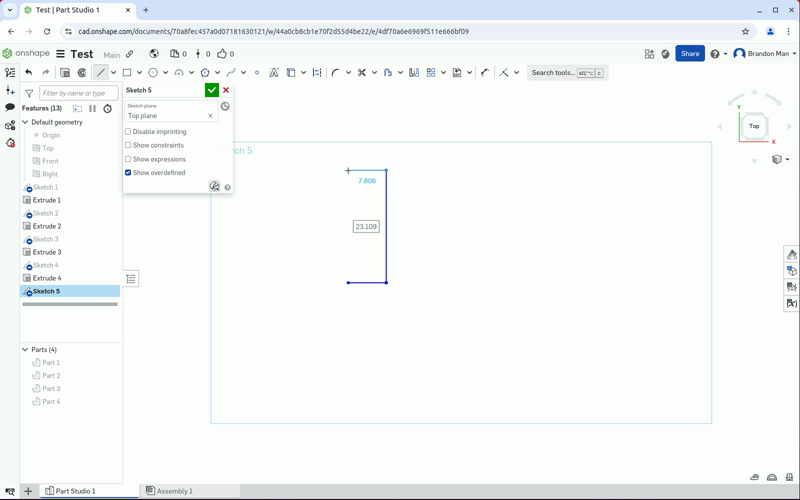
key_up(shift)
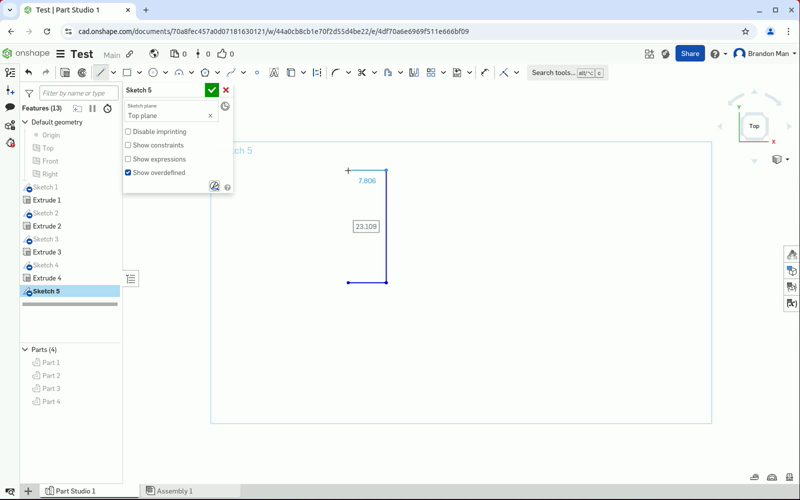
key_down(shift)
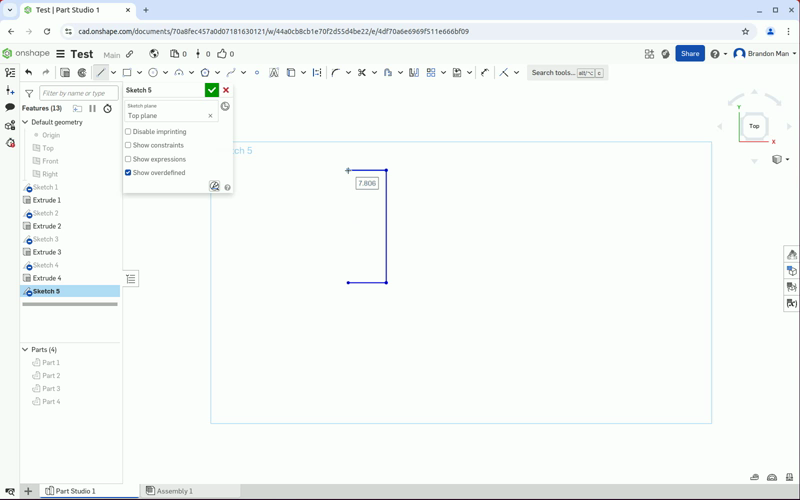
mouse_move(348, 282)
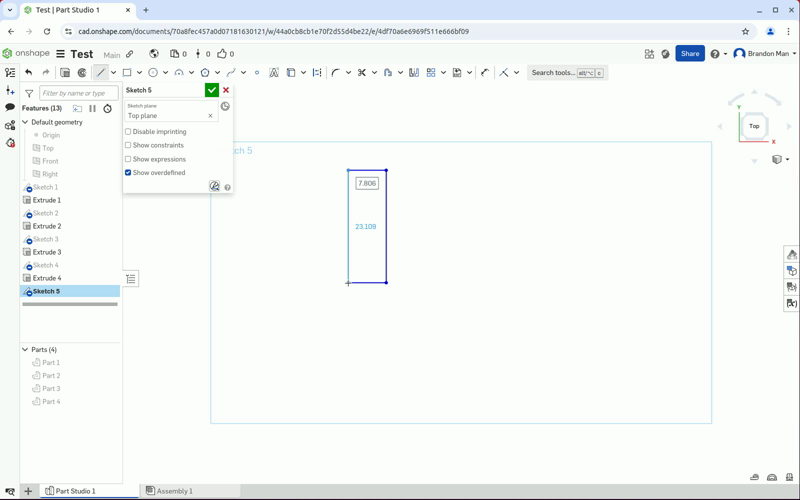
key_up(shift)
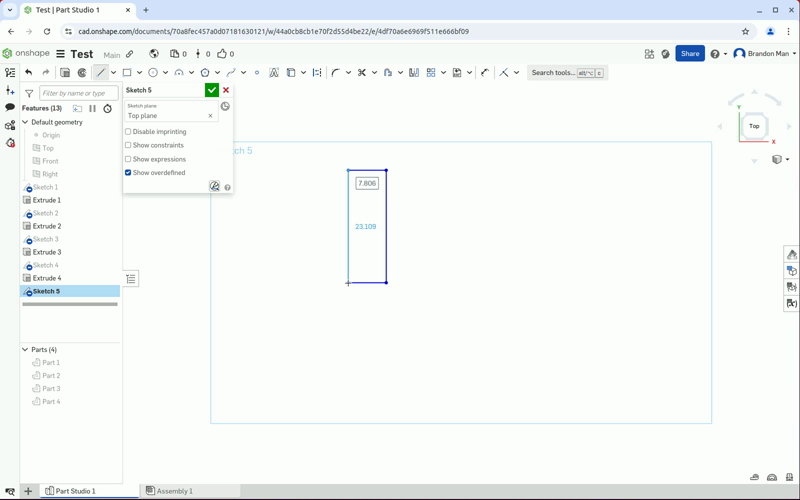
click(348, 282)
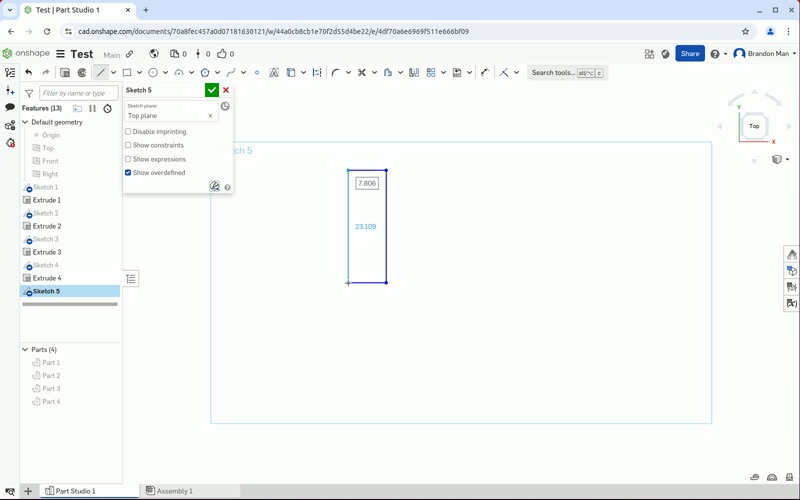
key(esc)
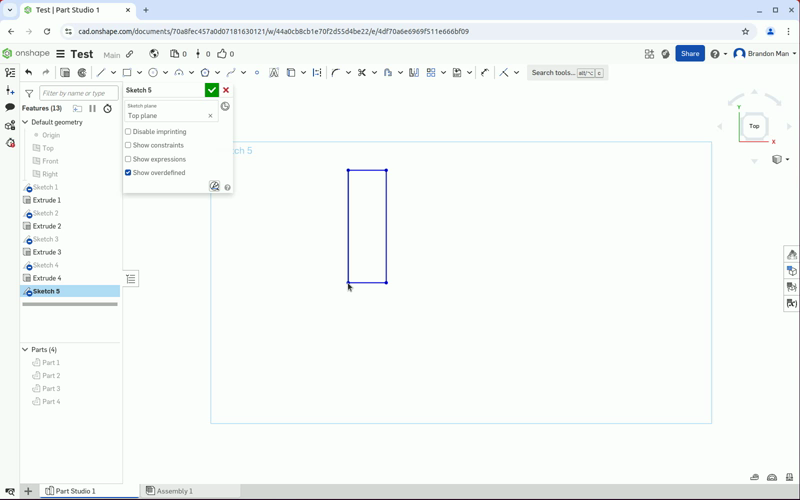
mouse_move(366, 222)
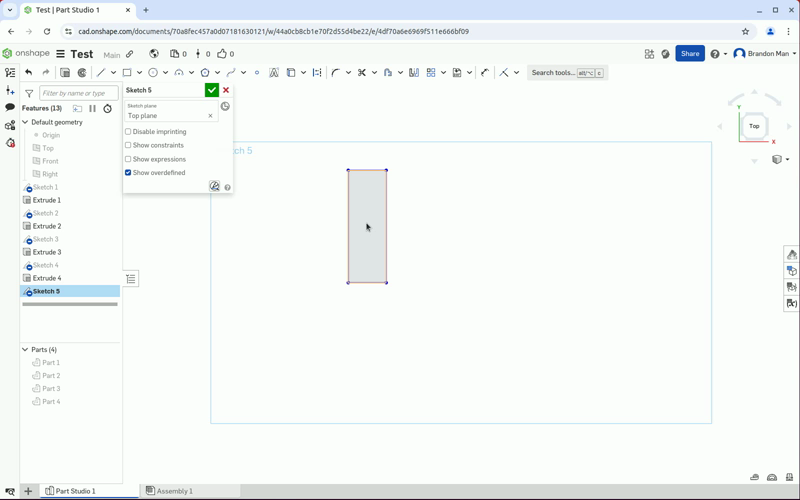
click(366, 222)
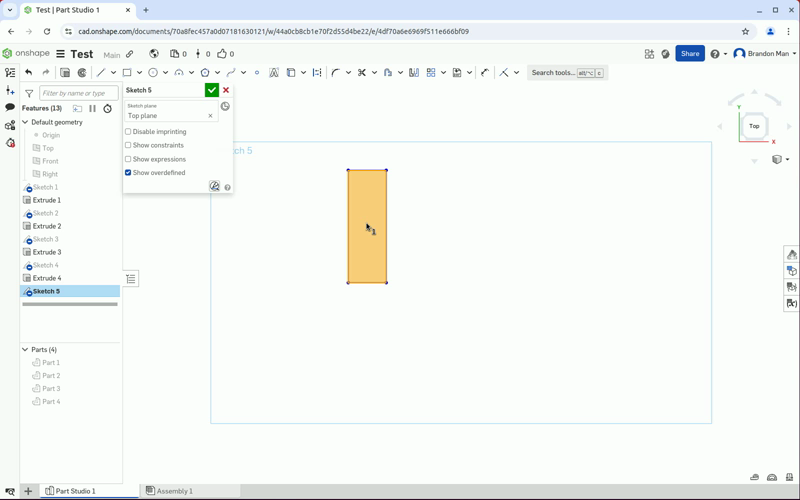
mouse_move(73, 352)
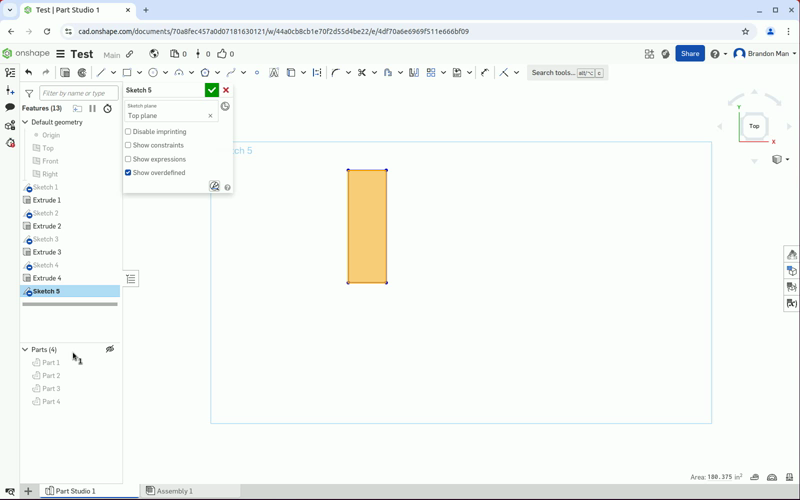
key(shift+y)
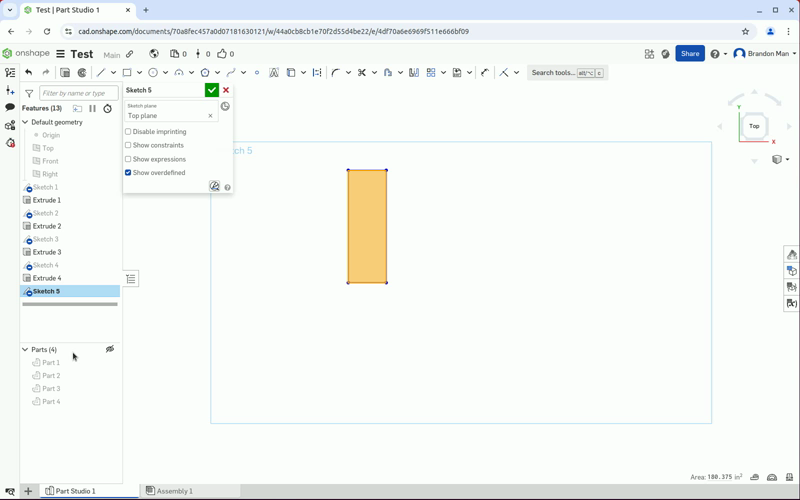
key(shift+e)
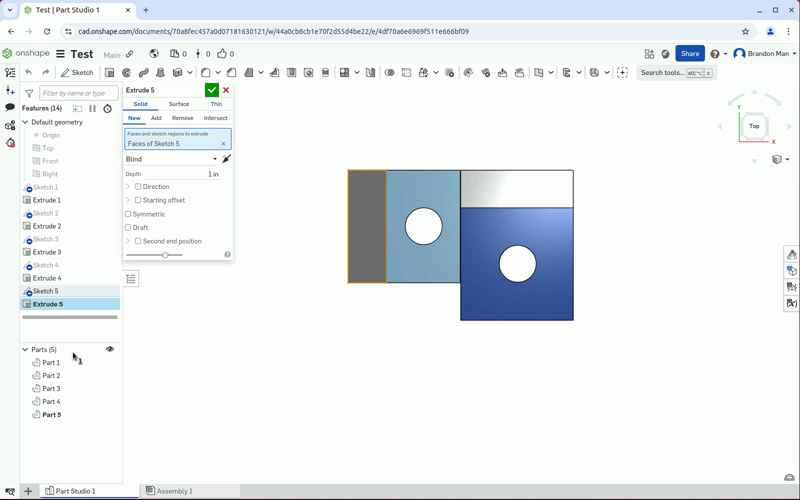
mouse_move(143, 106)
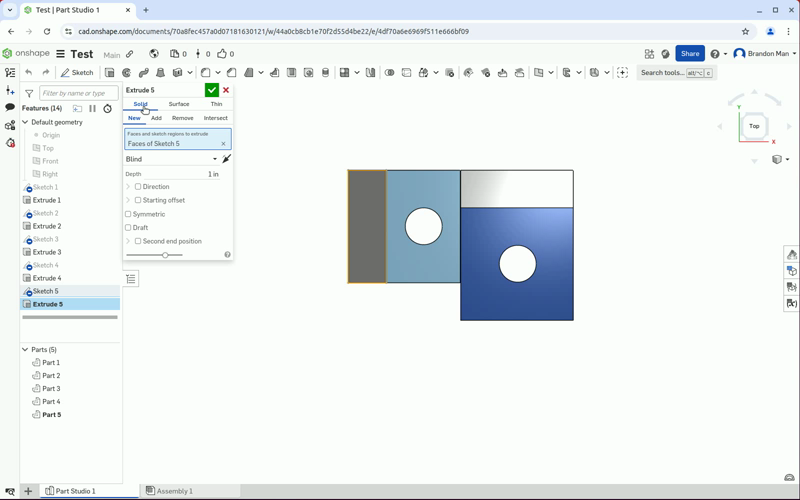
click(143, 106)
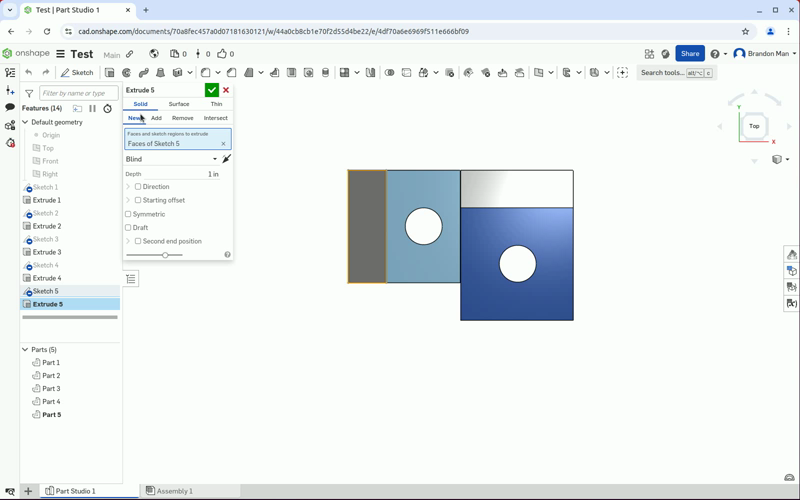
mouse_move(137, 120)
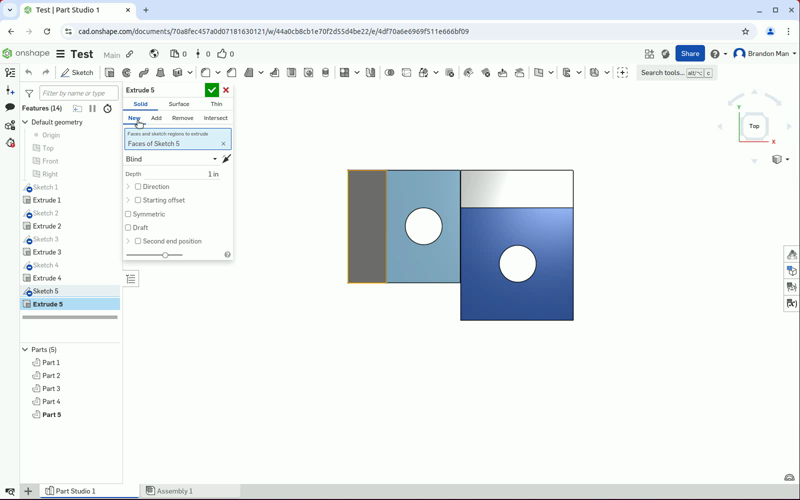
click(137, 120)
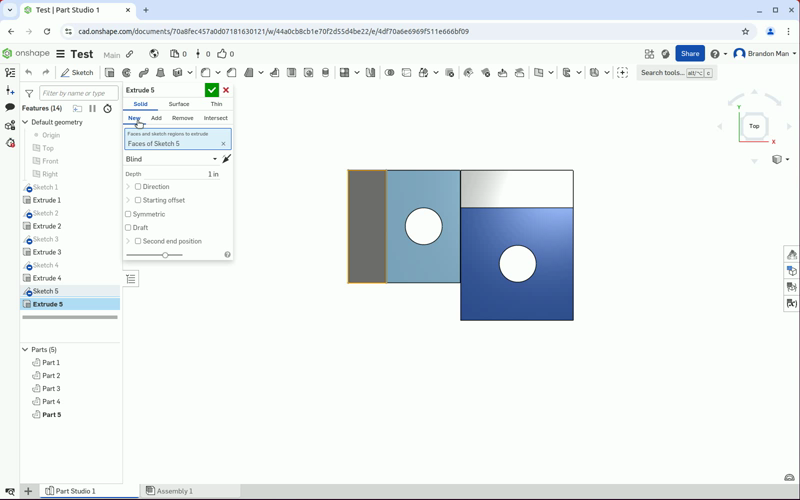
key(tab, 4)
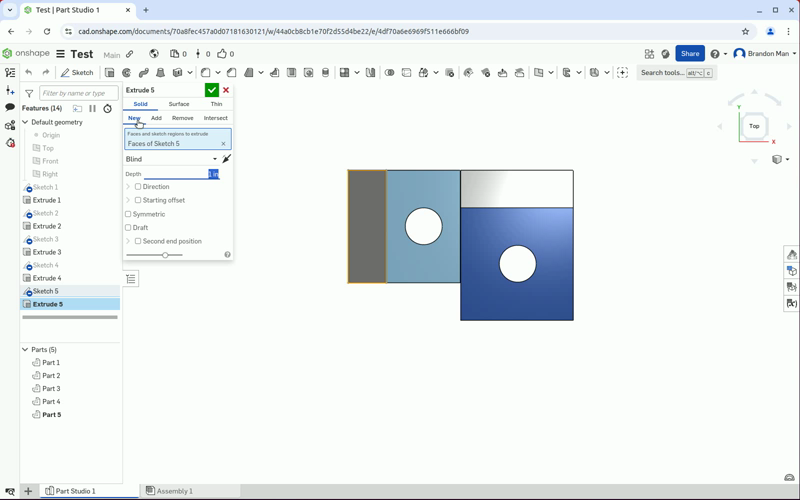
text(-7.703)
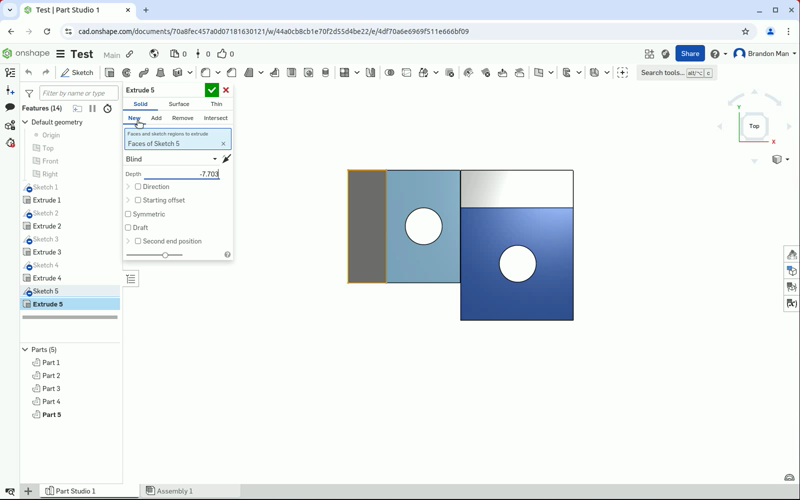
key(enter)
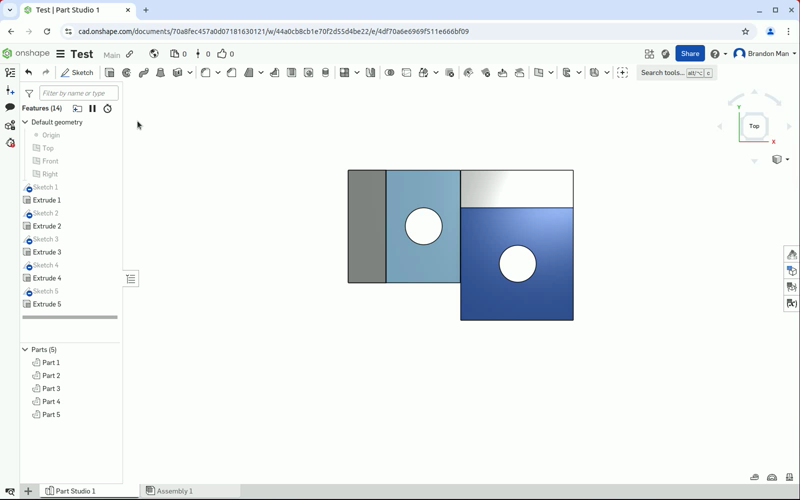
key(shift+h)
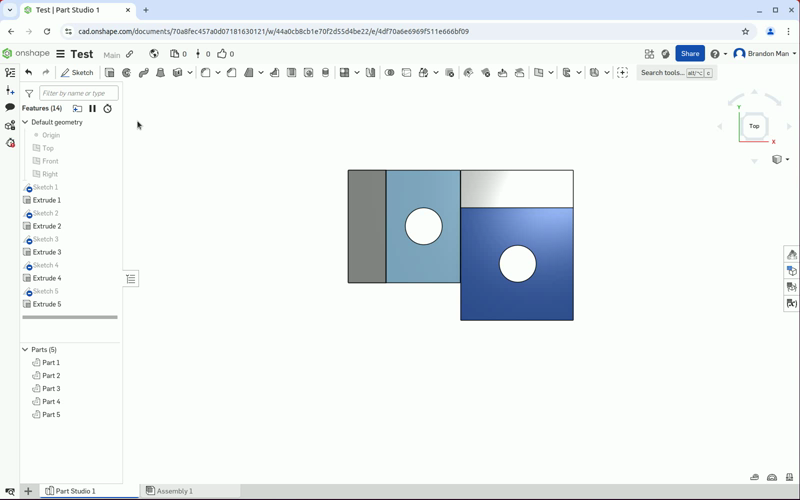
key(shift+h)
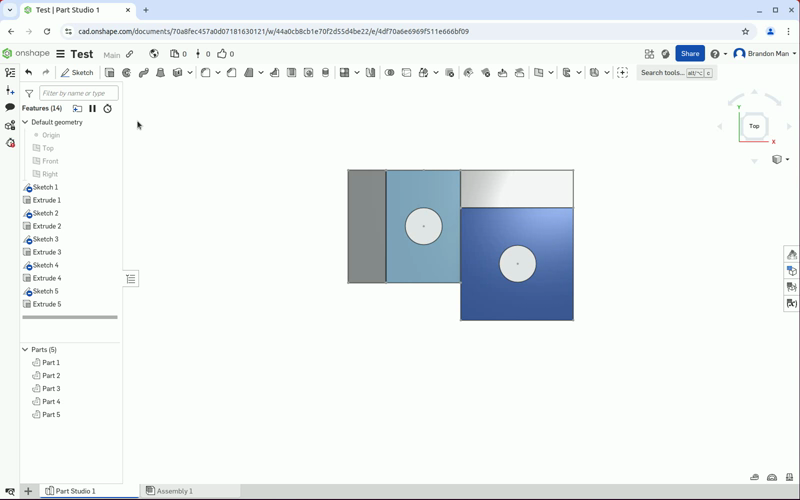
key(shift+7)
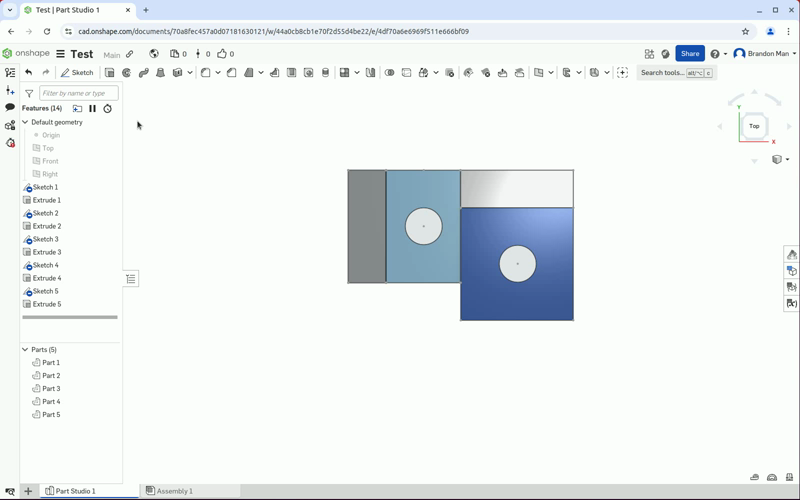
key(up, 3)
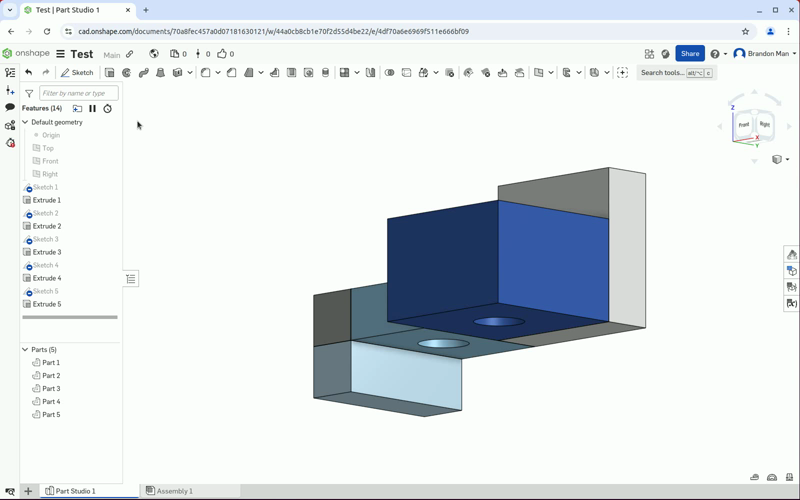
key(left, 3)
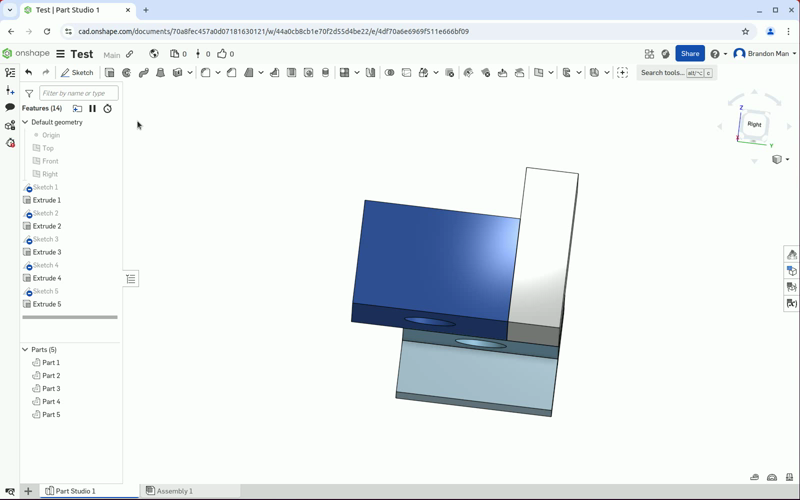
key(right, 3)
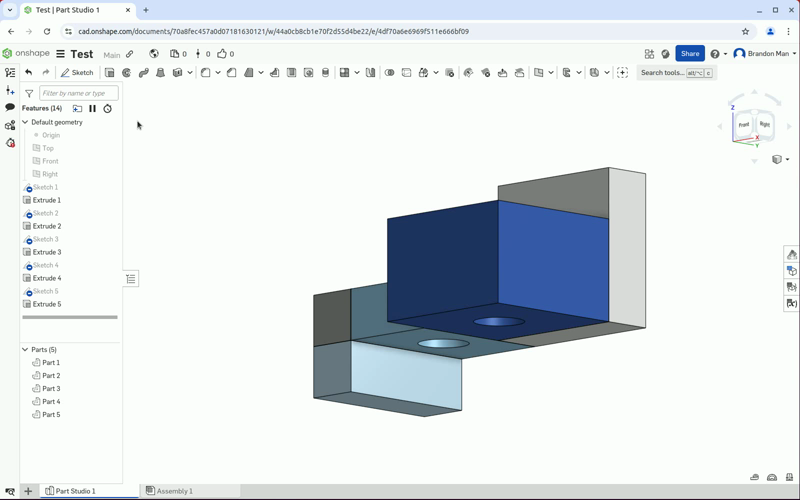
key(down, 3)
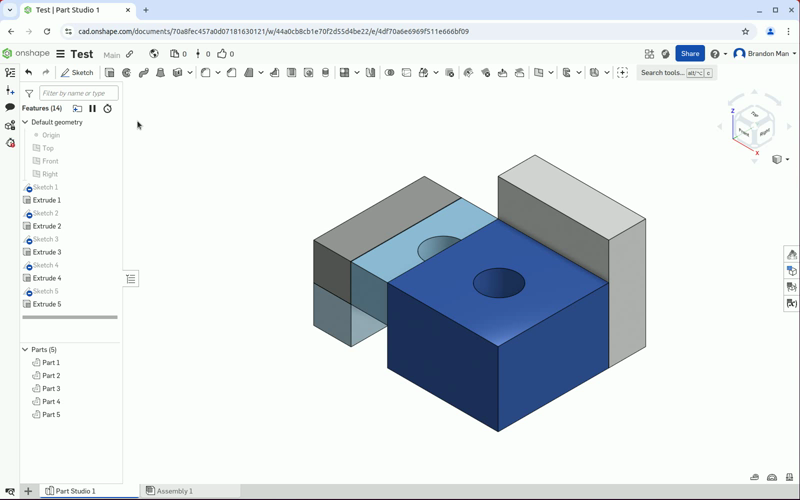
mouse_move(73, 189)
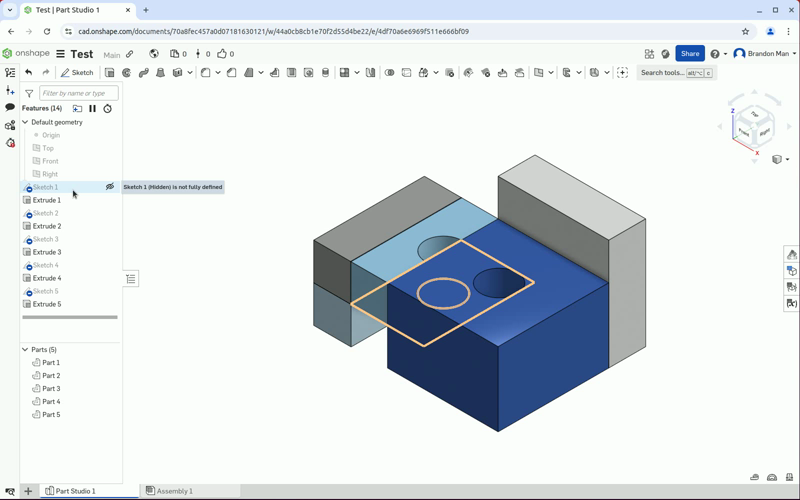
click(73, 189)